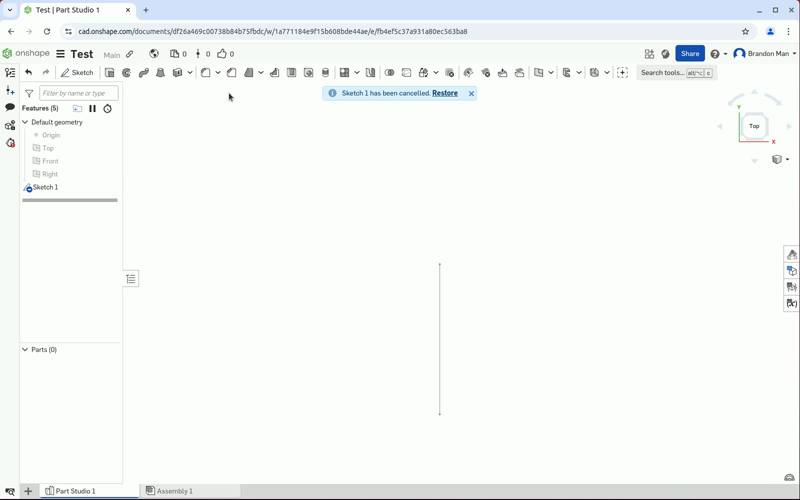
key(shift+h)
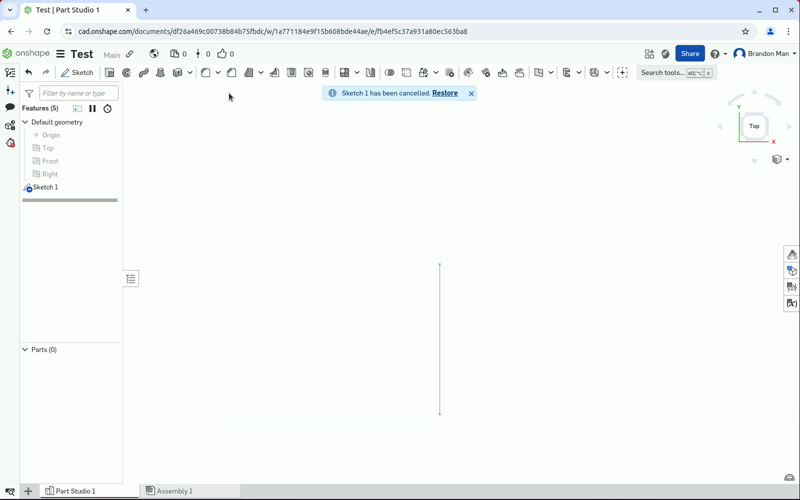
key(shift+s)
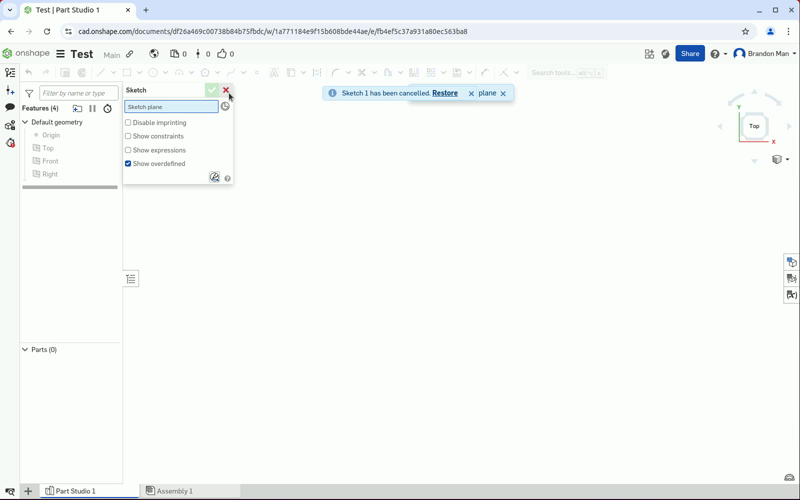
mouse_move(73, 150)
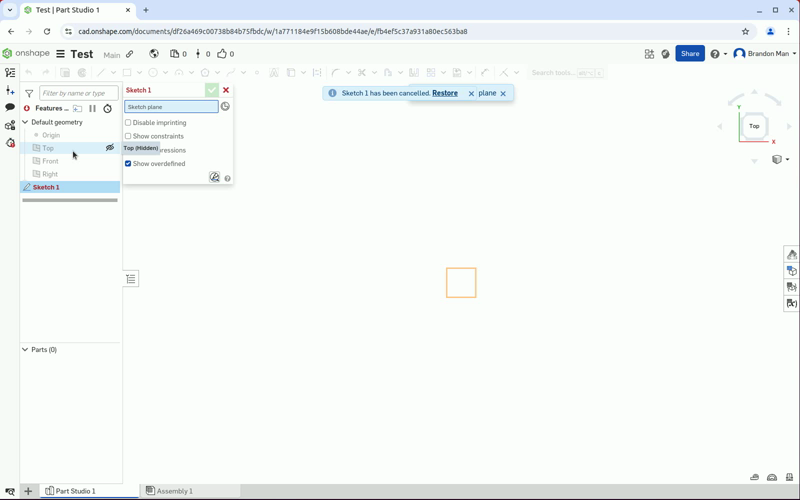
click(73, 150)
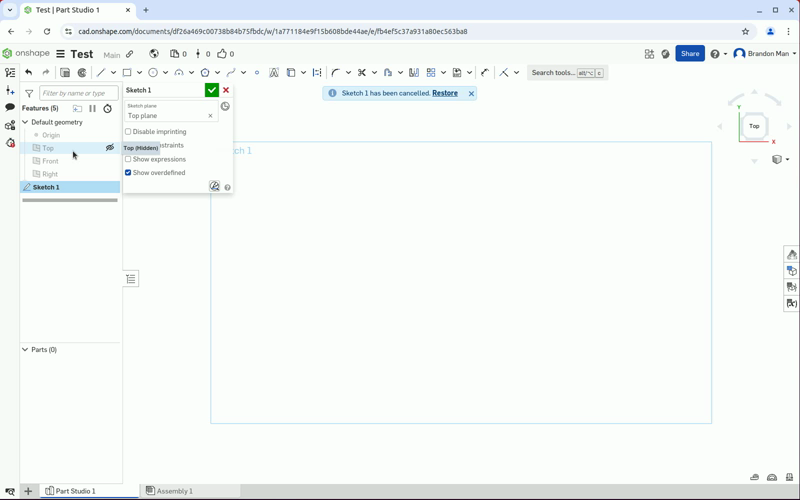
mouse_move(73, 352)
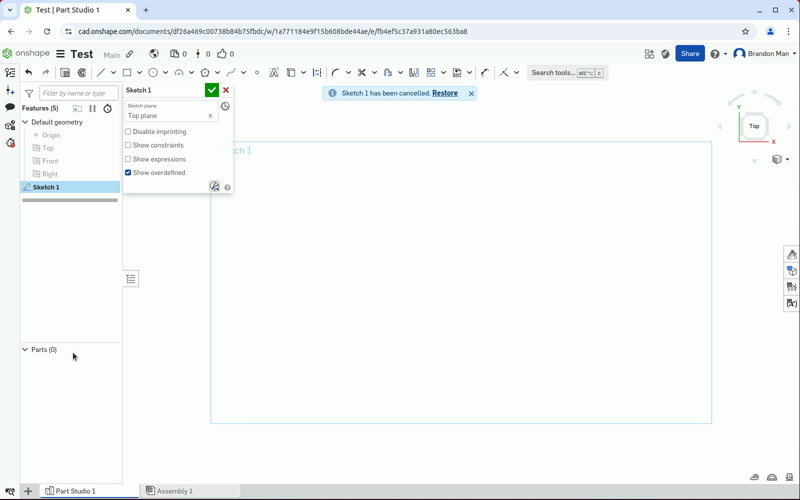
key(y)
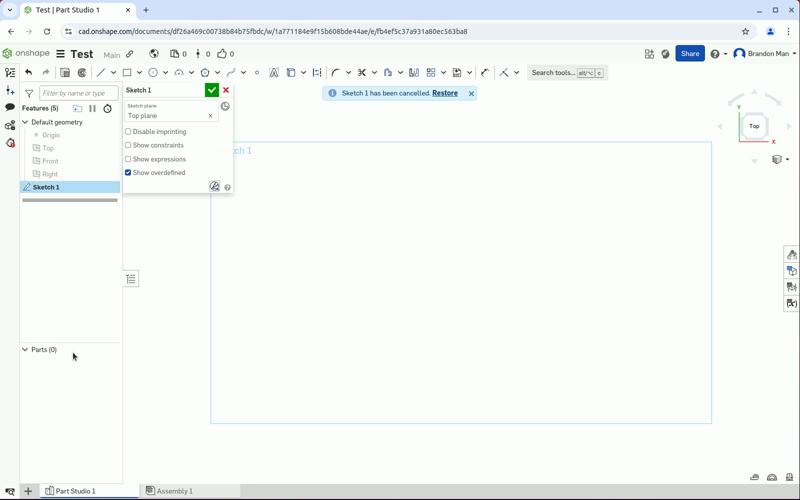
key(c)
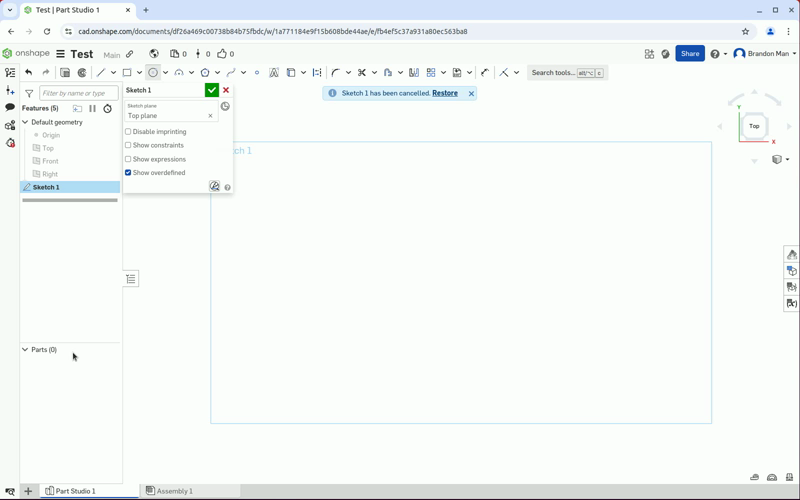
key_down(shift)
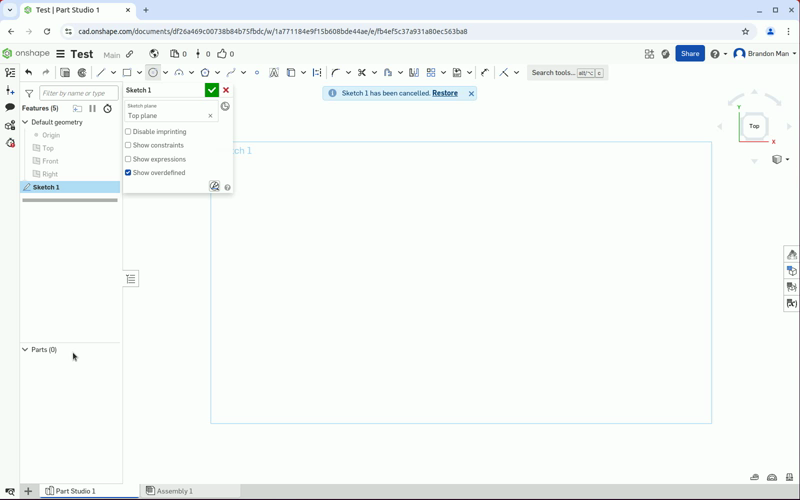
mouse_move(460, 282)
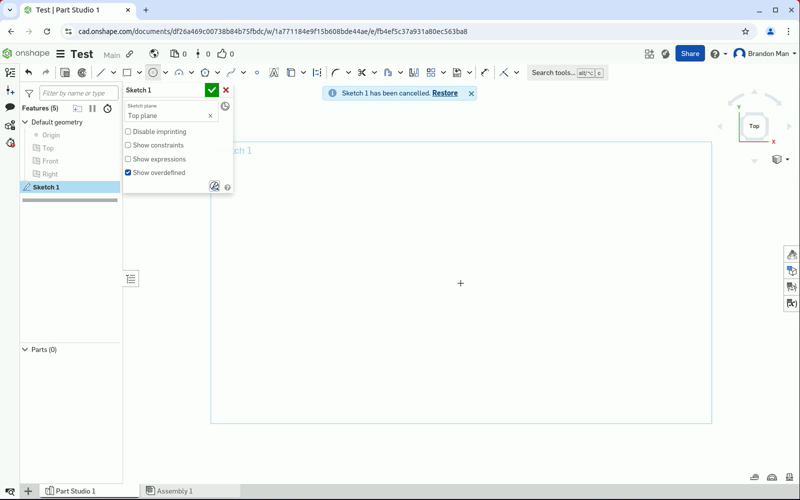
click(460, 282)
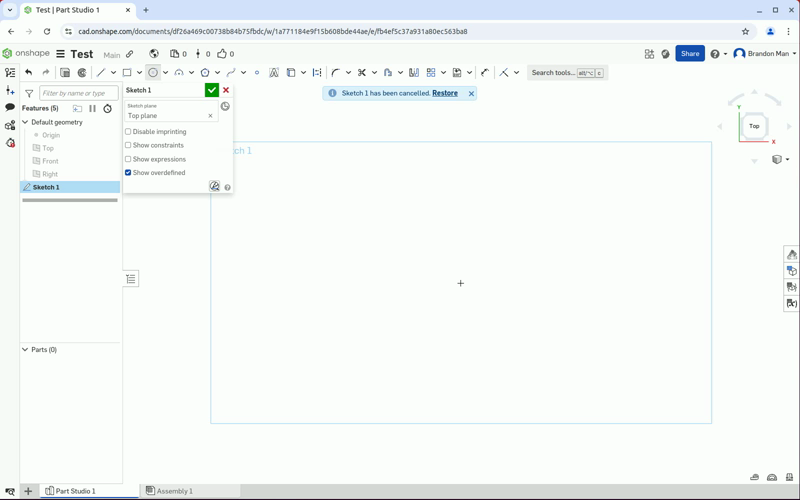
key_up(shift)
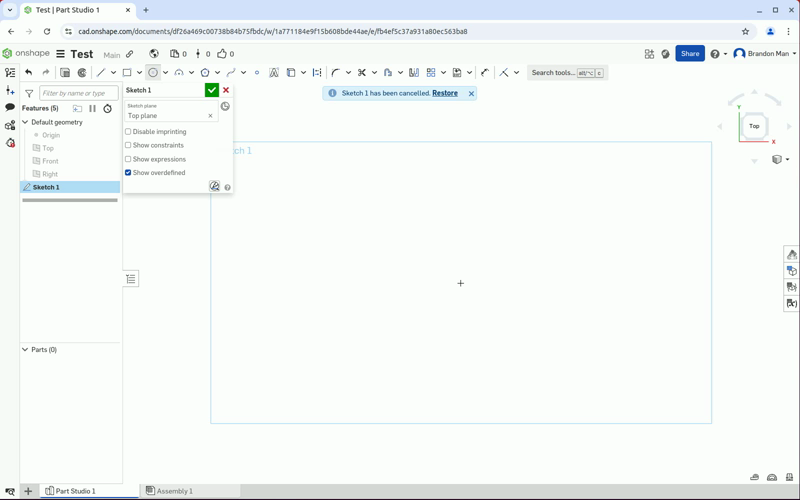
mouse_move(468, 282)
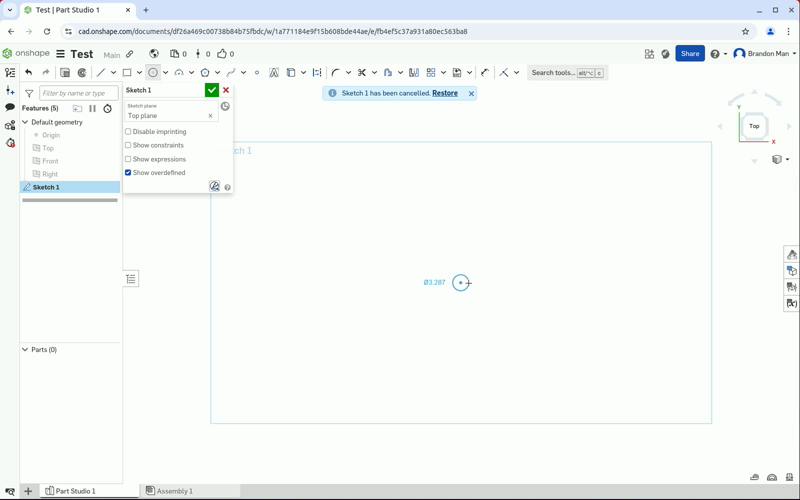
click(468, 282)
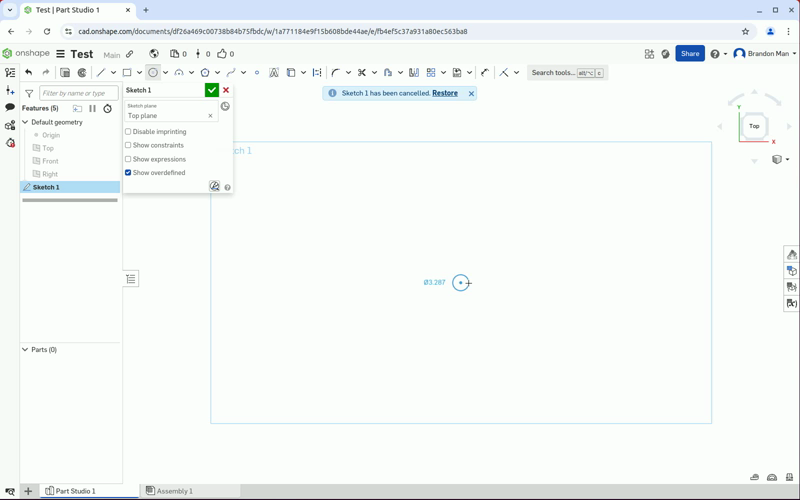
key(esc)
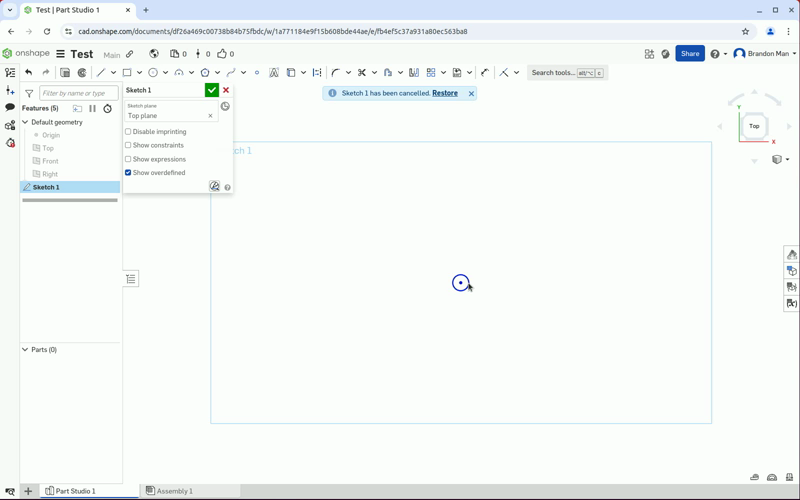
mouse_move(454, 283)
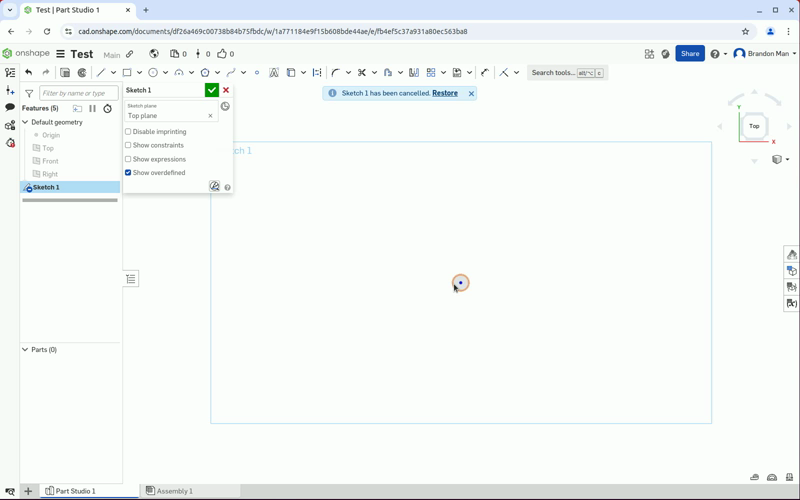
scroll(6)
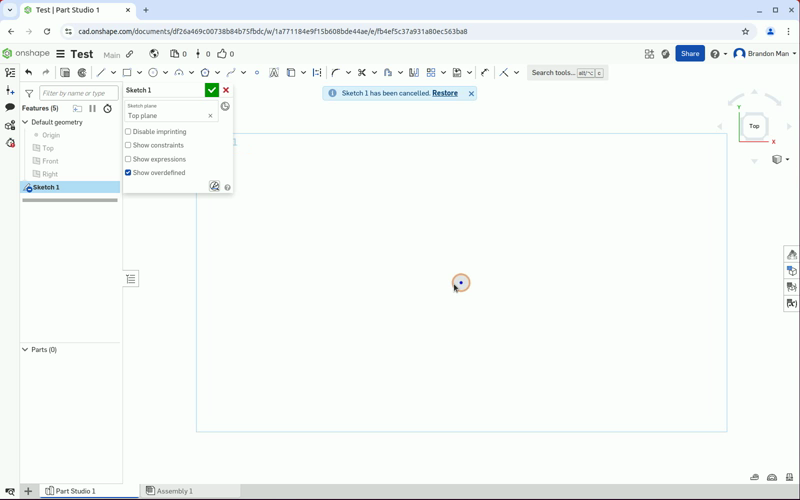
scroll(6)
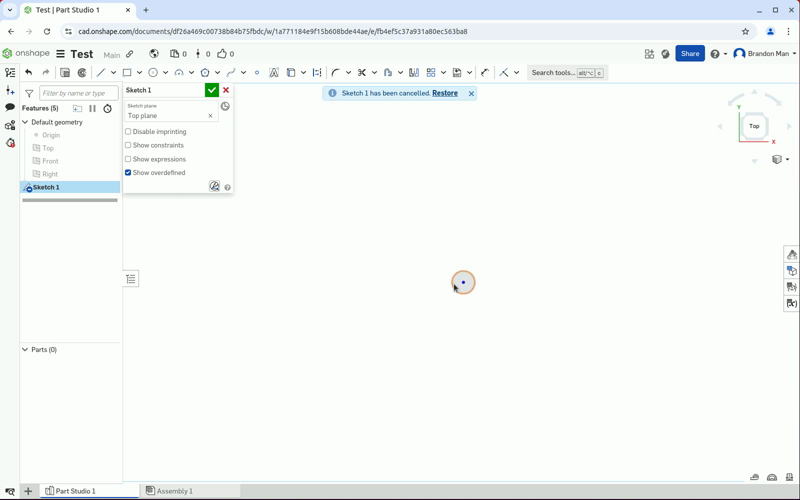
scroll(6)
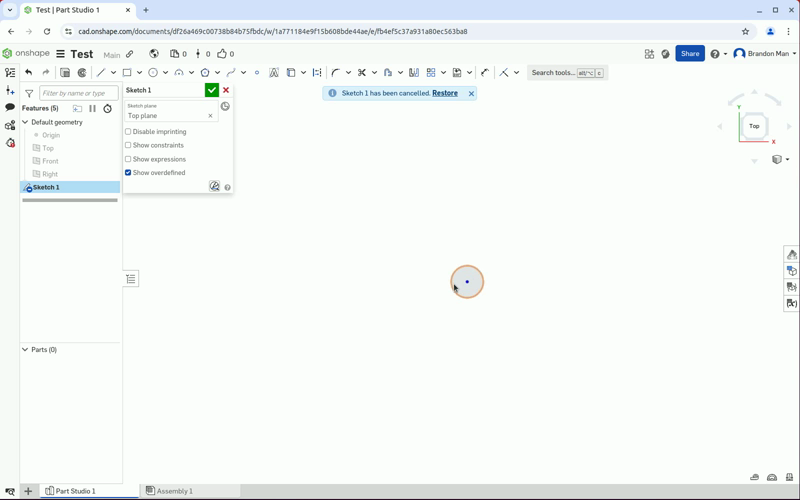
scroll(6)
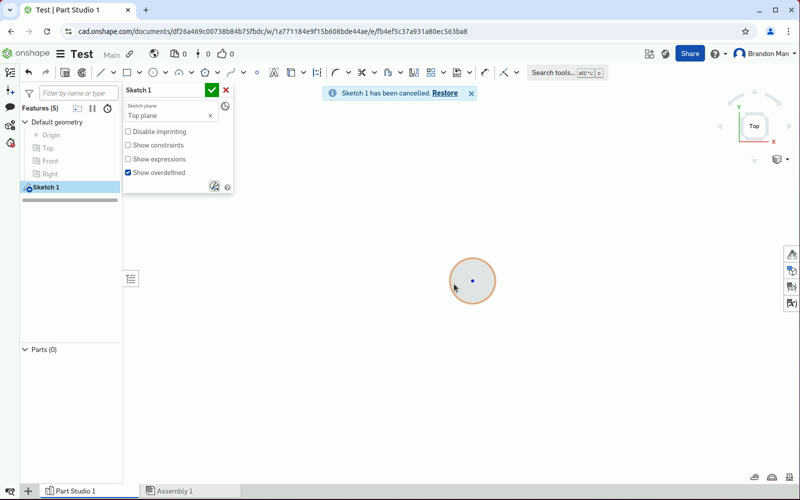
scroll(6)
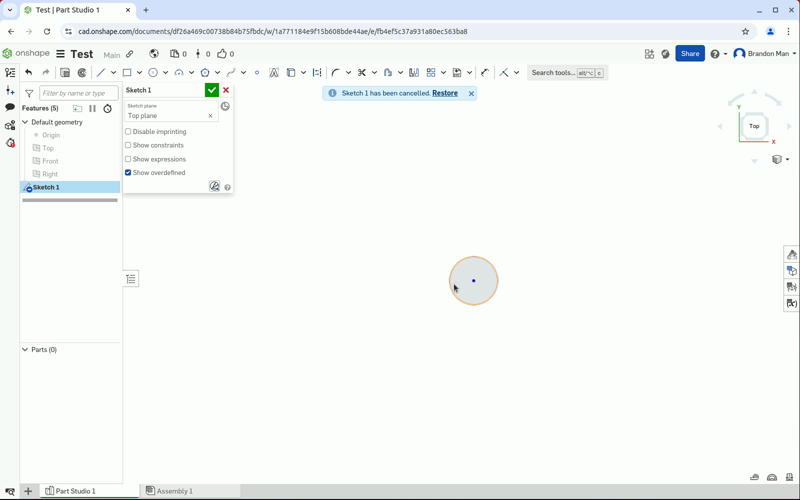
scroll(6)
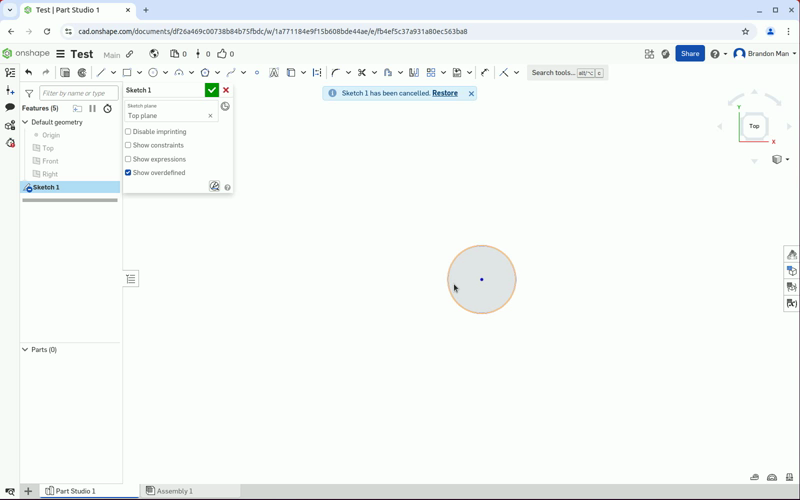
scroll(6)
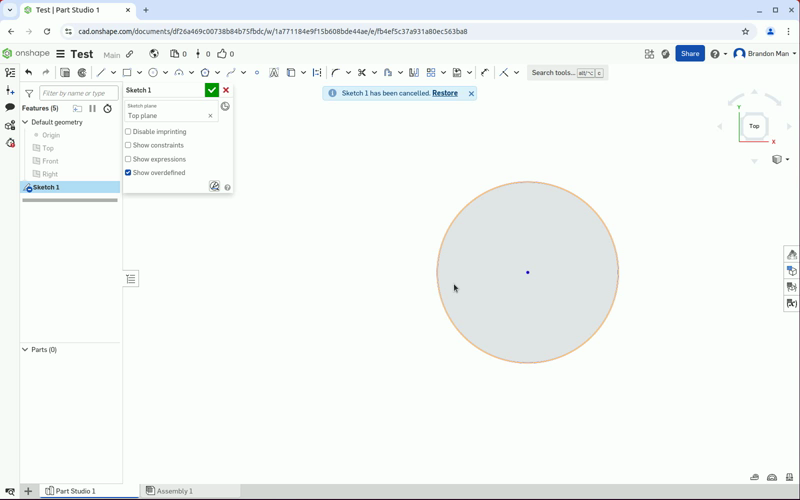
click(454, 283)
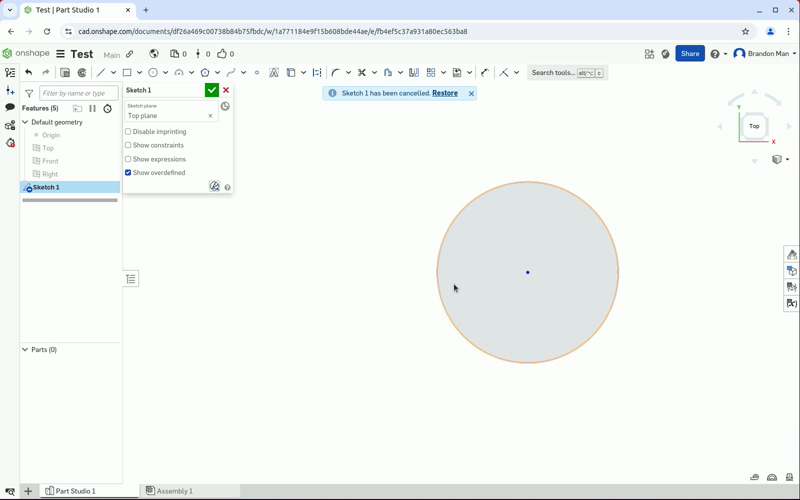
scroll(-6)
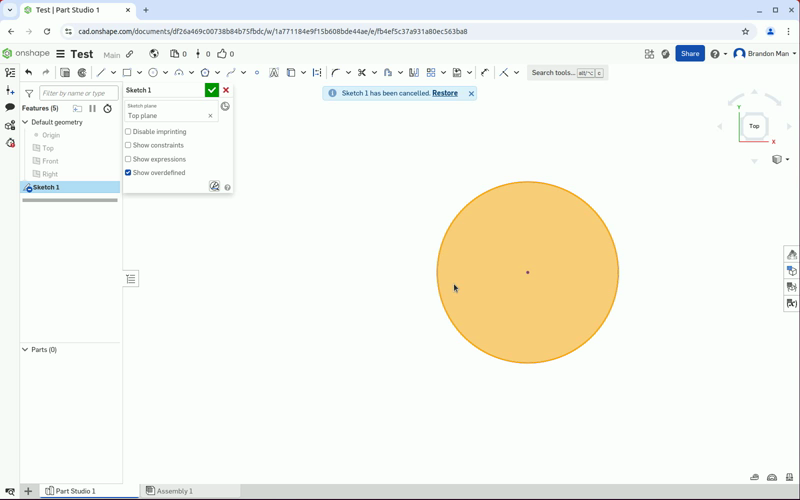
scroll(-6)
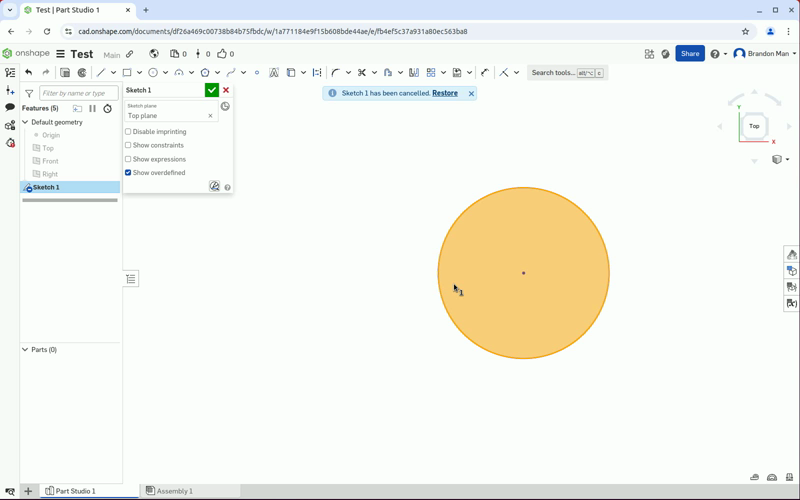
scroll(-6)
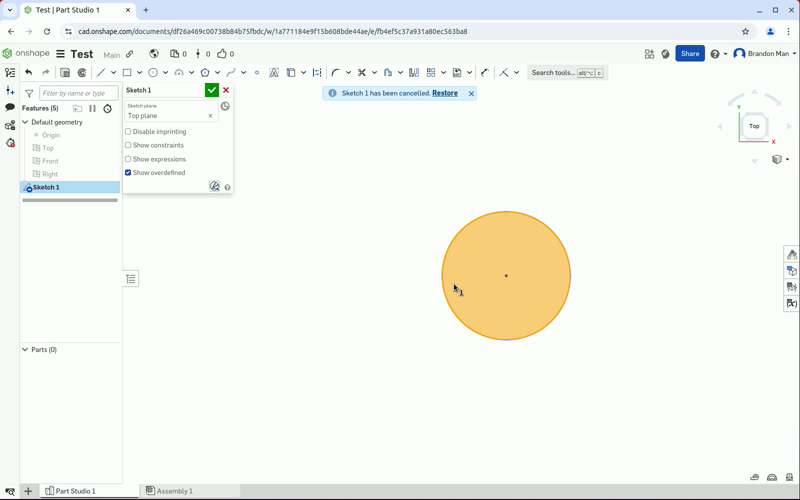
scroll(-6)
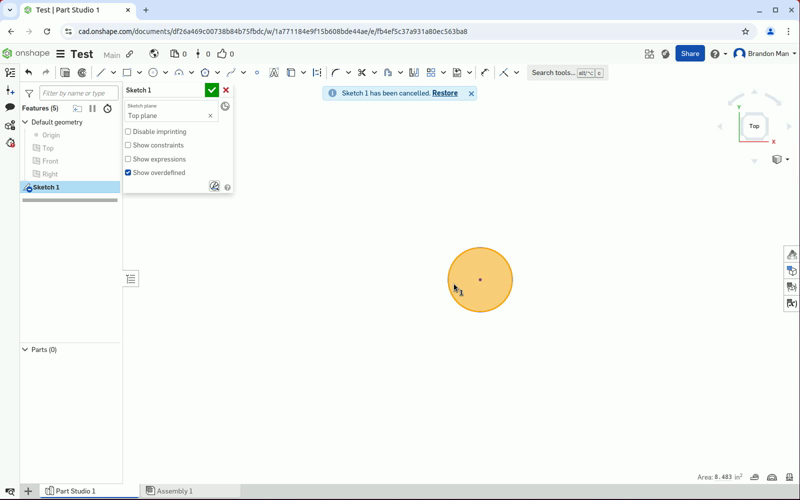
scroll(-6)
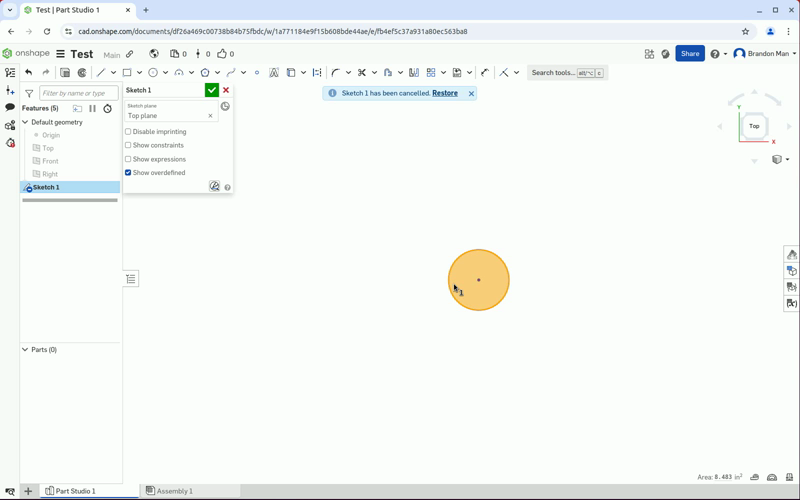
scroll(-6)
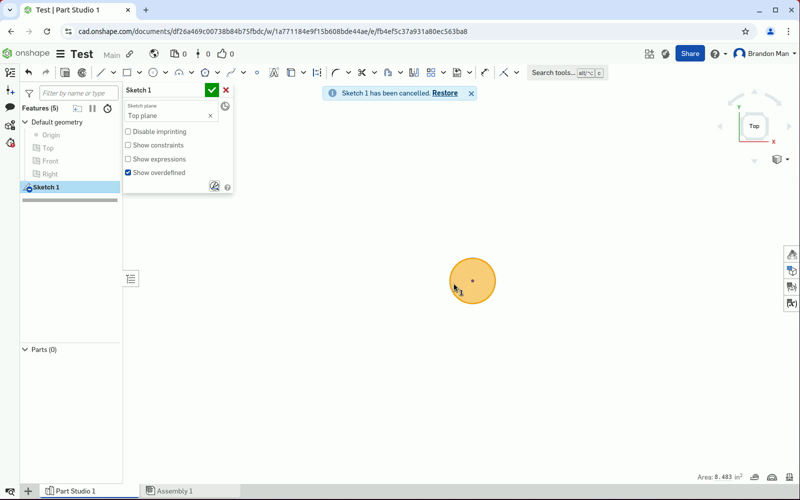
scroll(-6)
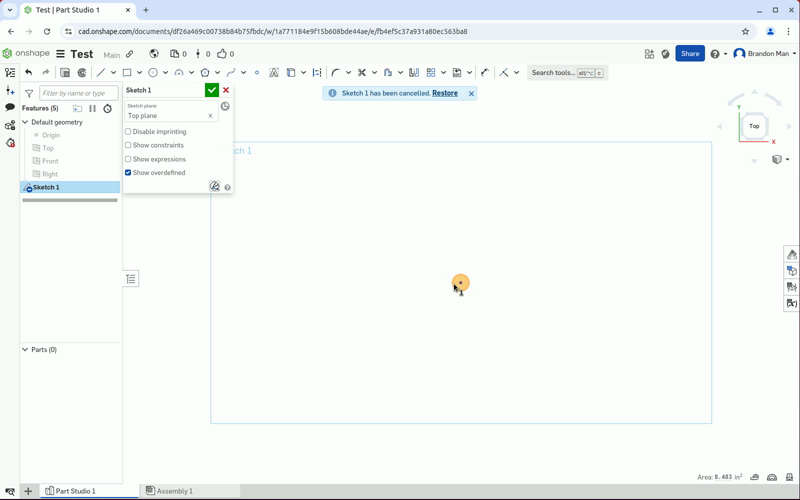
mouse_move(73, 352)
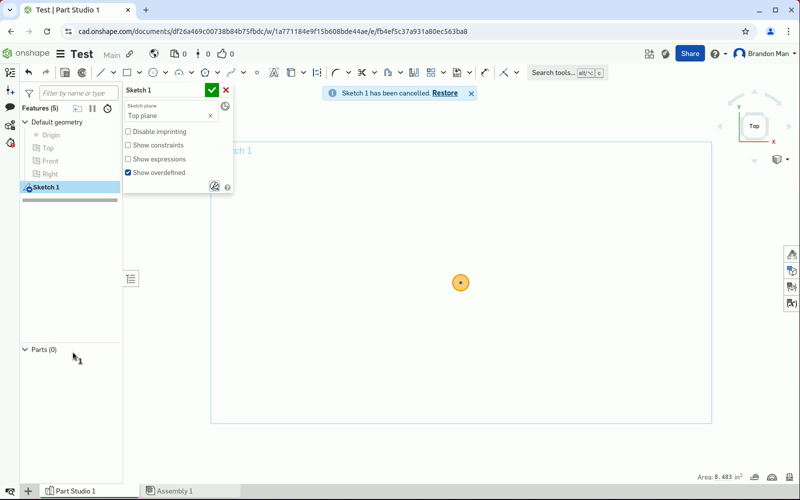
key(shift+y)
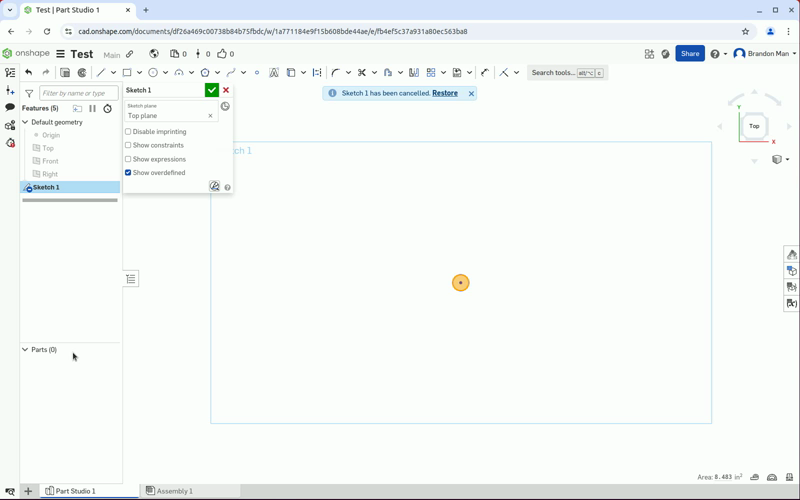
key(shift+e)
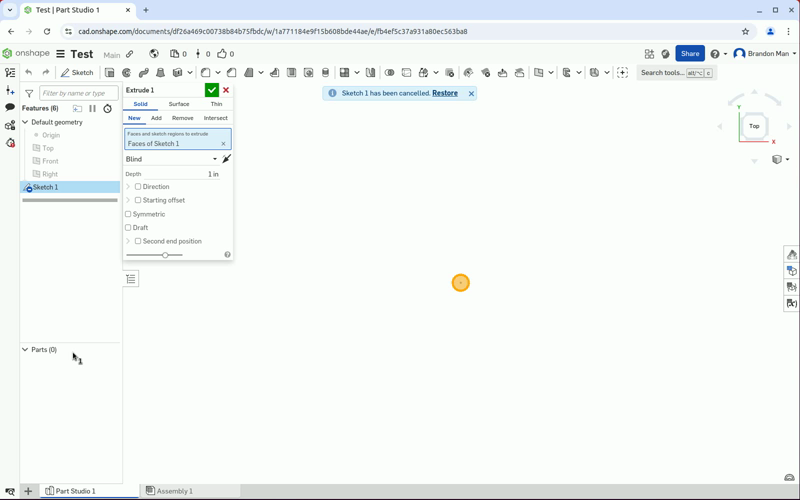
mouse_move(143, 106)
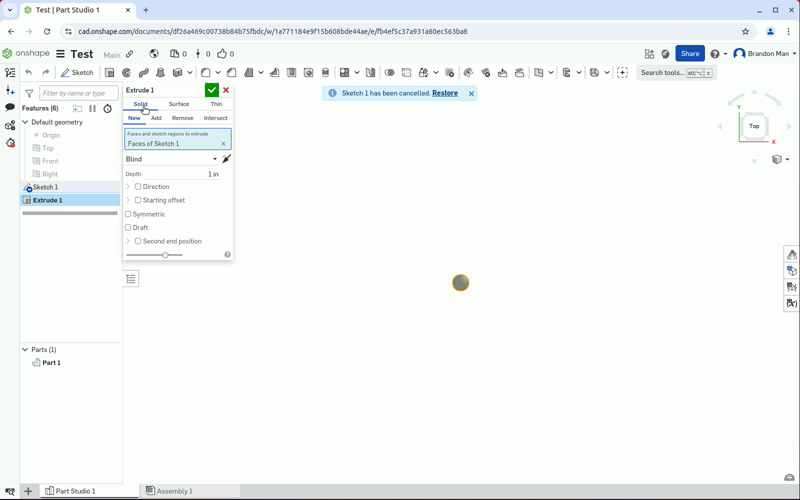
click(143, 106)
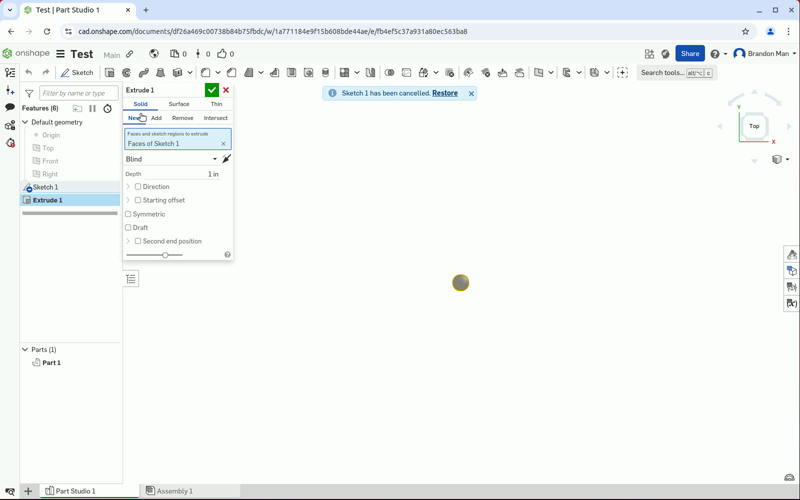
mouse_move(137, 120)
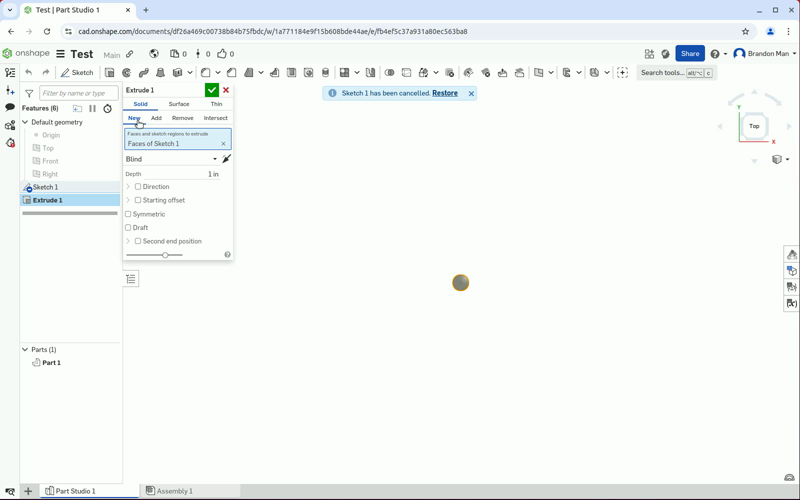
click(137, 120)
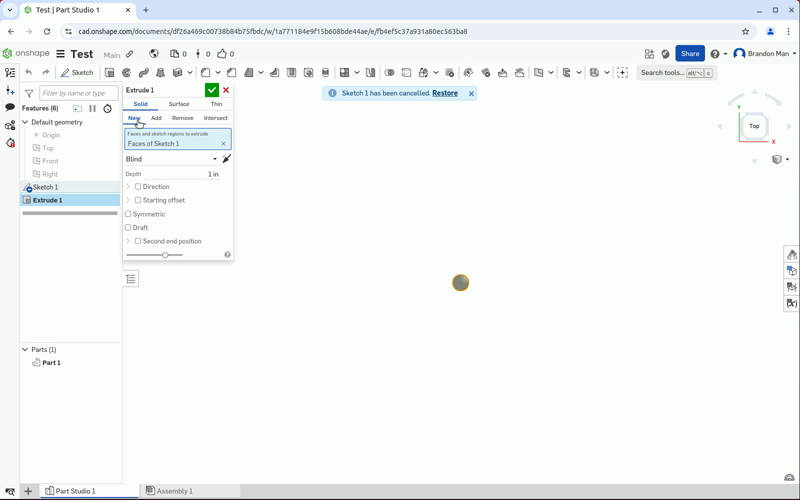
key(tab, 4)
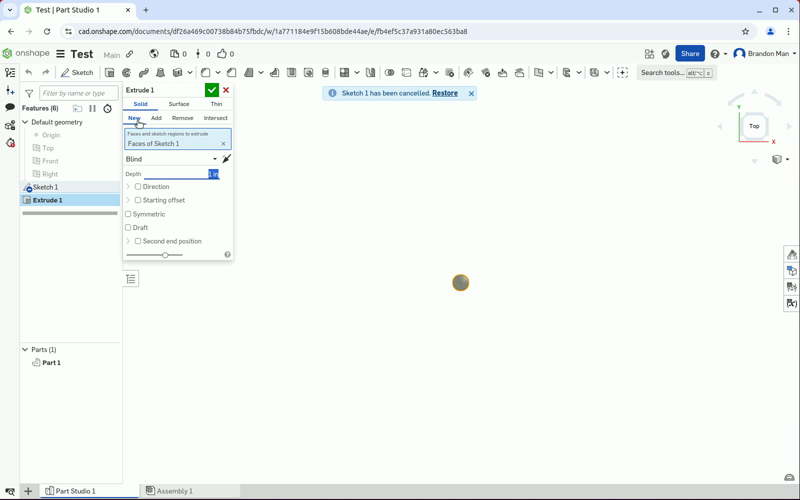
text(18.535)
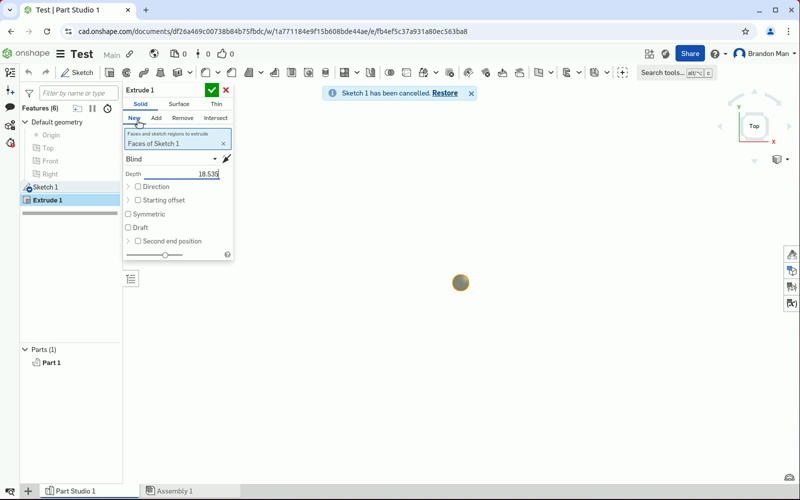
key(enter)
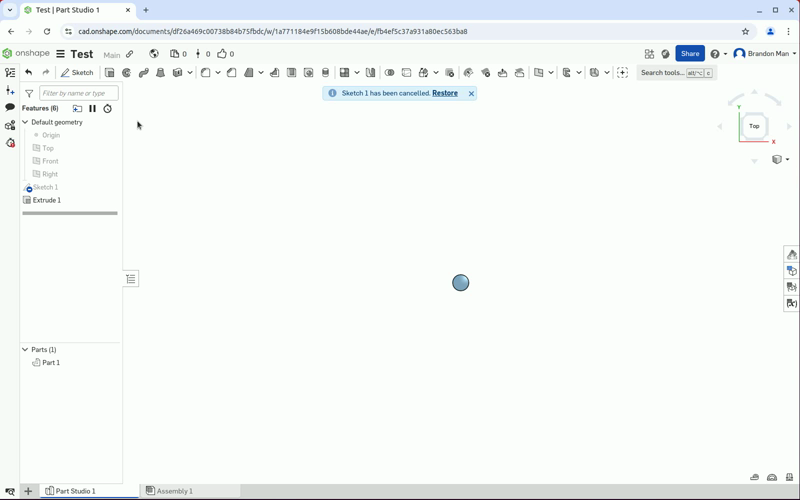
key(shift+h)
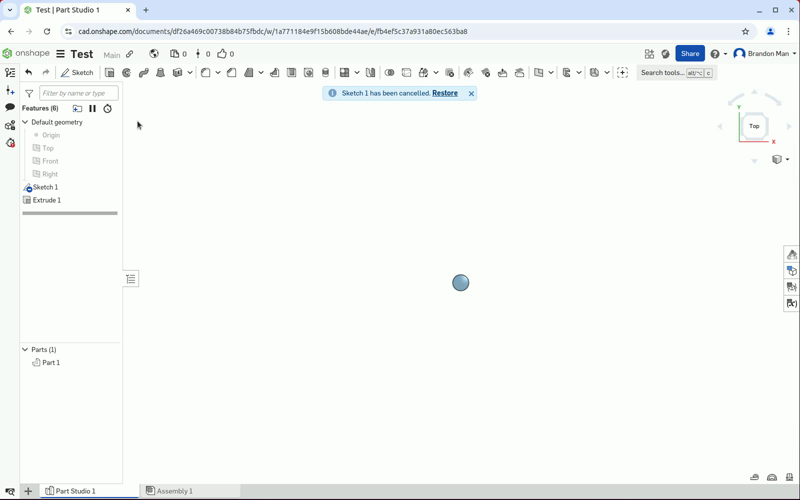
key(shift+h)
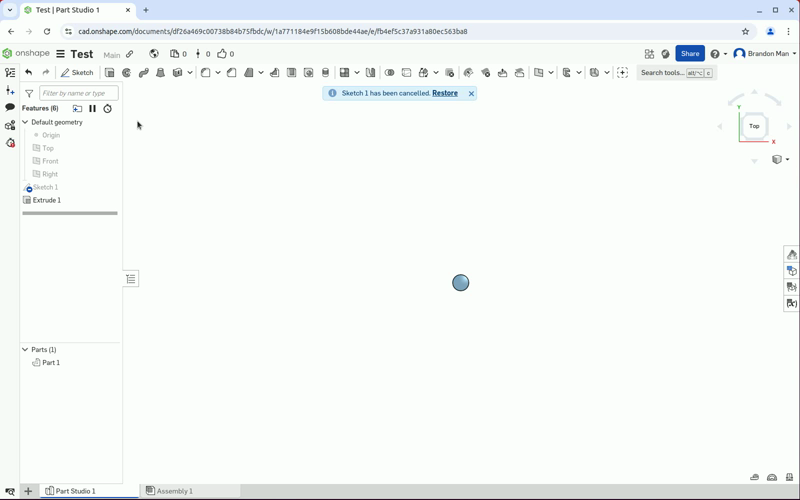
mouse_move(73, 189)
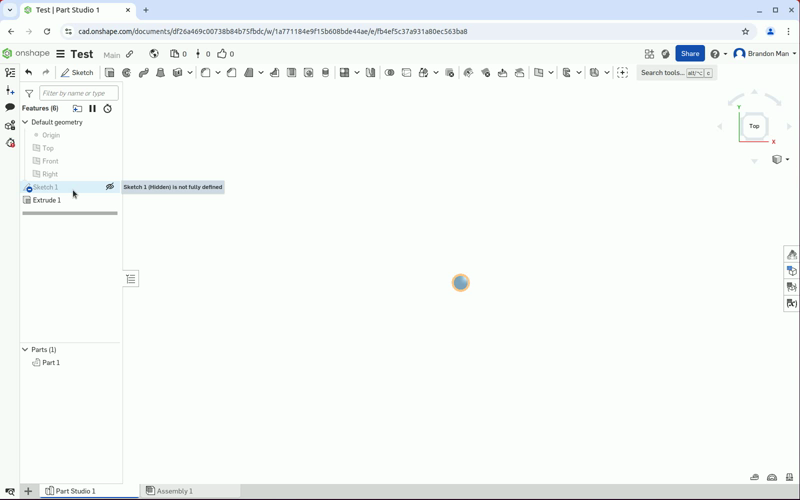
click(73, 189)
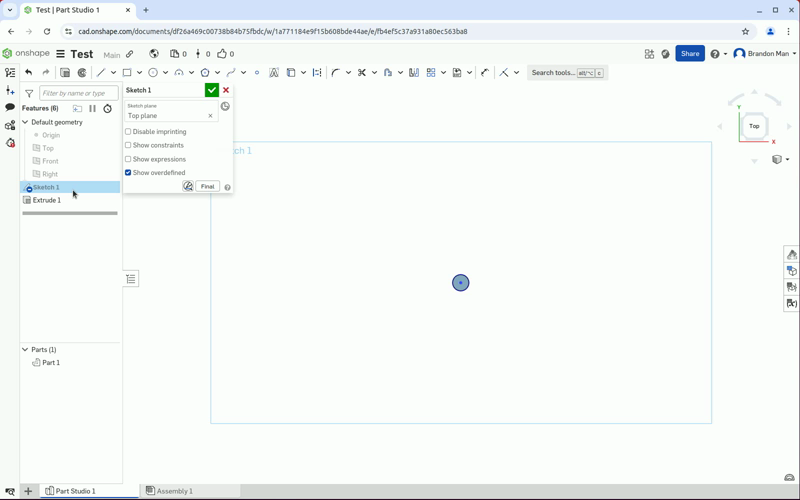
mouse_move(229, 92)
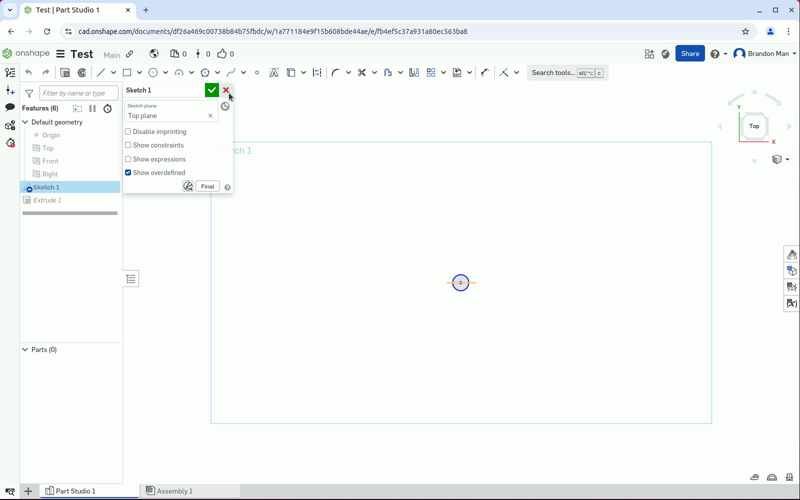
click(229, 92)
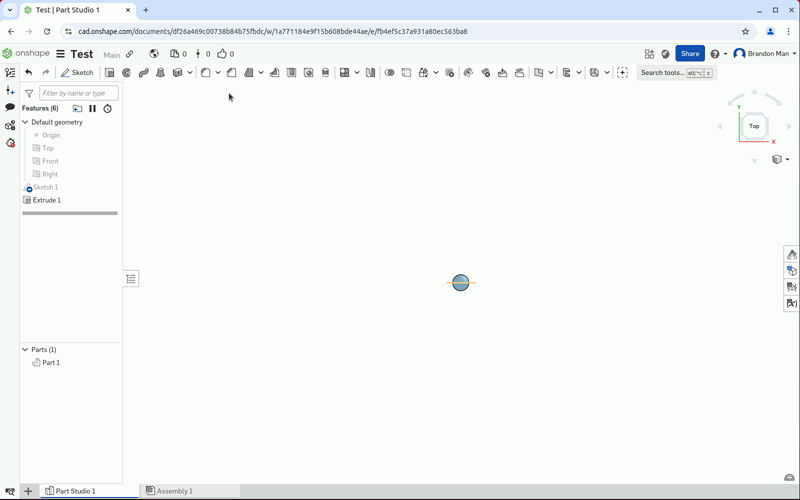
mouse_move(541, 75)
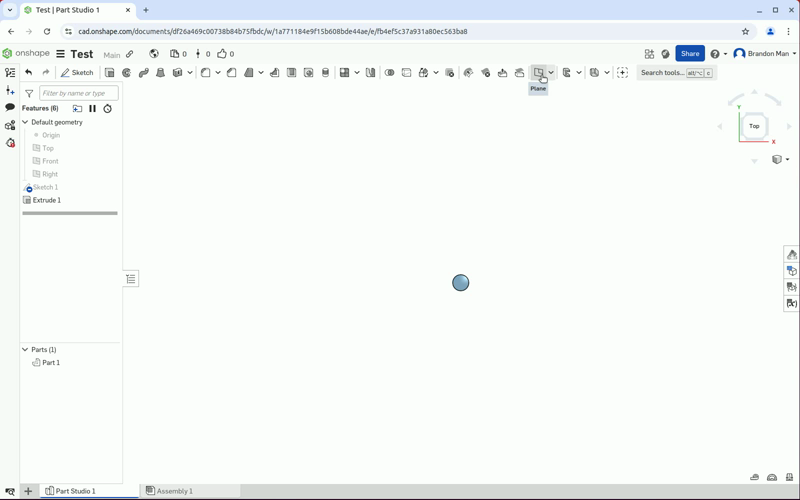
click(541, 75)
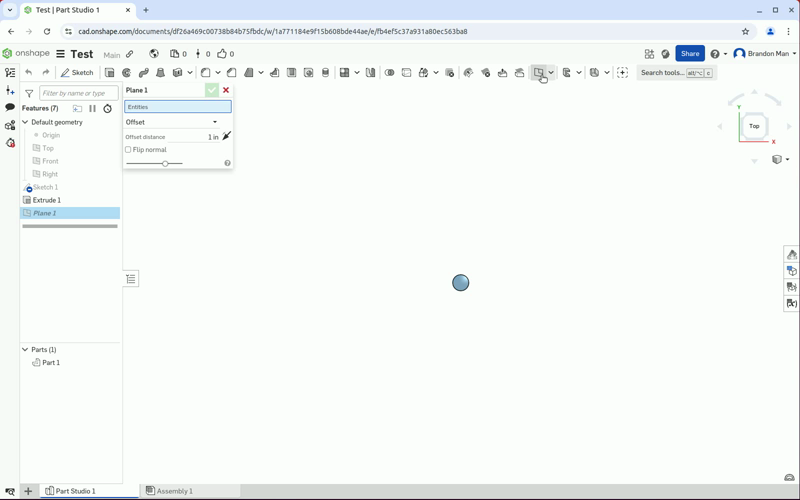
mouse_move(73, 150)
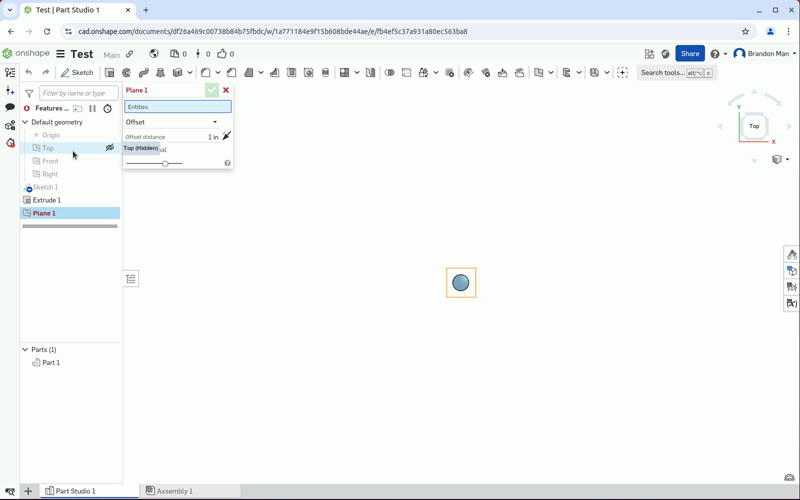
click(73, 150)
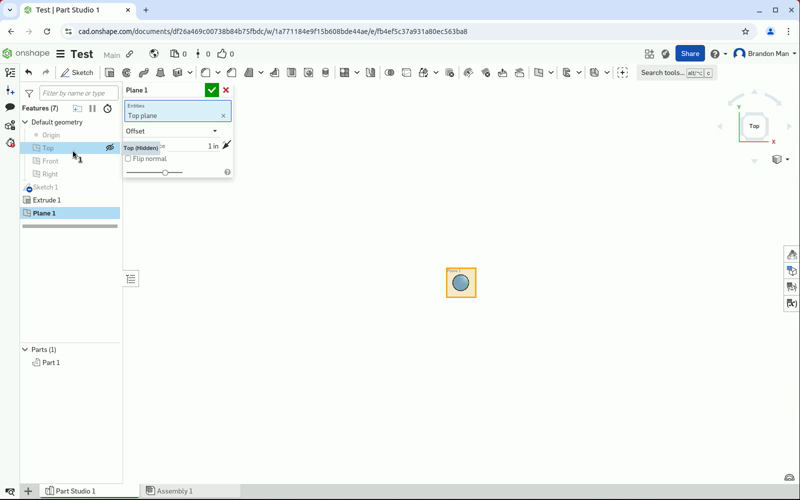
key(tab, 2)
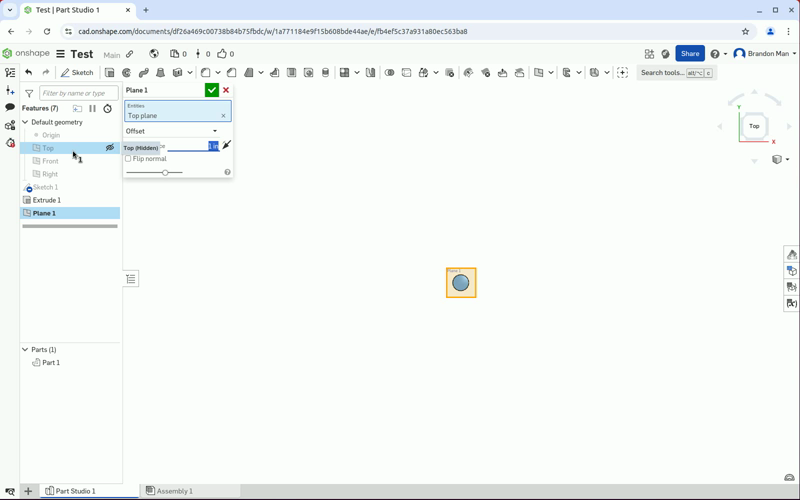
text(18.548)
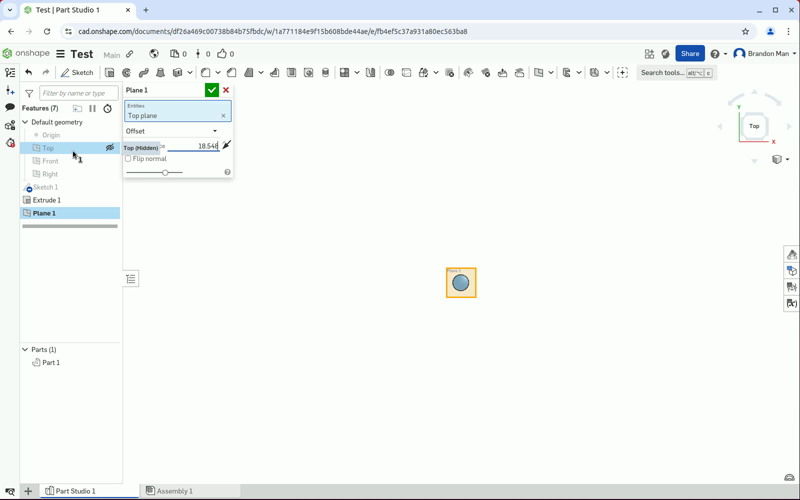
key(enter, 2)
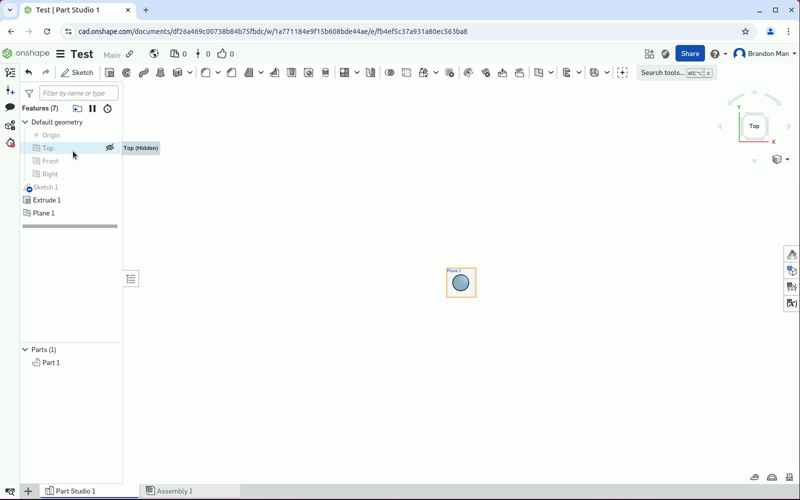
key(shift+s)
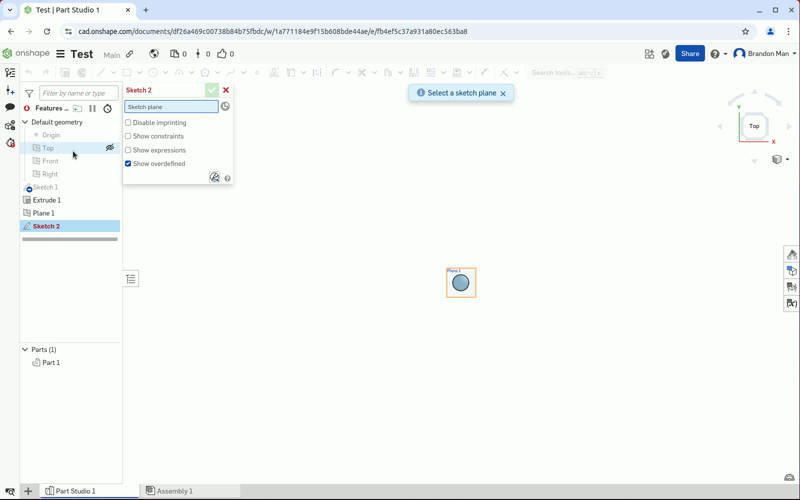
mouse_move(73, 215)
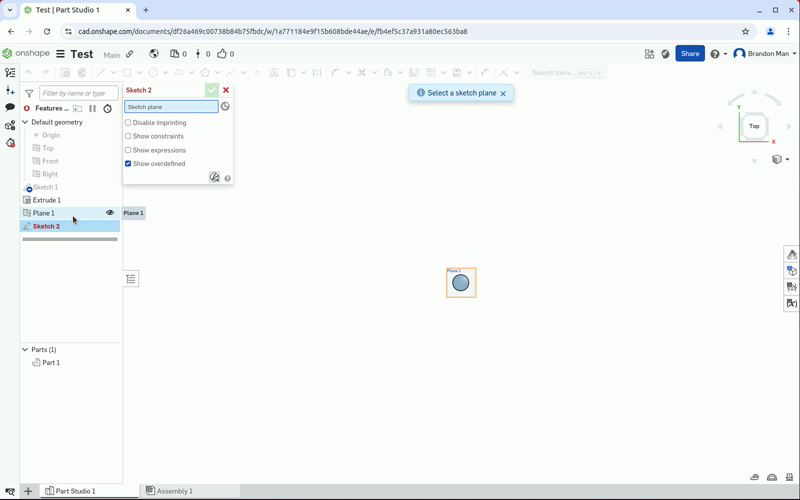
click(73, 215)
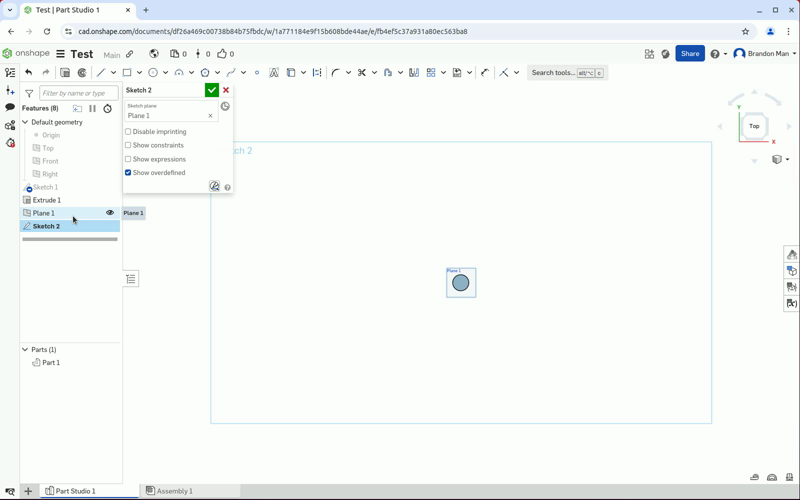
mouse_move(73, 352)
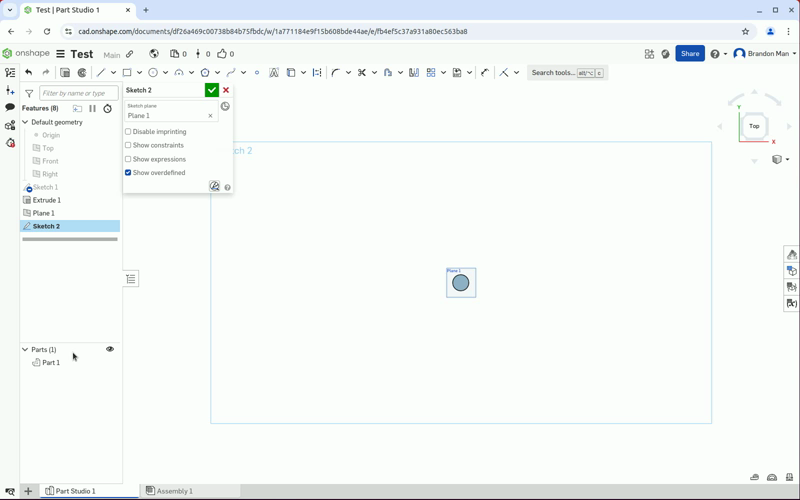
key(y)
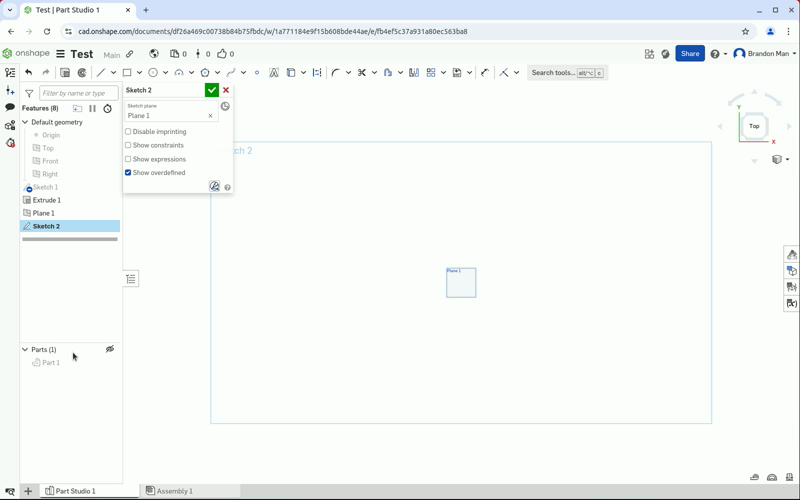
key(l)
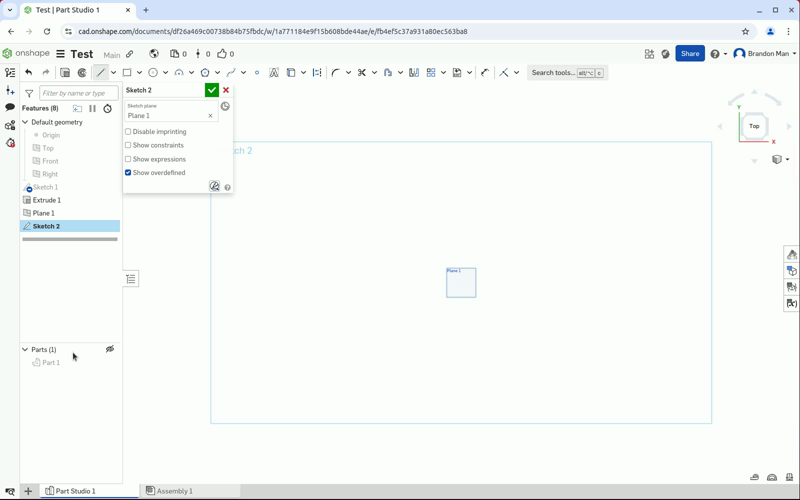
key_down(shift)
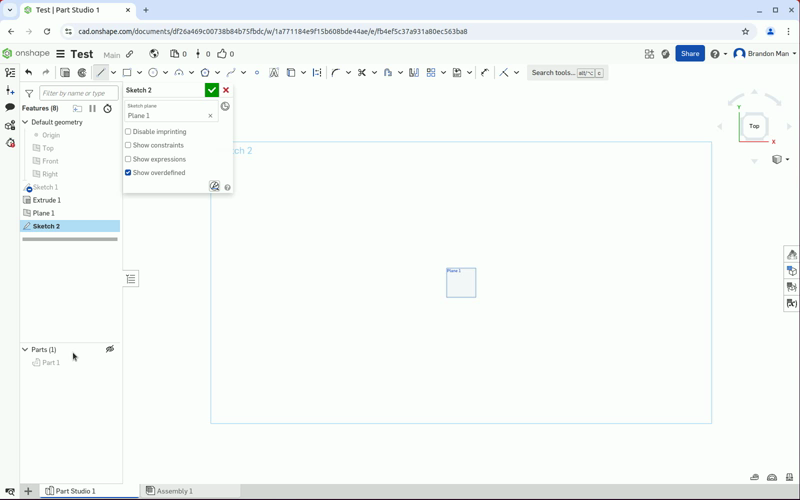
mouse_move(452, 282)
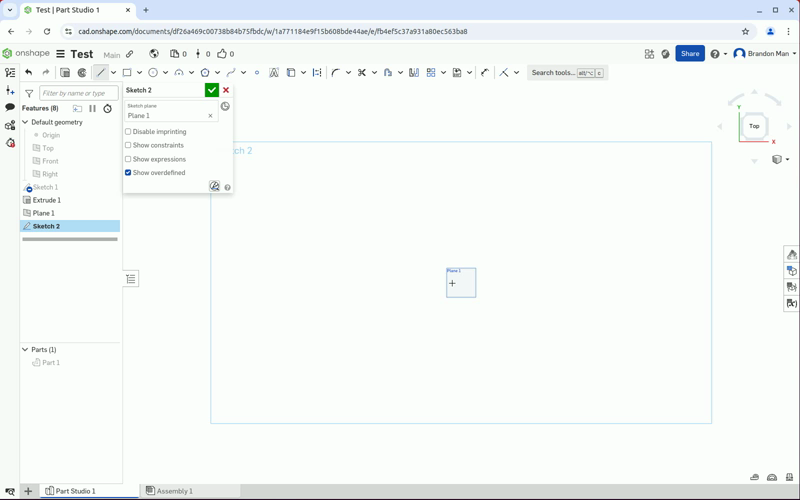
click(452, 282)
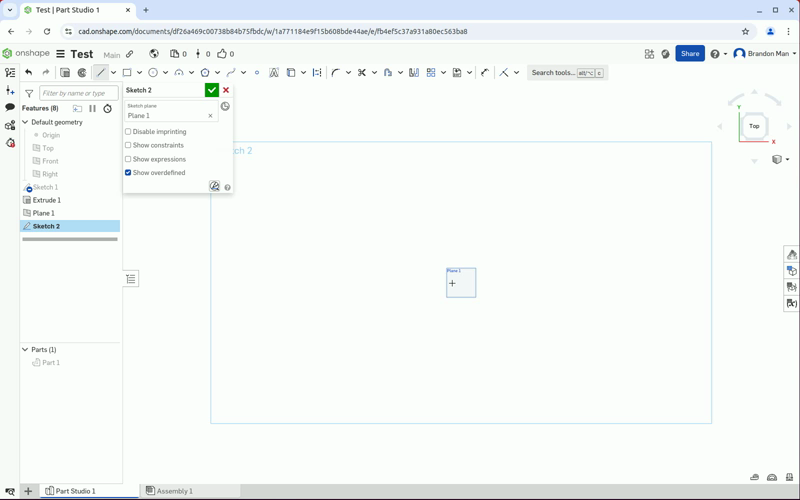
key_up(shift)
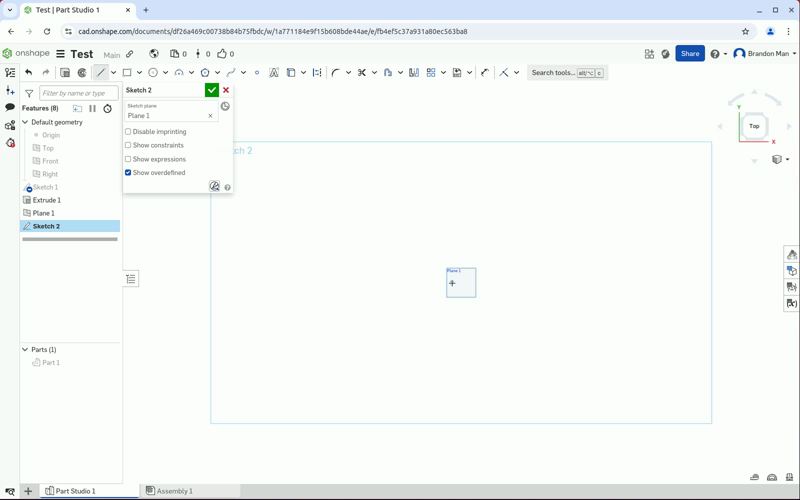
key_down(shift)
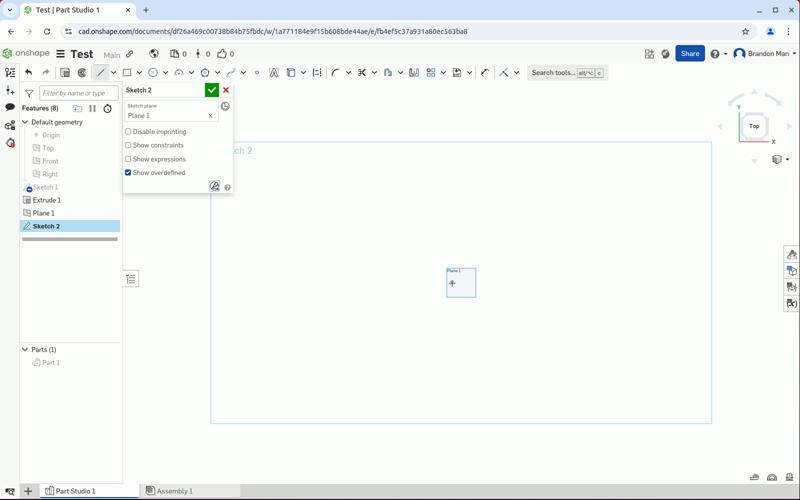
mouse_move(482, 282)
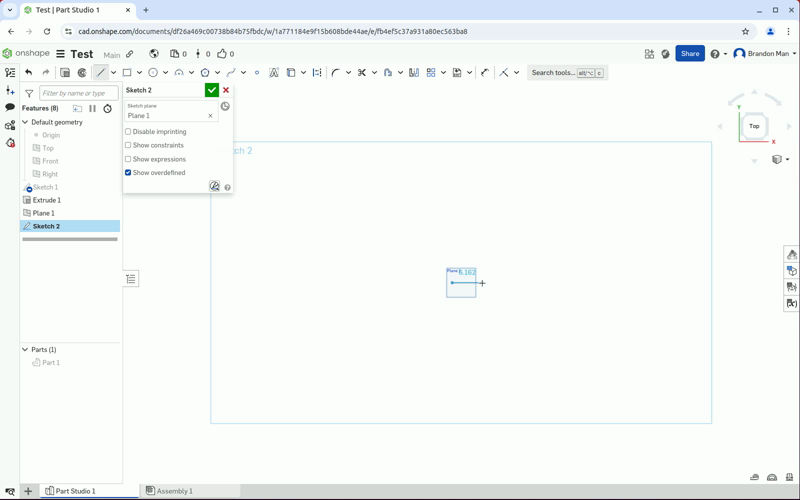
mouse_move(454, 288)
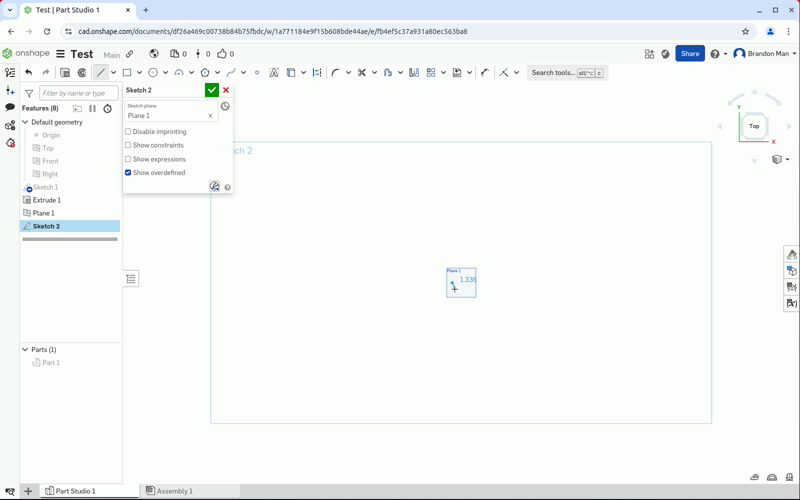
scroll(6)
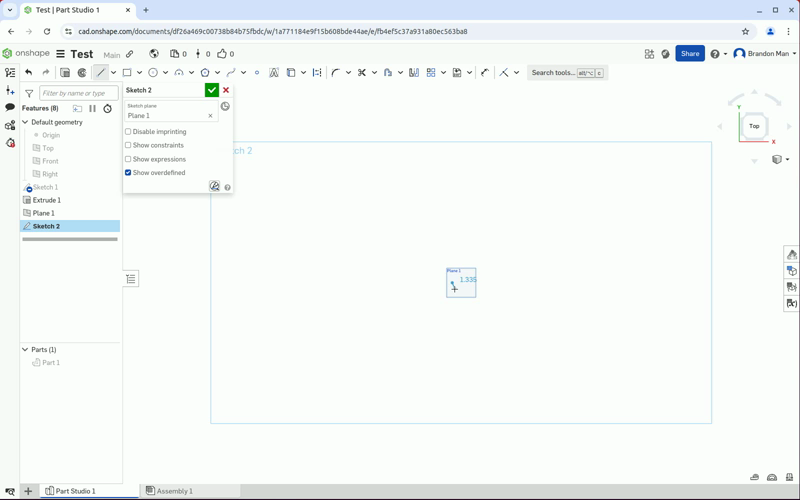
scroll(6)
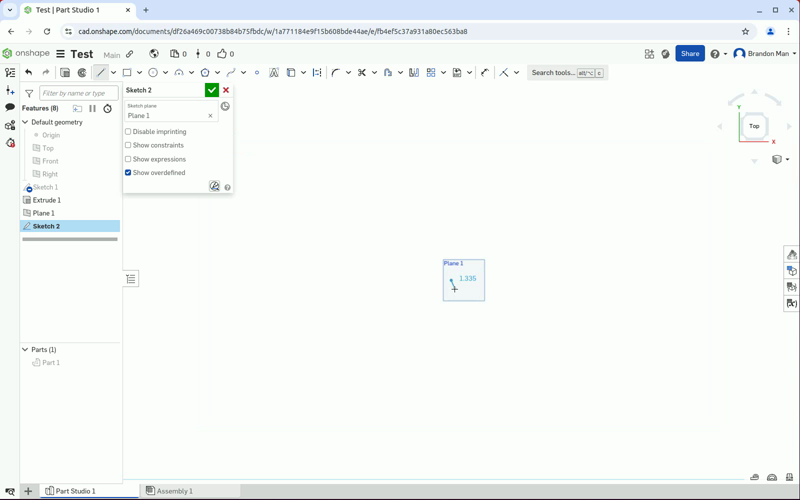
scroll(6)
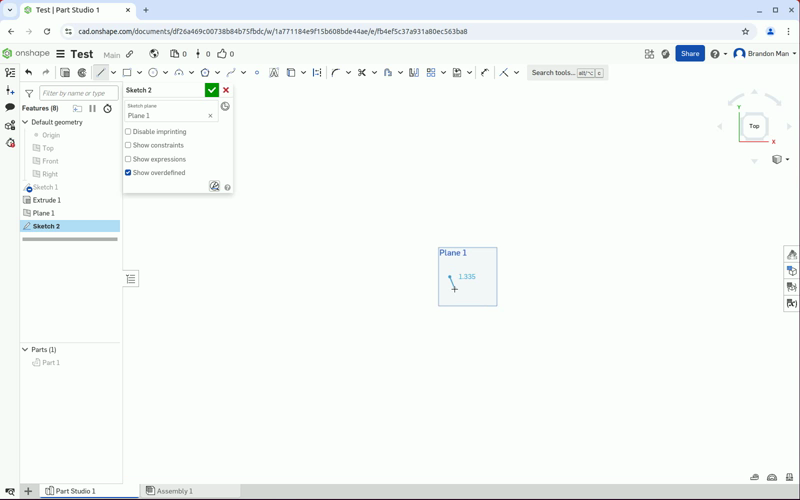
scroll(6)
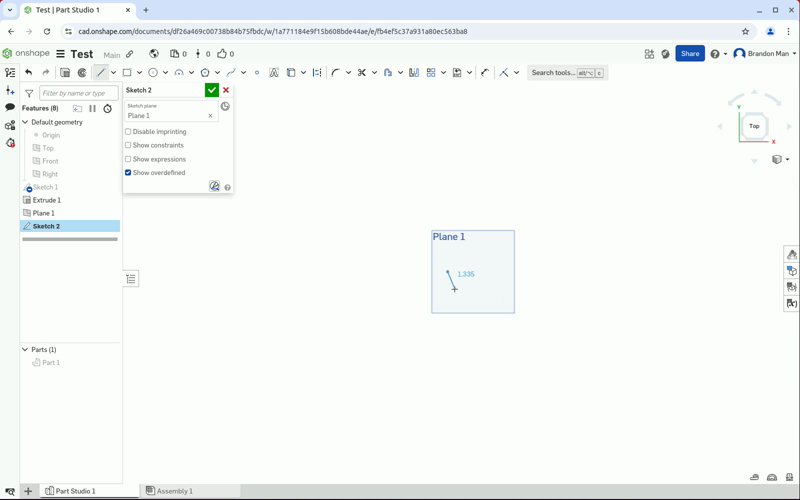
scroll(6)
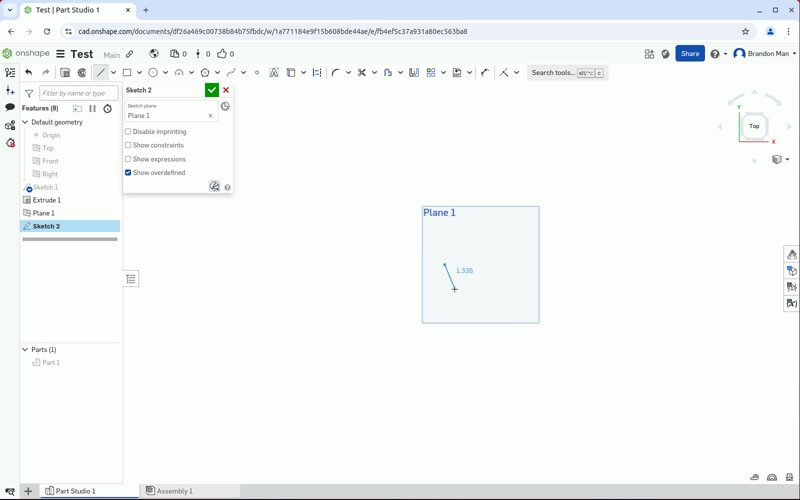
scroll(6)
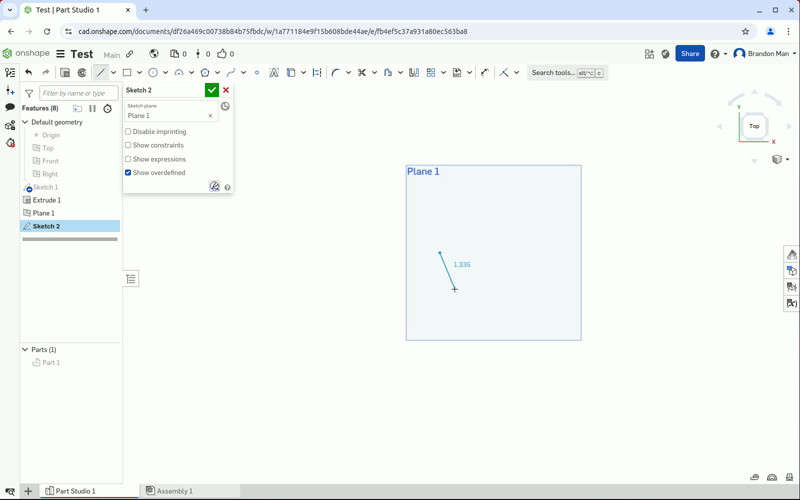
scroll(6)
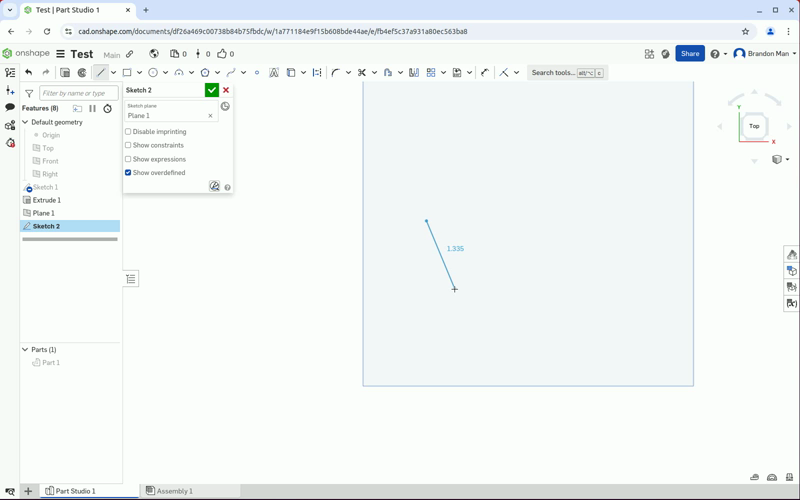
click(454, 288)
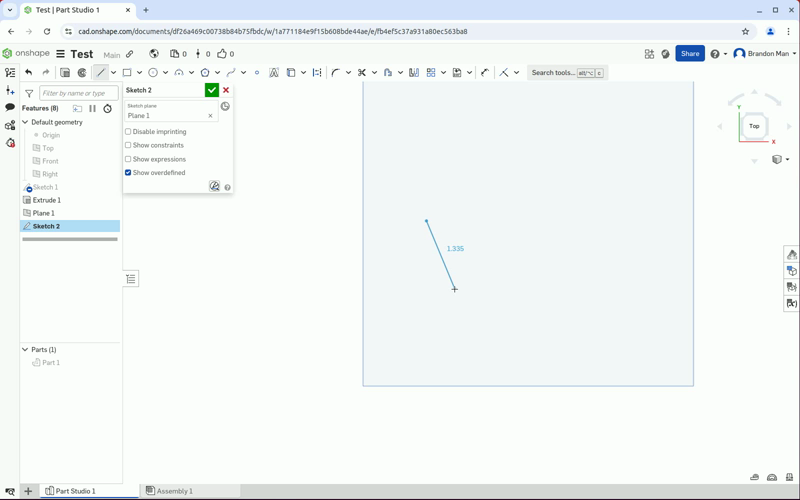
scroll(-6)
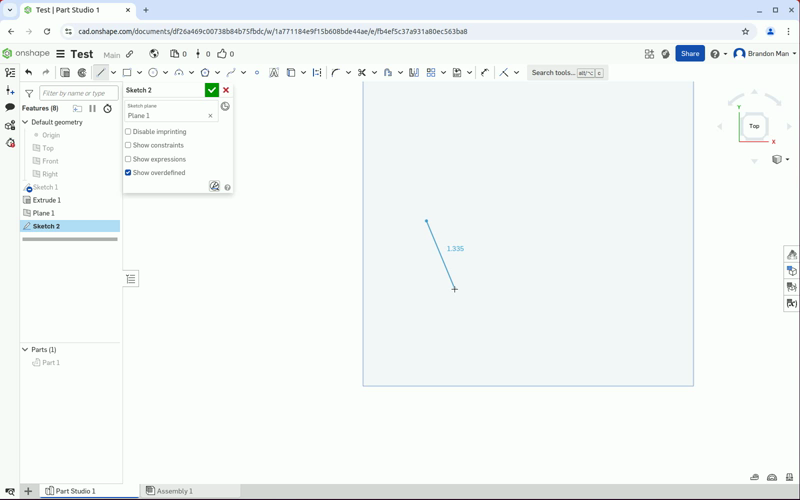
scroll(-6)
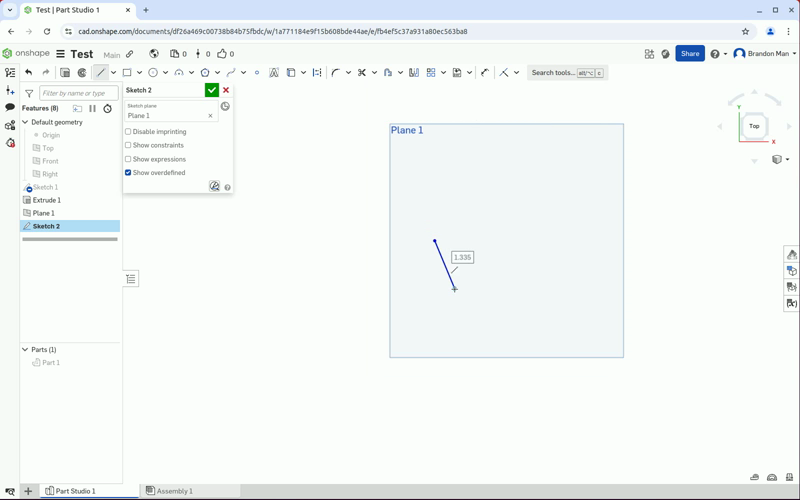
scroll(-6)
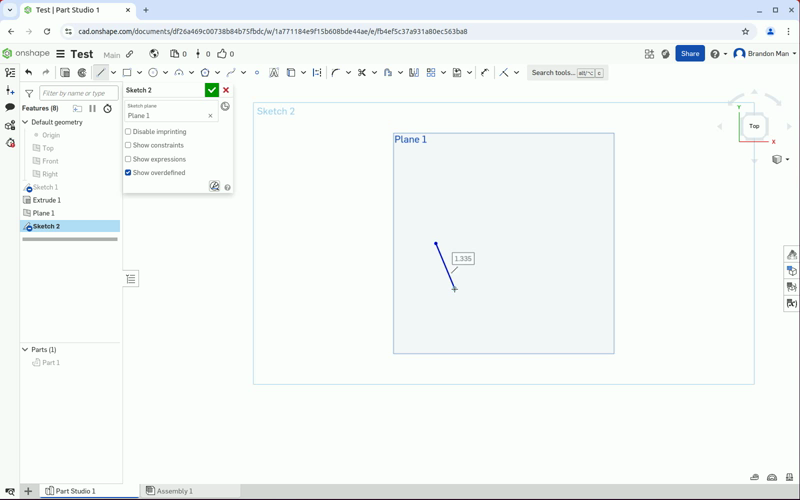
scroll(-6)
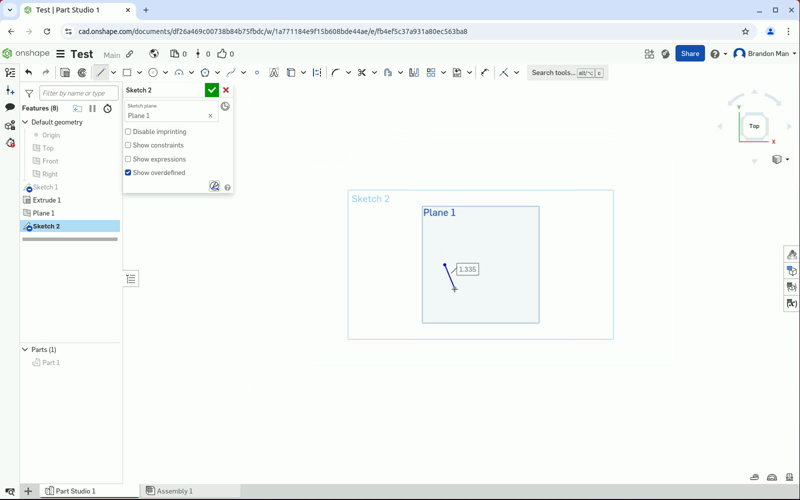
scroll(-6)
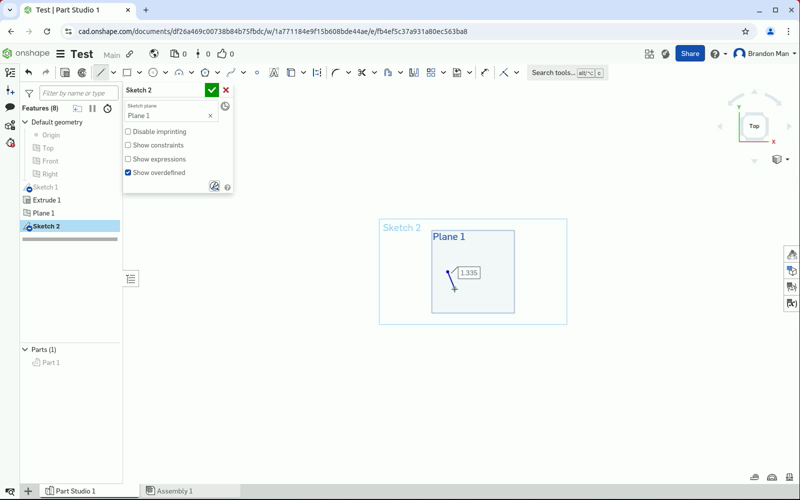
scroll(-6)
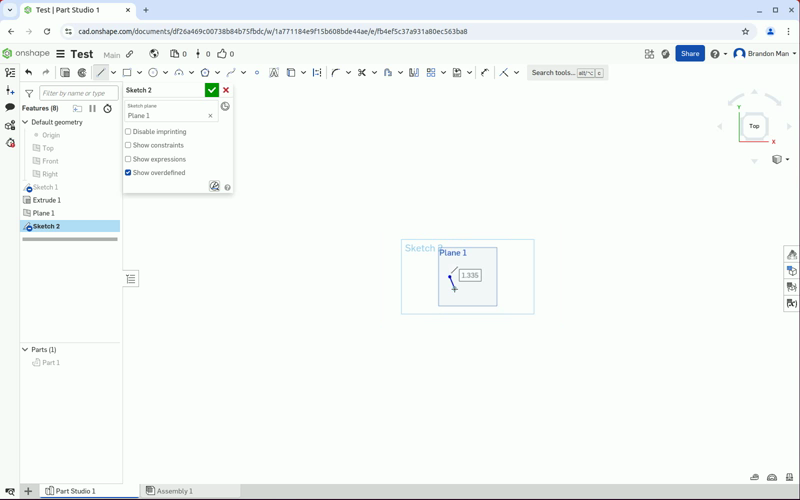
scroll(-6)
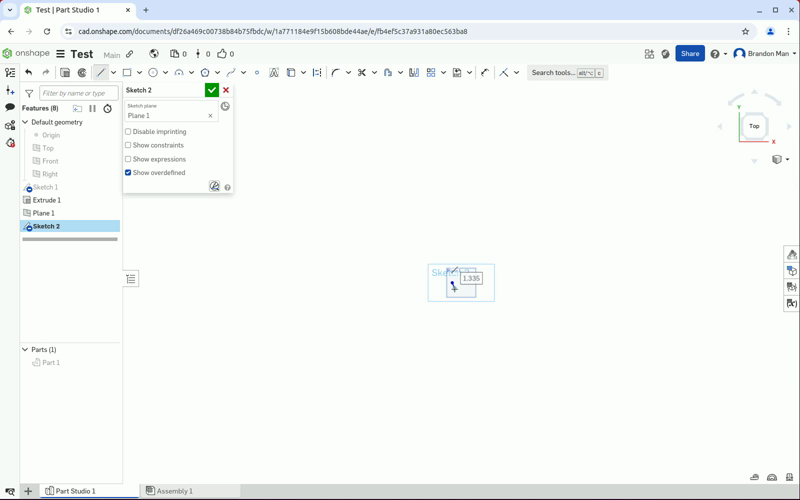
key_up(shift)
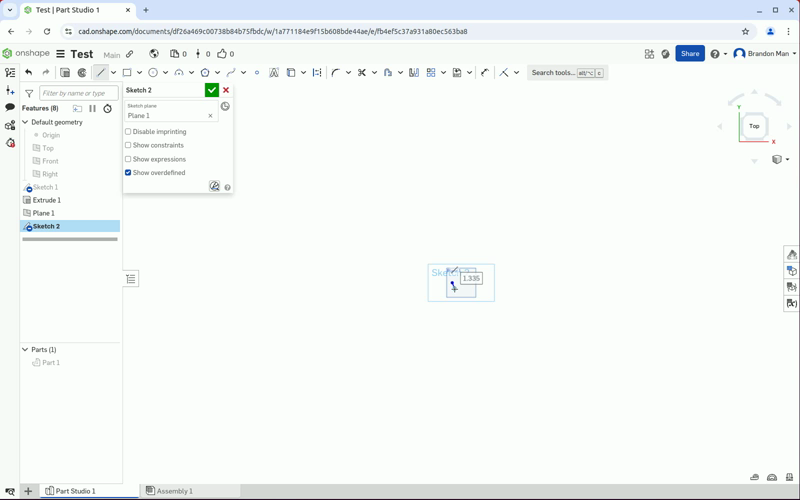
key_down(shift)
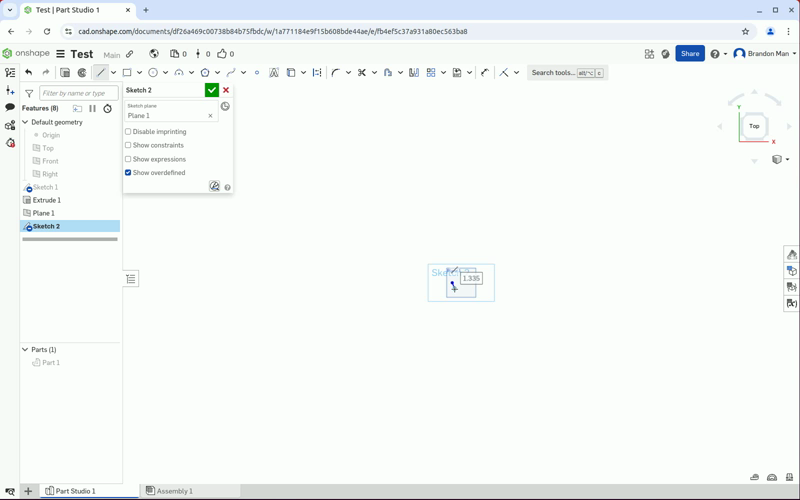
mouse_move(484, 288)
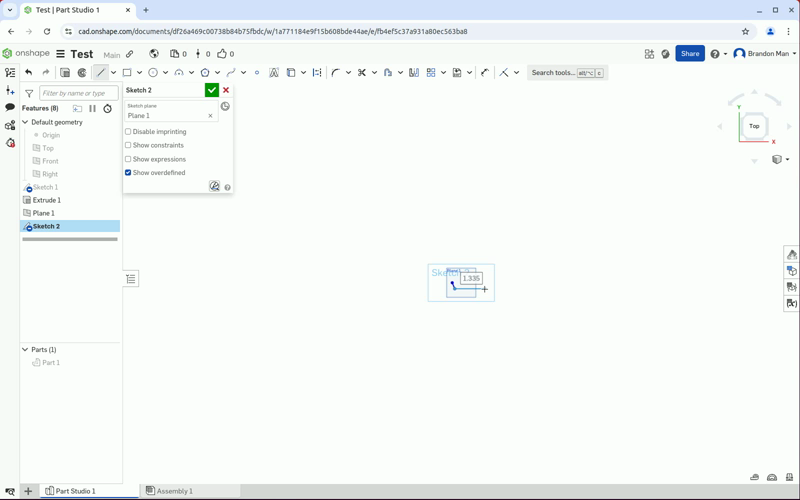
mouse_move(460, 291)
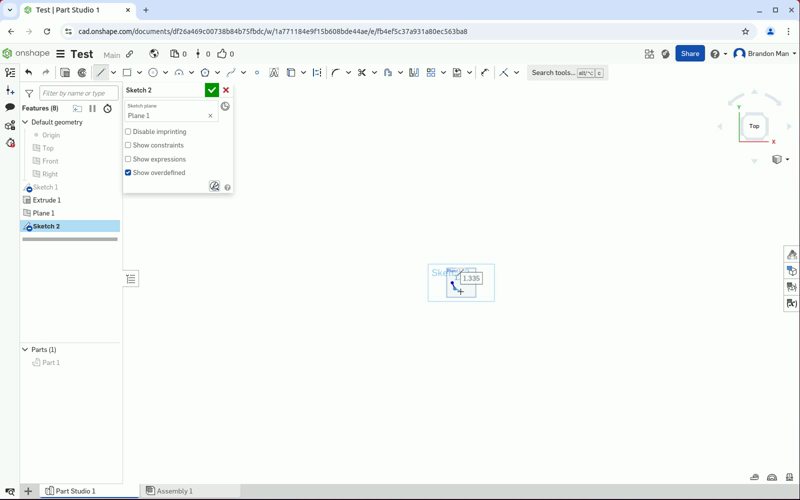
scroll(6)
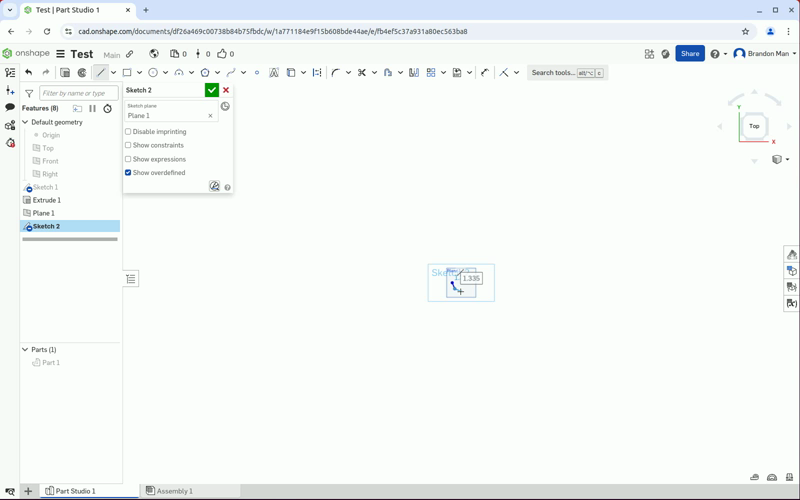
scroll(6)
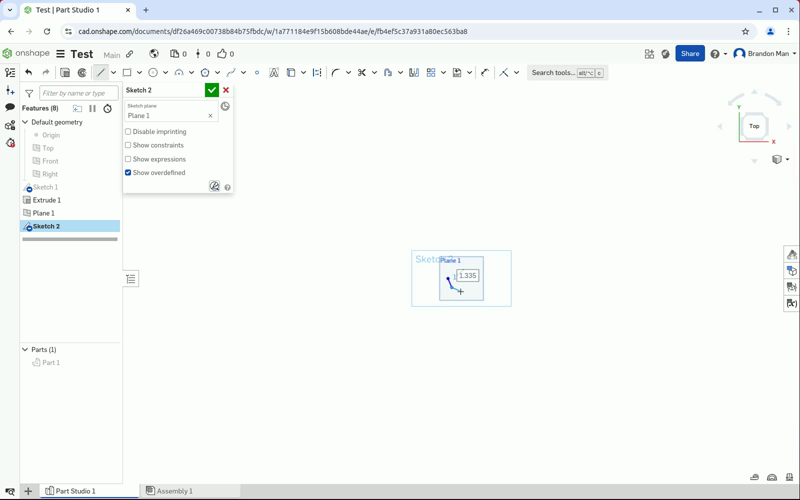
scroll(6)
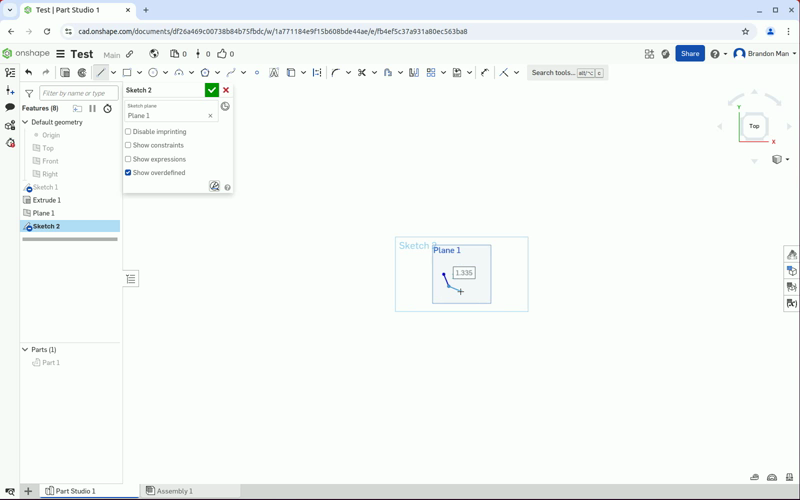
scroll(6)
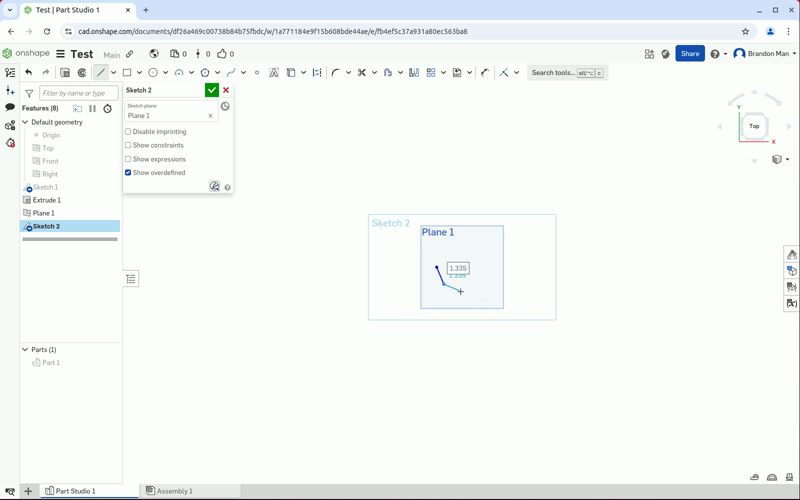
scroll(6)
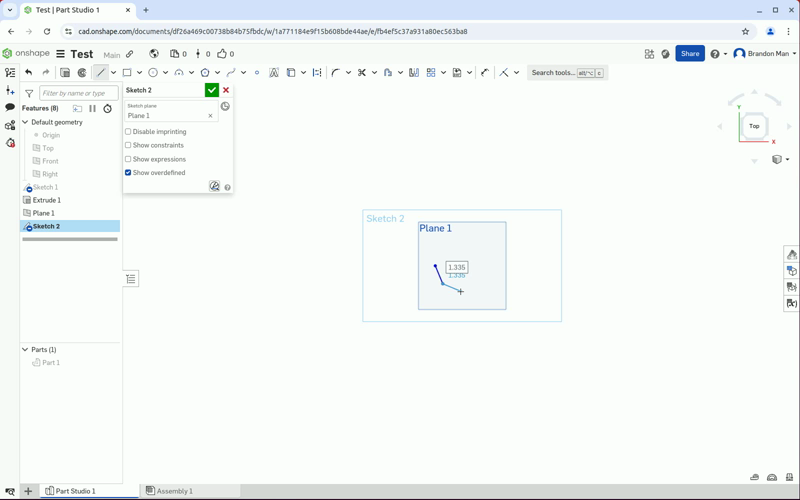
scroll(6)
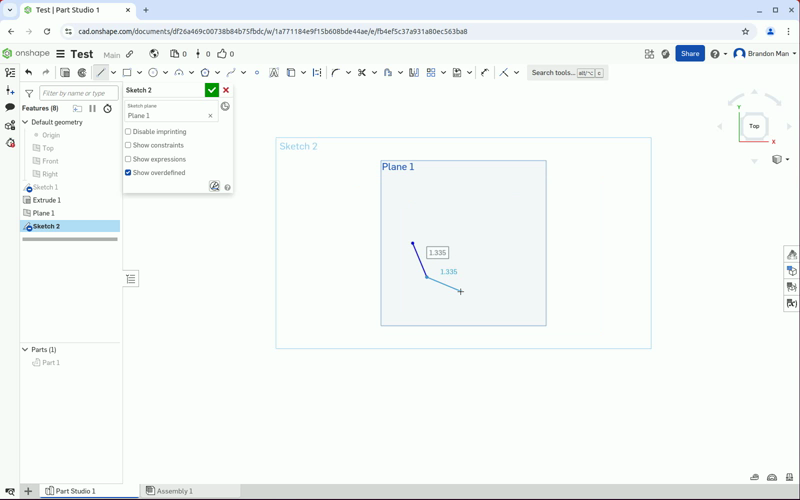
scroll(6)
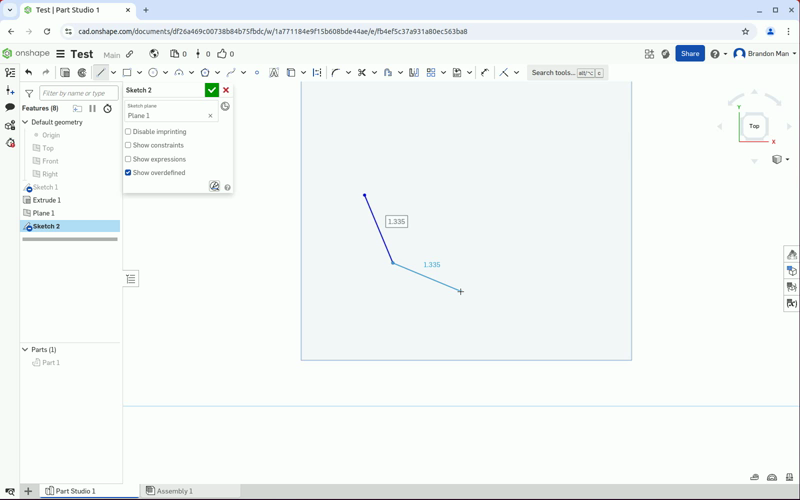
click(460, 291)
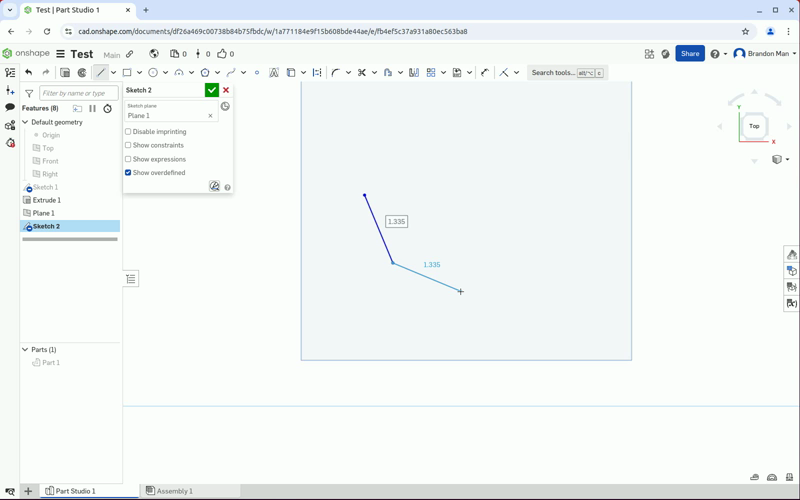
scroll(-6)
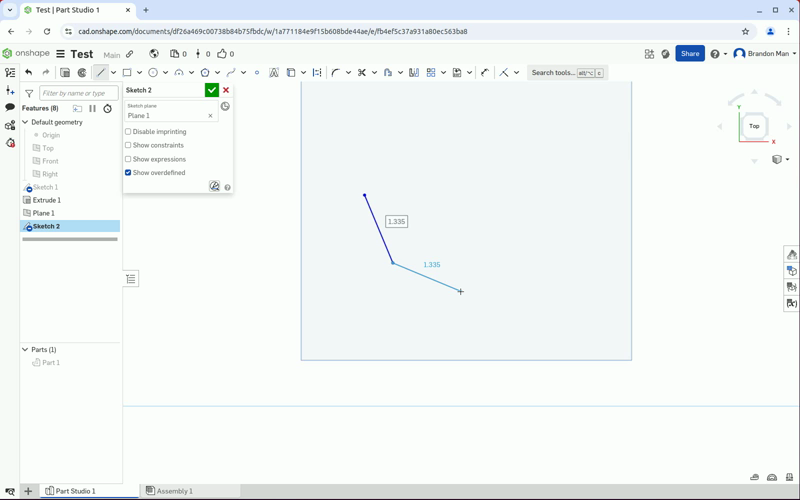
scroll(-6)
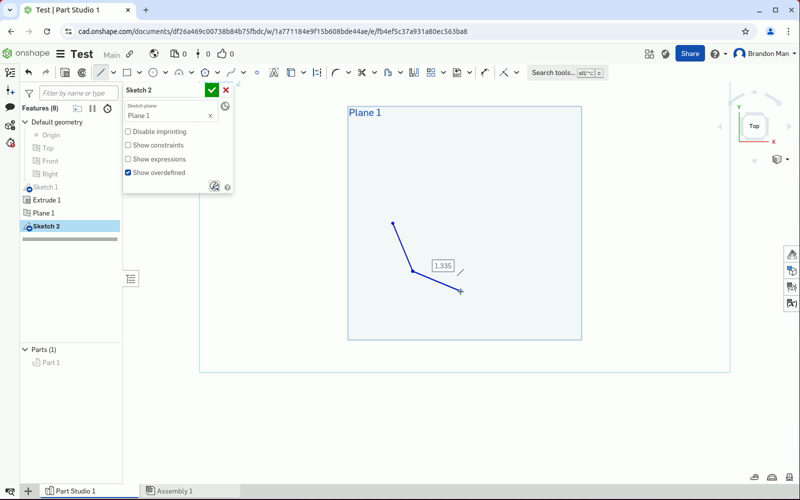
scroll(-6)
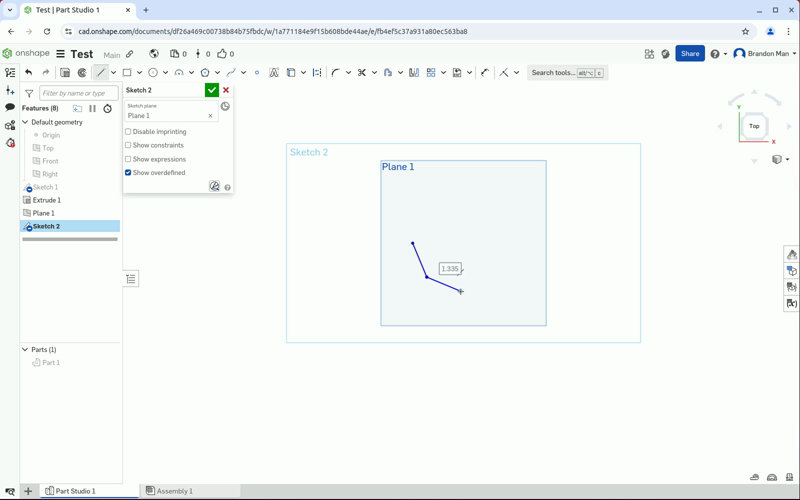
scroll(-6)
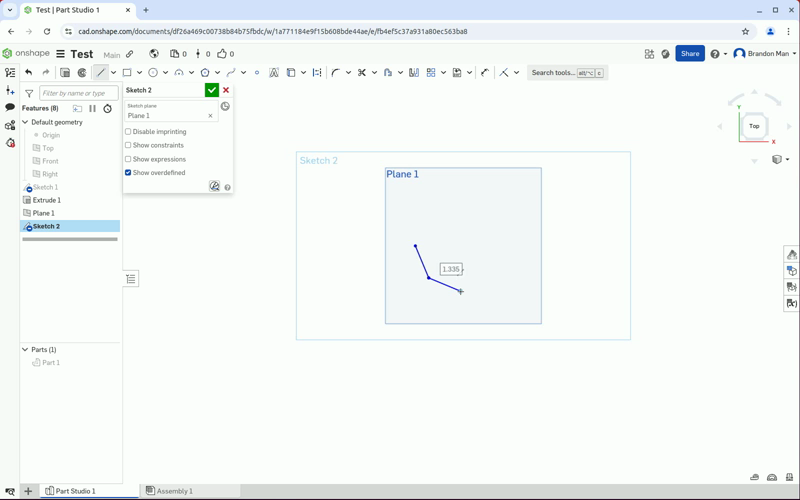
scroll(-6)
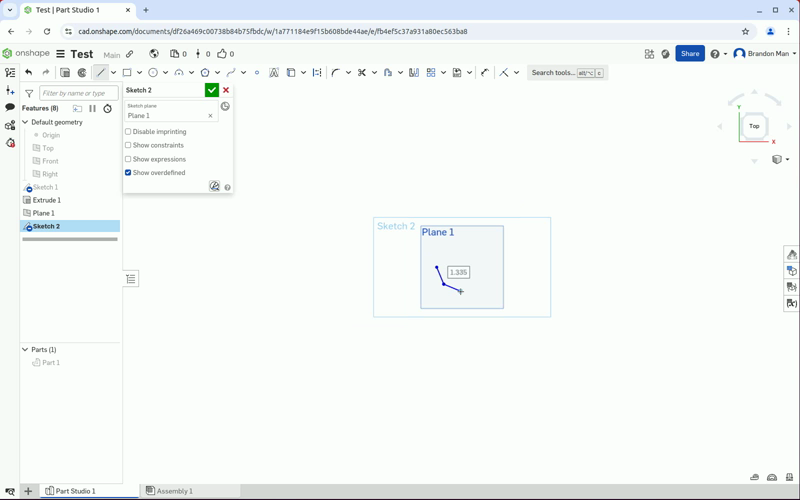
scroll(-6)
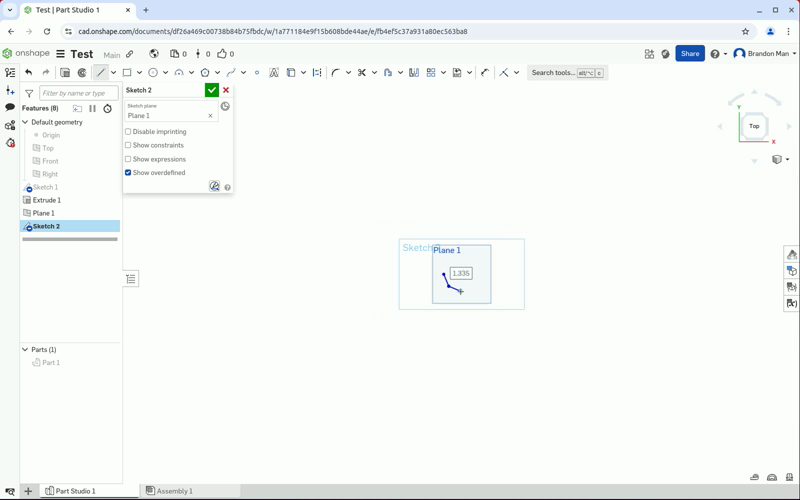
scroll(-6)
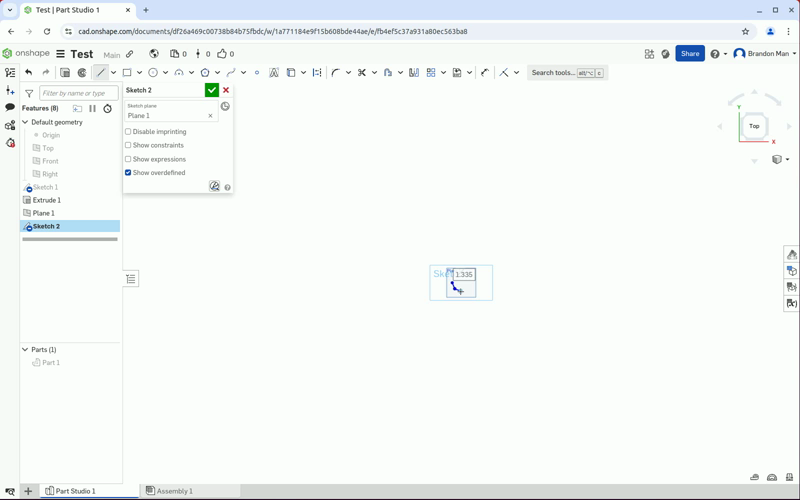
key_up(shift)
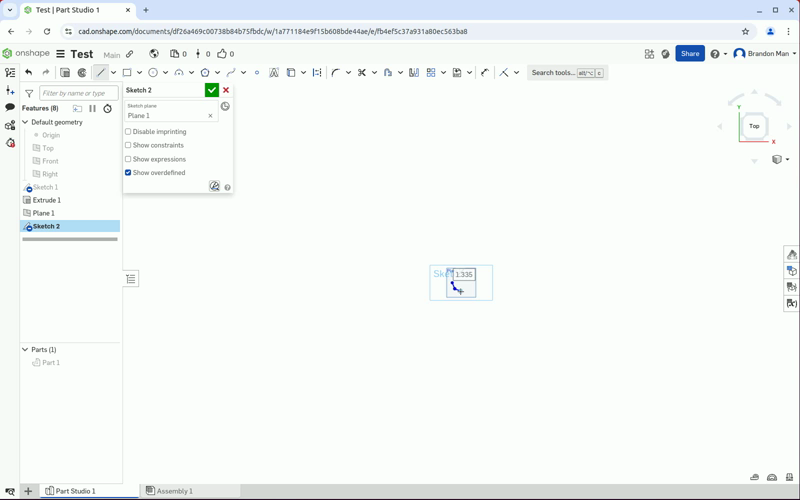
key_down(shift)
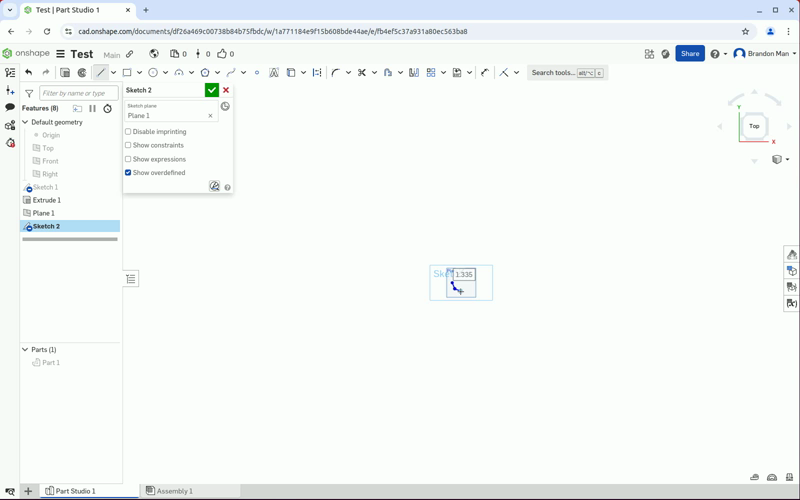
mouse_move(490, 291)
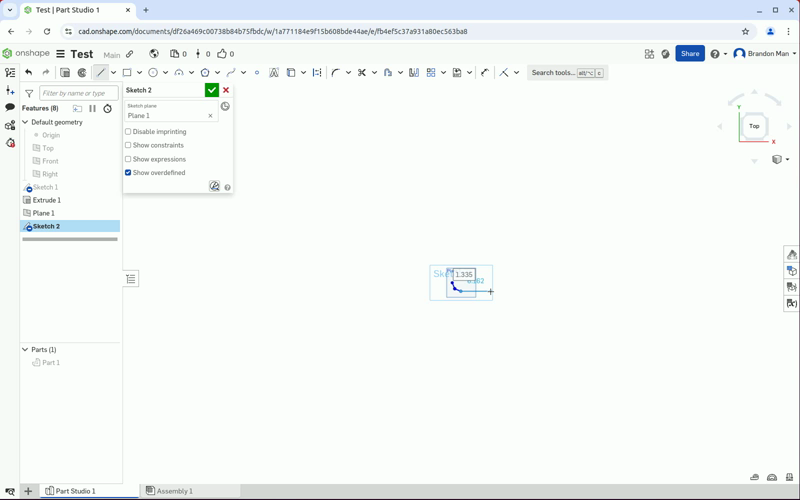
mouse_move(466, 288)
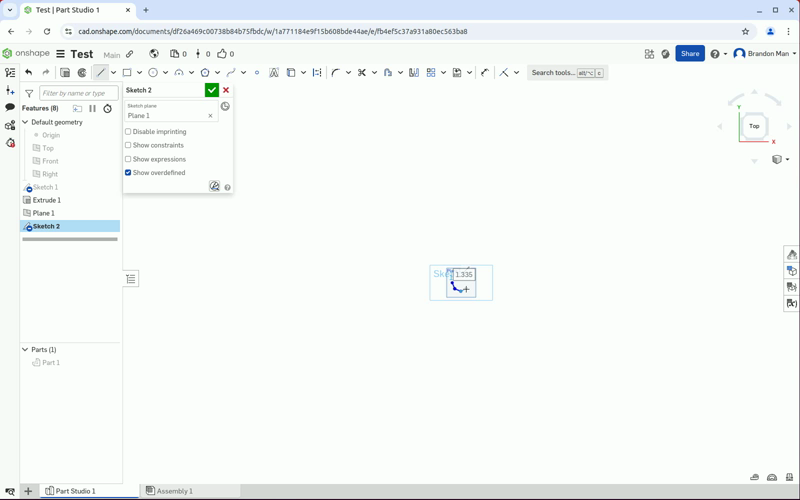
scroll(6)
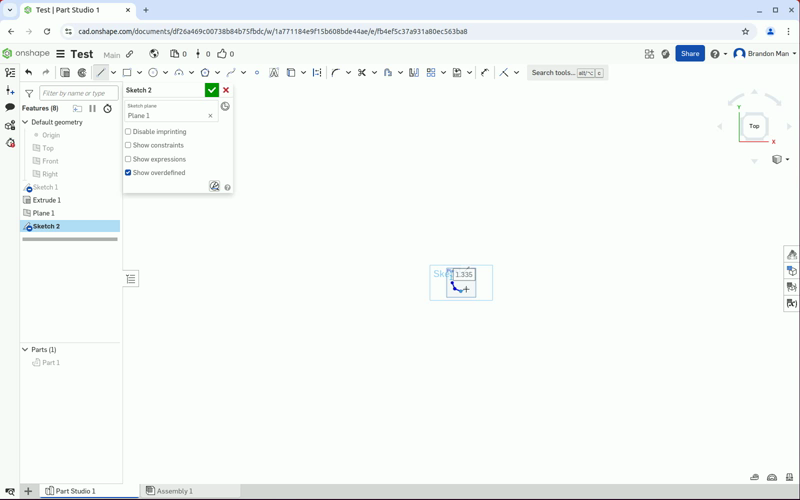
scroll(6)
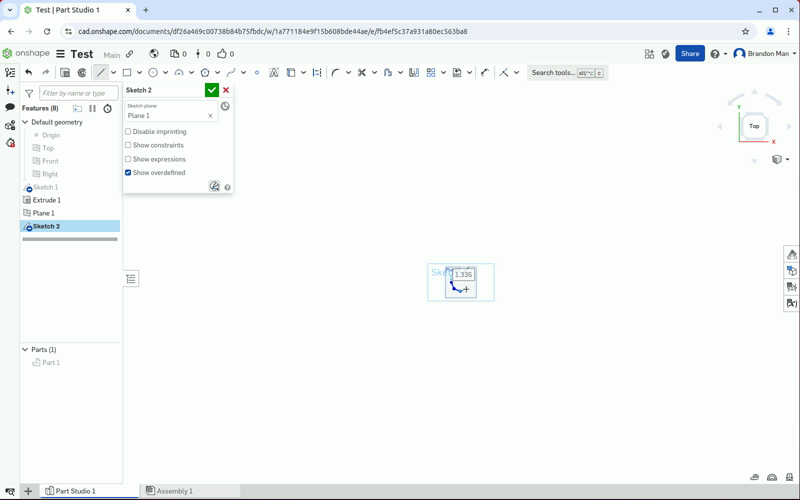
scroll(6)
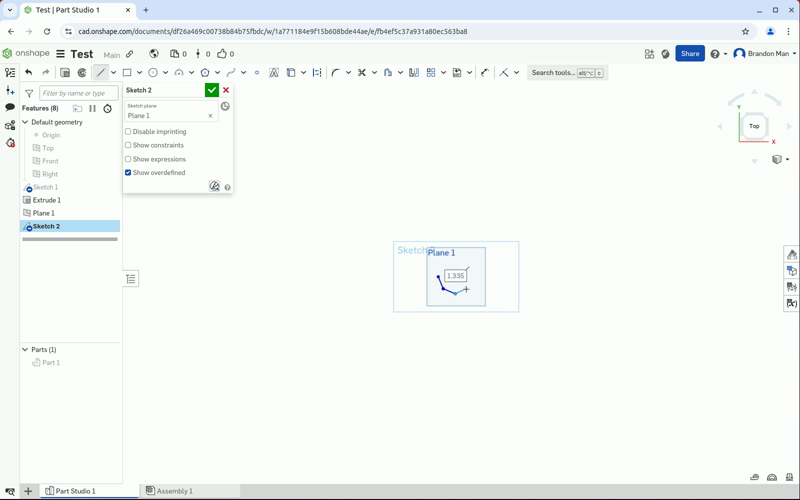
scroll(6)
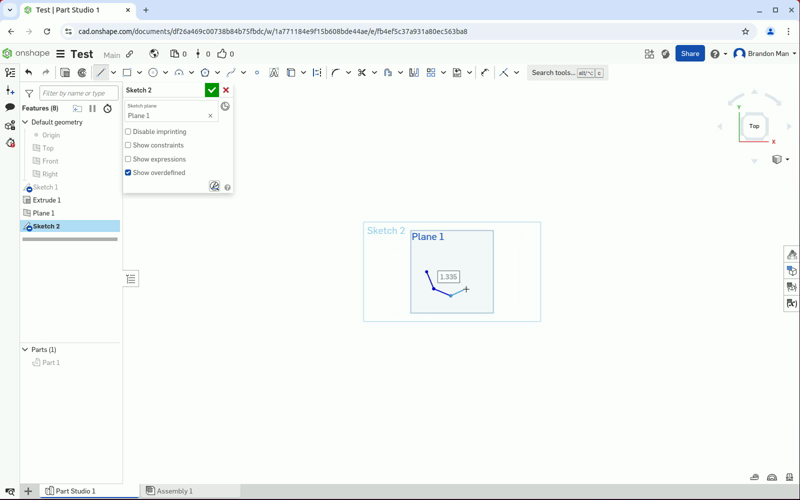
scroll(6)
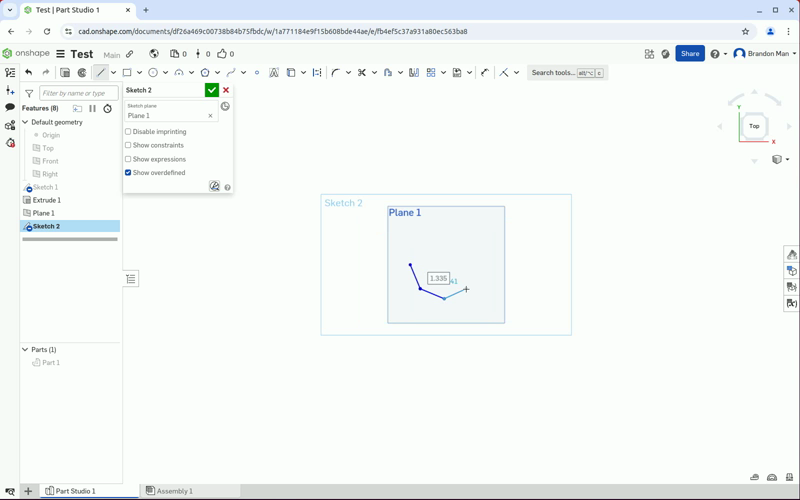
scroll(6)
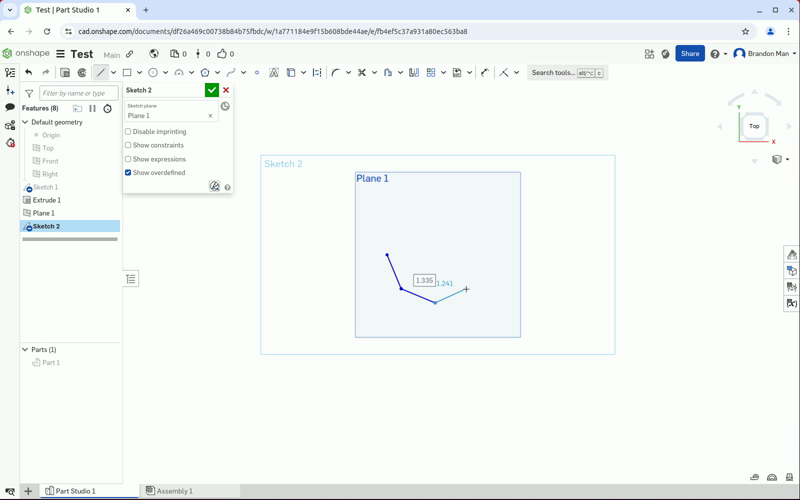
scroll(6)
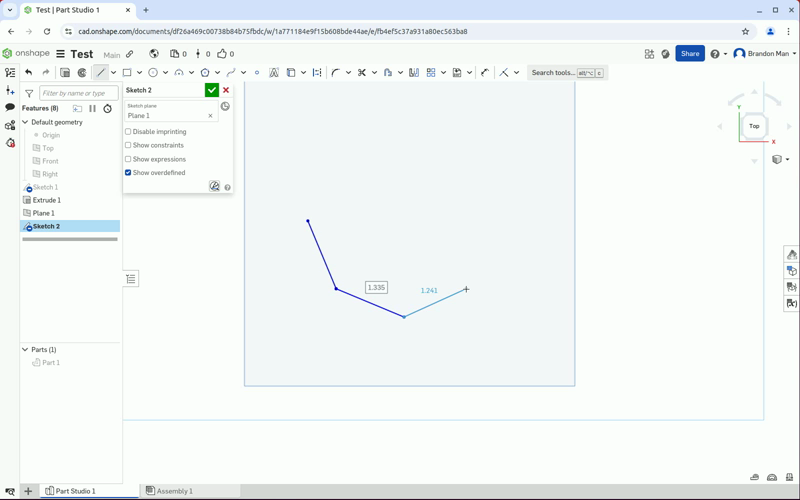
click(466, 288)
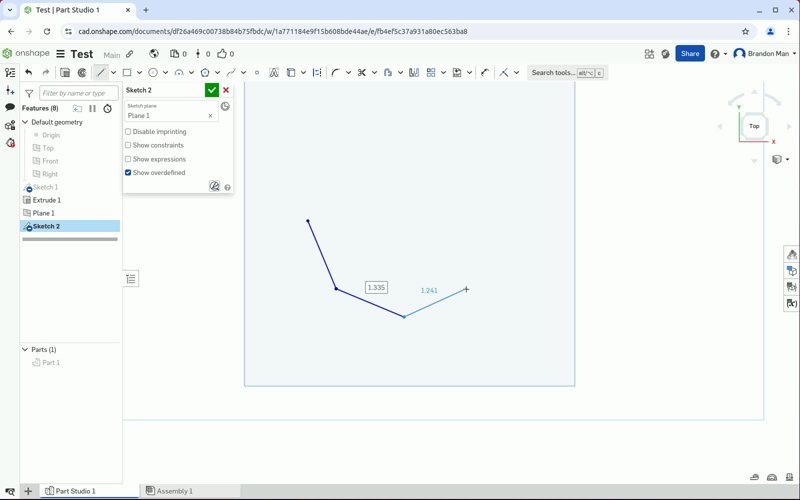
scroll(-6)
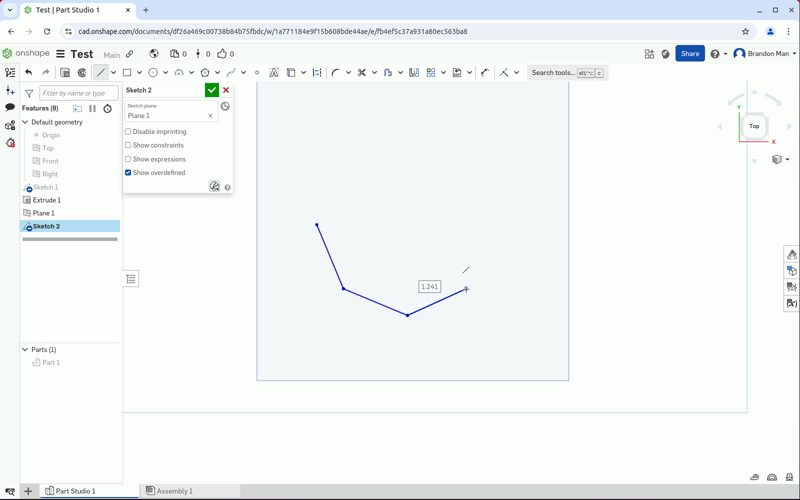
scroll(-6)
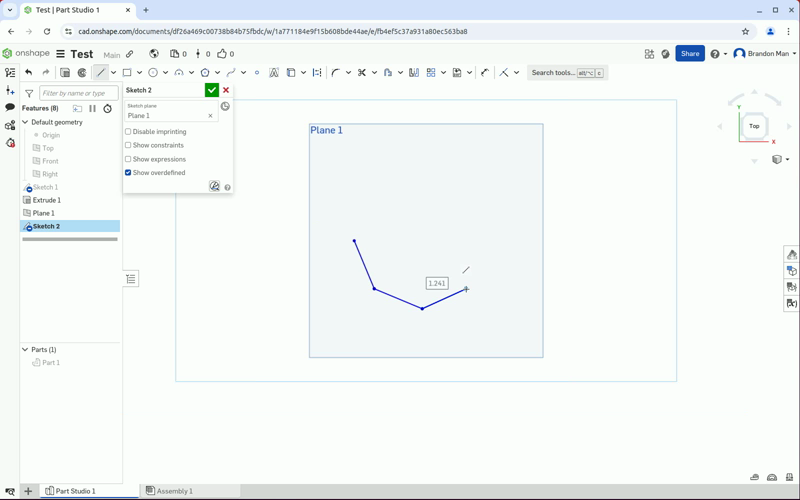
scroll(-6)
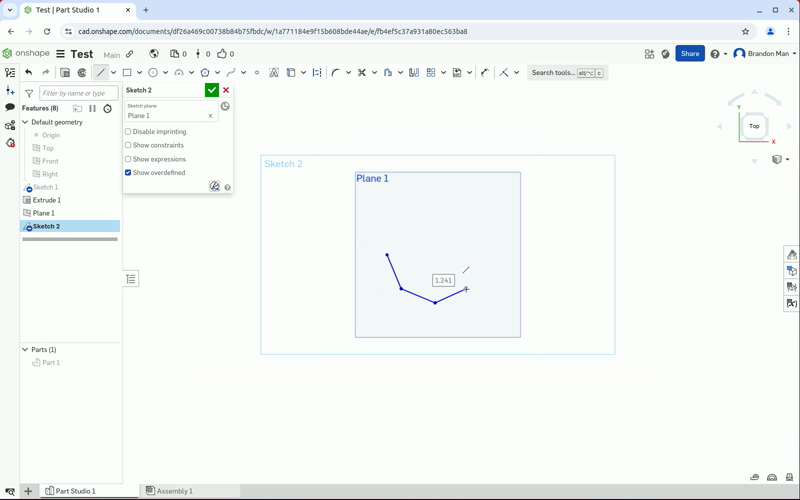
scroll(-6)
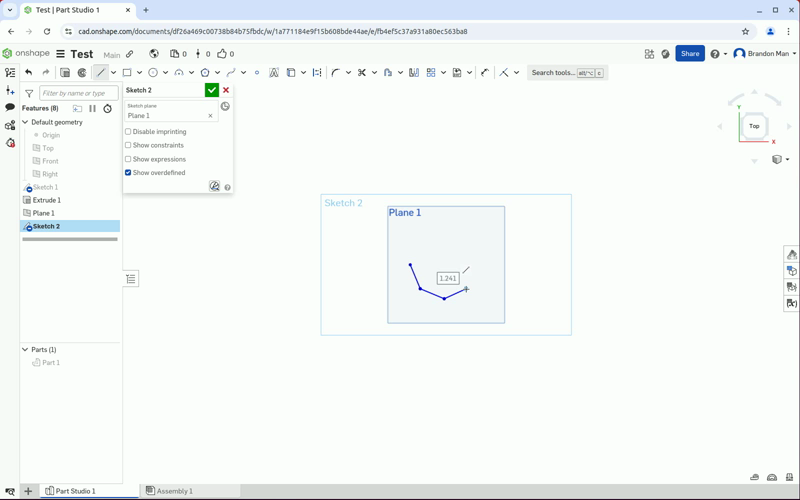
scroll(-6)
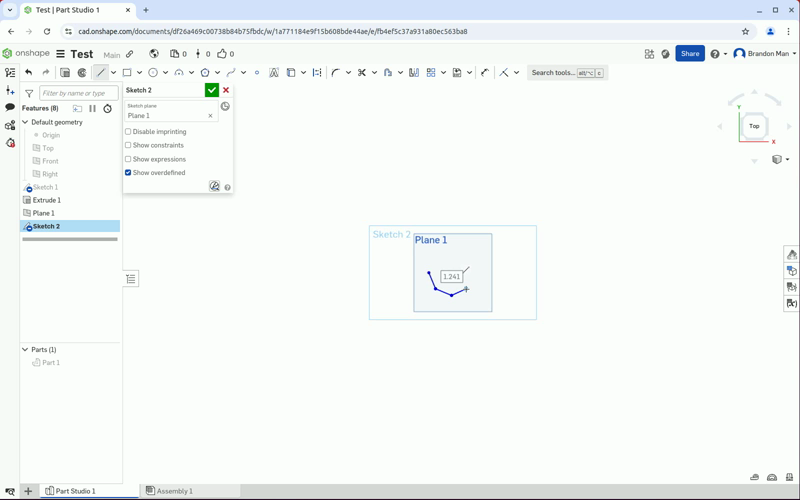
scroll(-6)
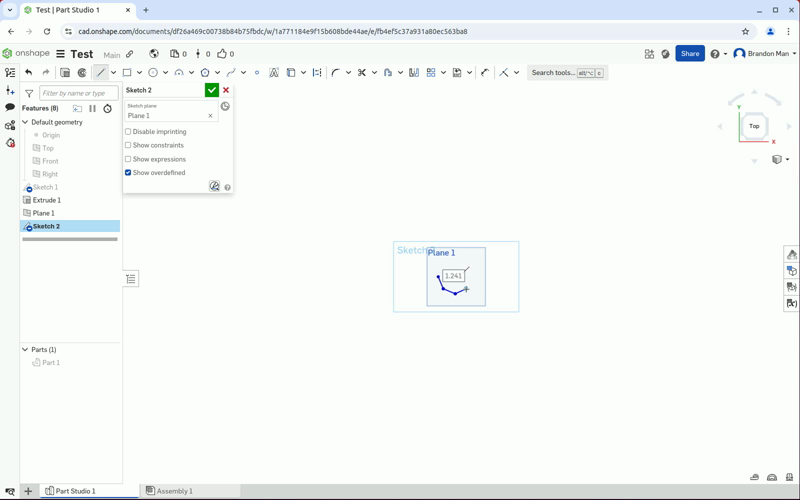
scroll(-6)
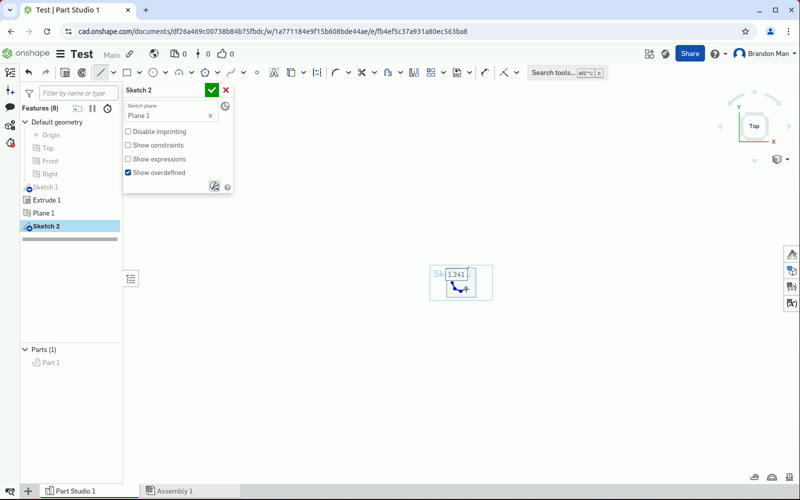
key_up(shift)
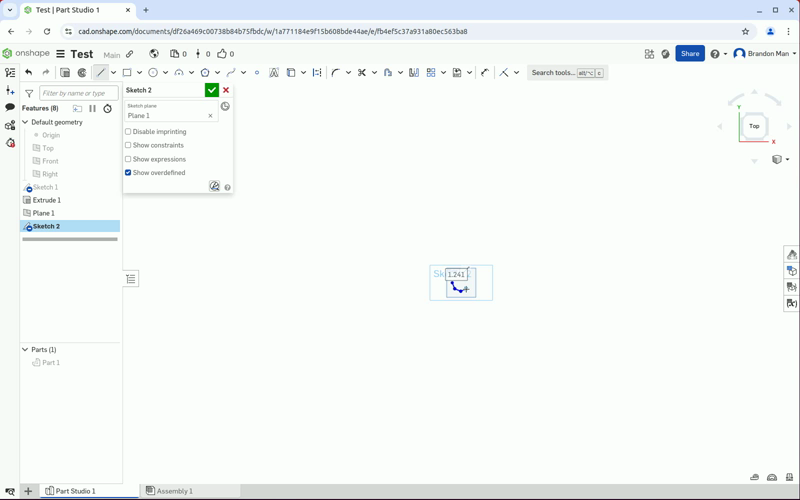
key_down(shift)
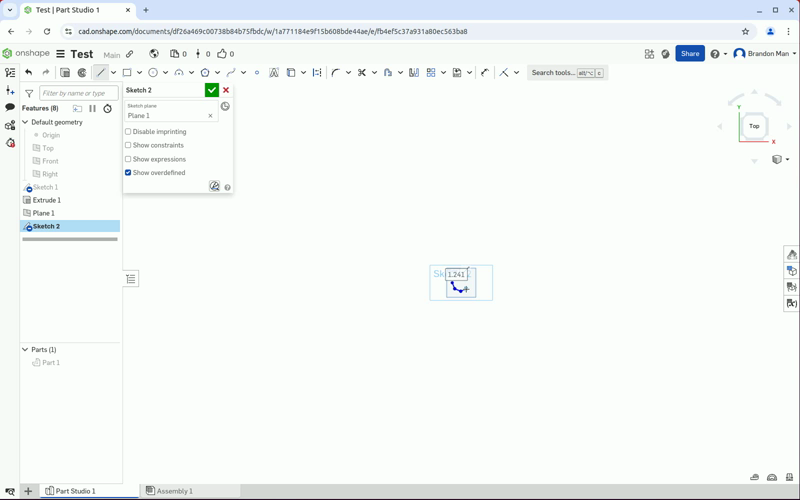
mouse_move(496, 288)
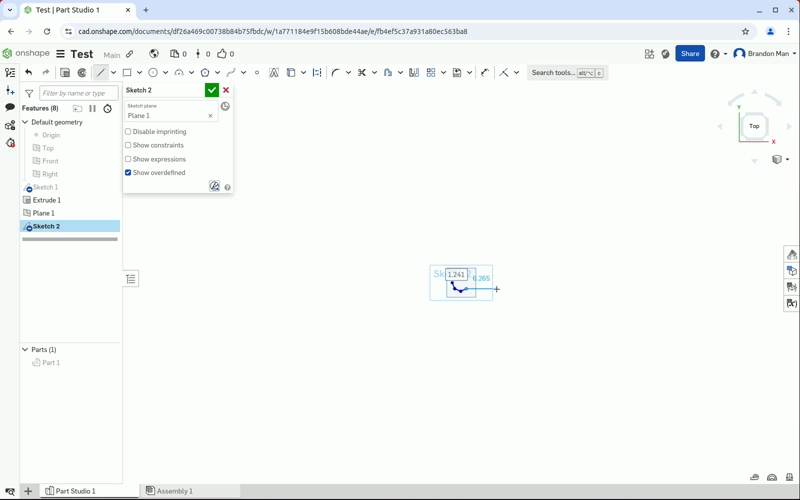
mouse_move(468, 282)
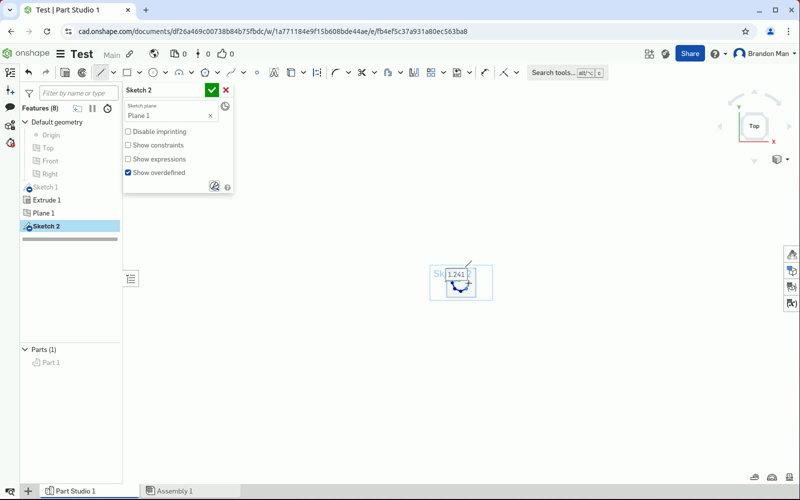
scroll(6)
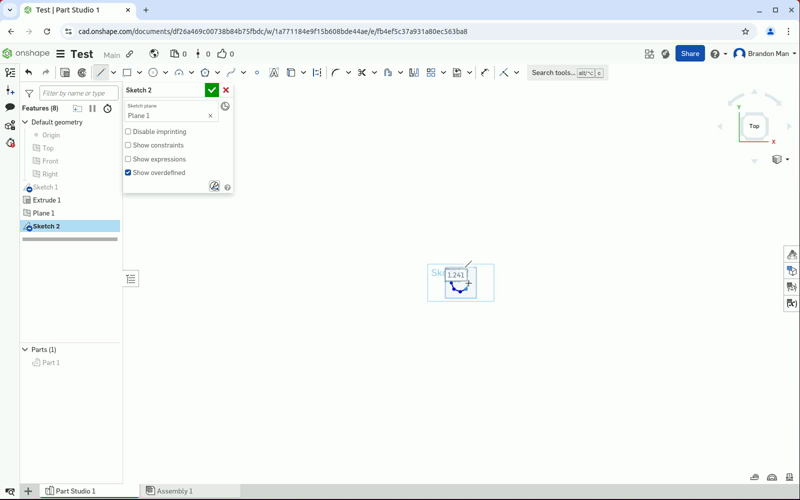
scroll(6)
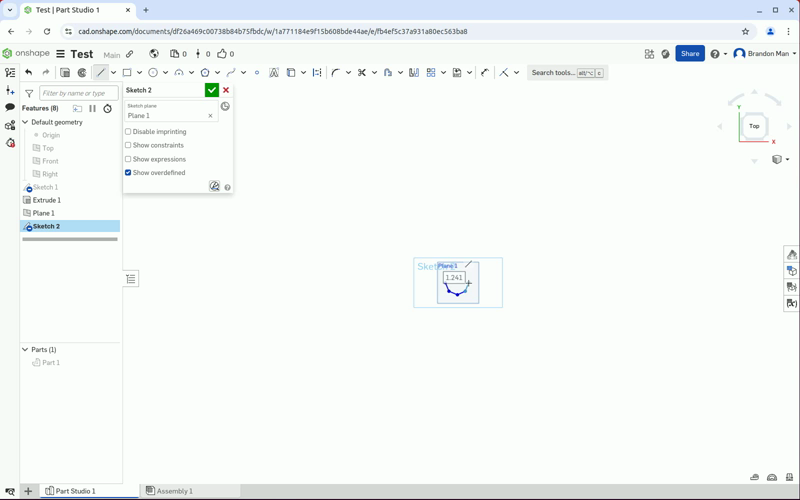
scroll(6)
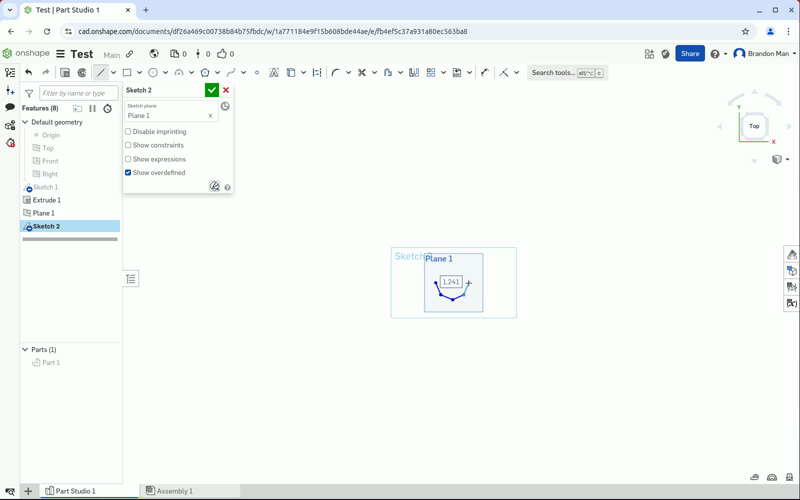
scroll(6)
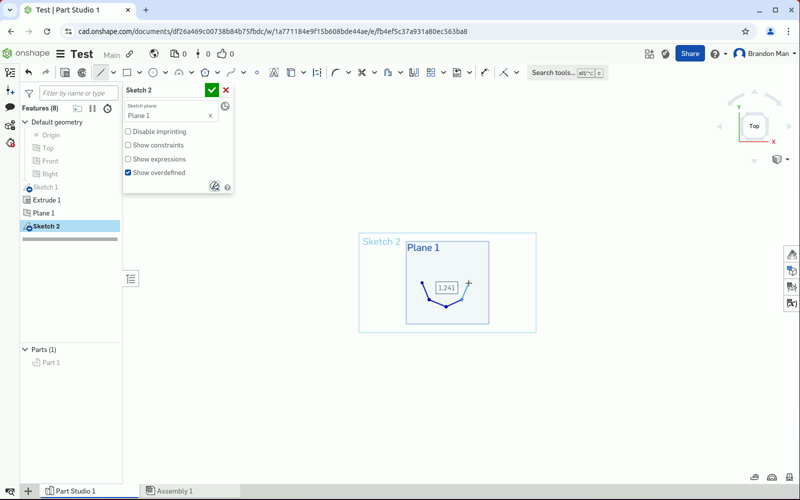
scroll(6)
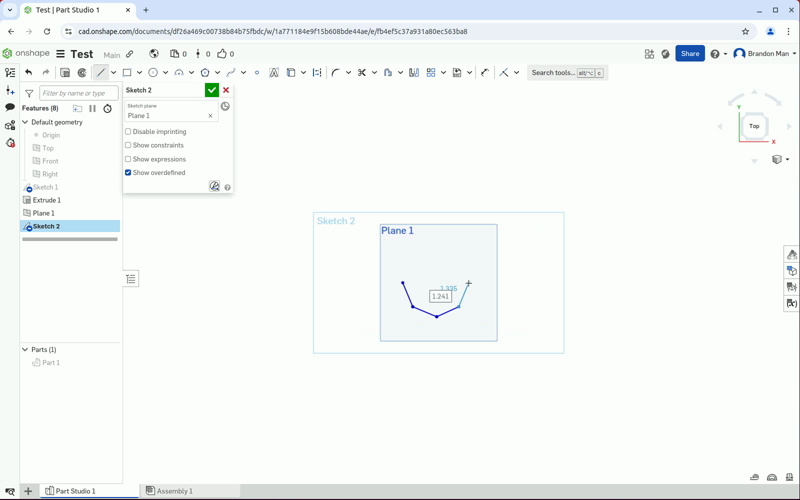
scroll(6)
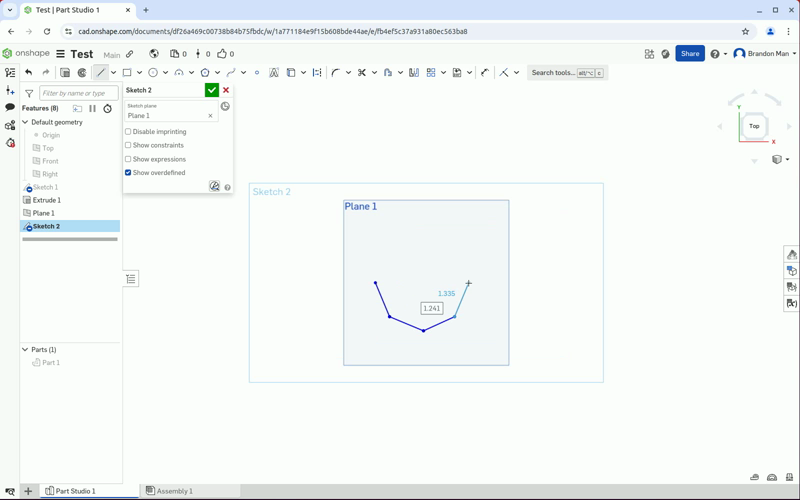
scroll(6)
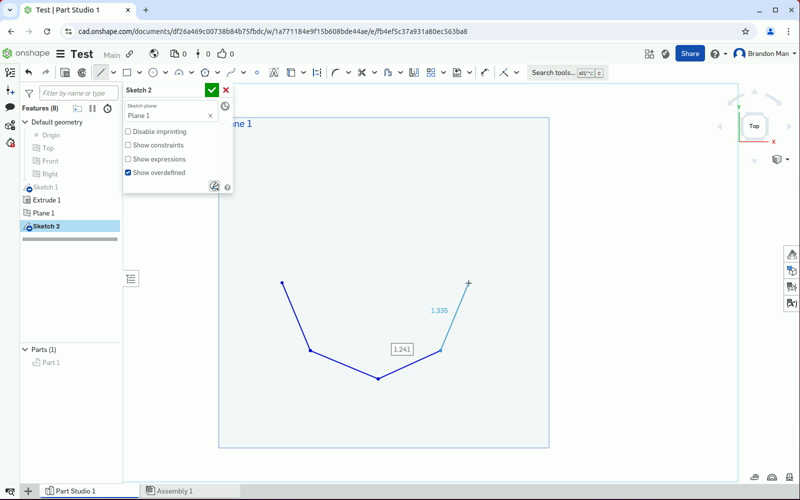
click(468, 282)
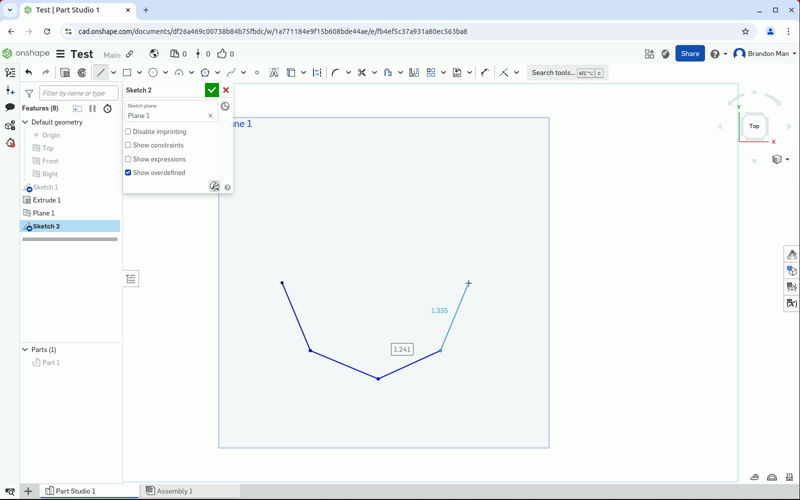
scroll(-6)
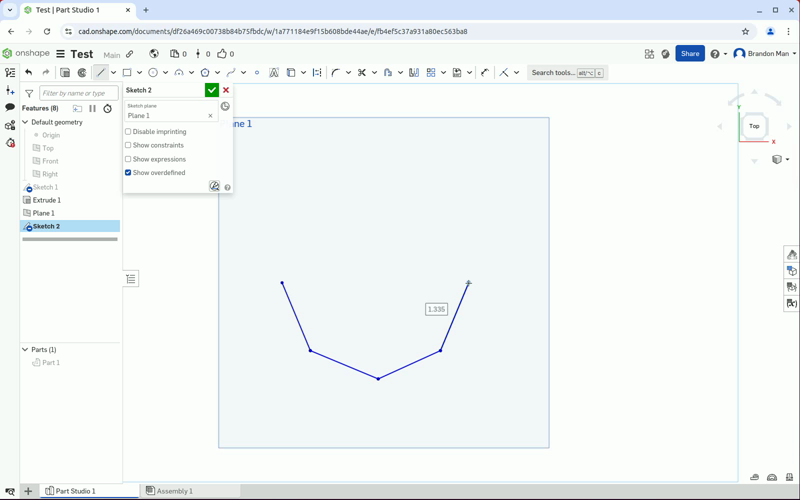
scroll(-6)
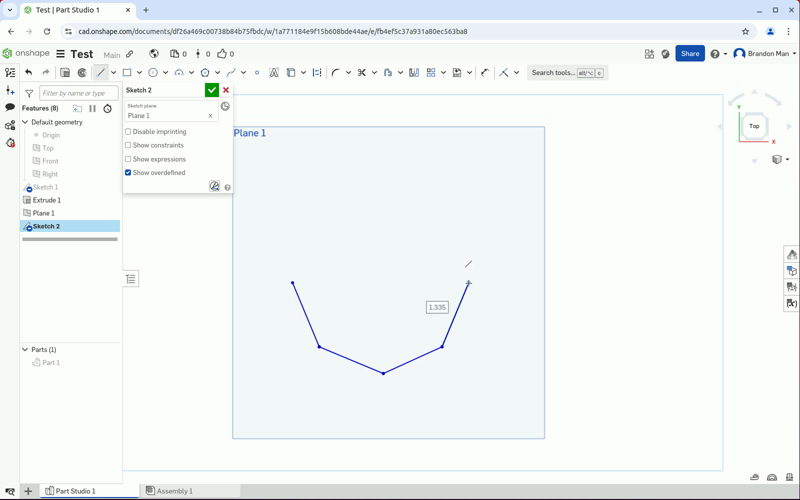
scroll(-6)
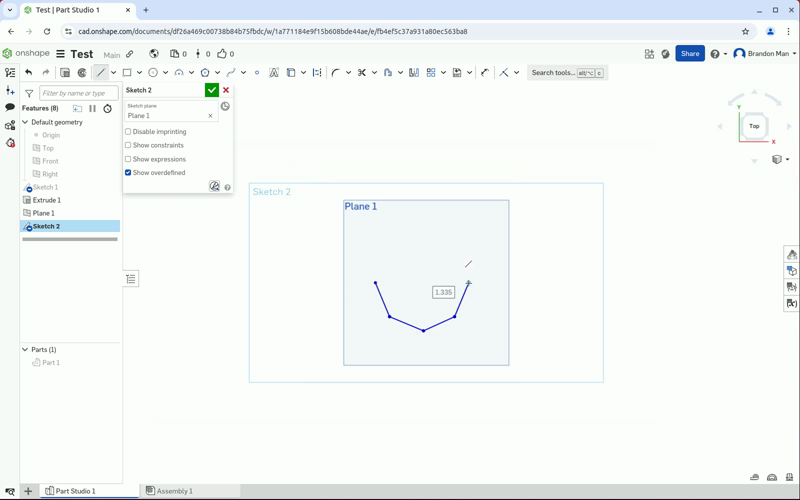
scroll(-6)
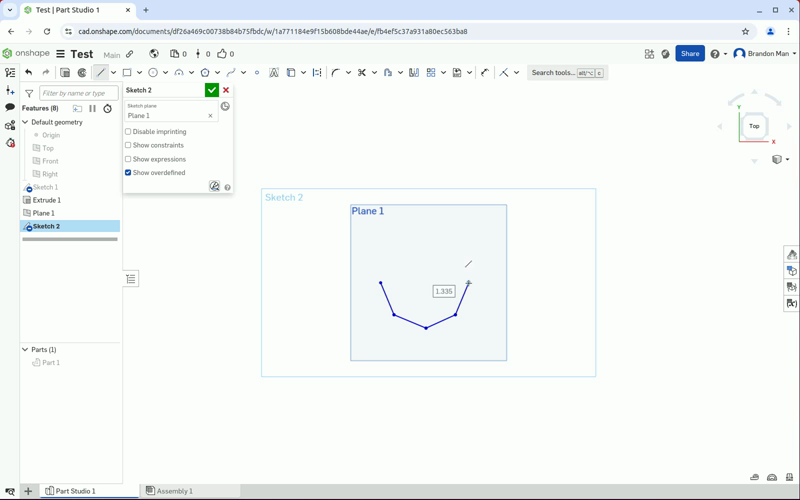
scroll(-6)
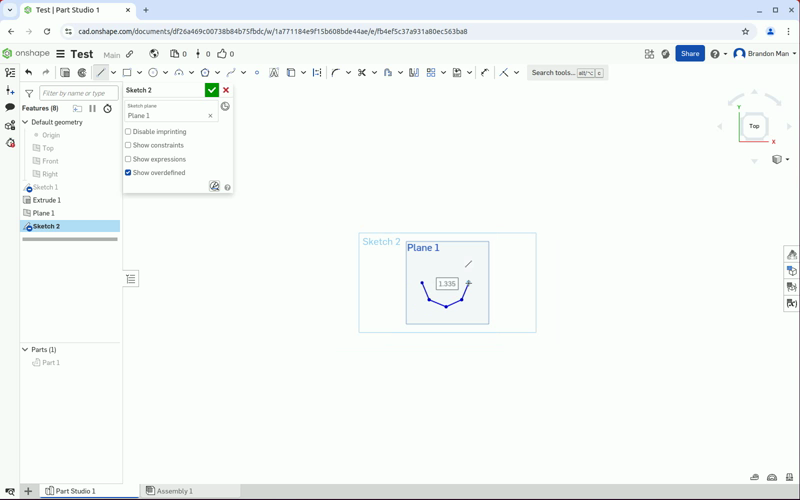
scroll(-6)
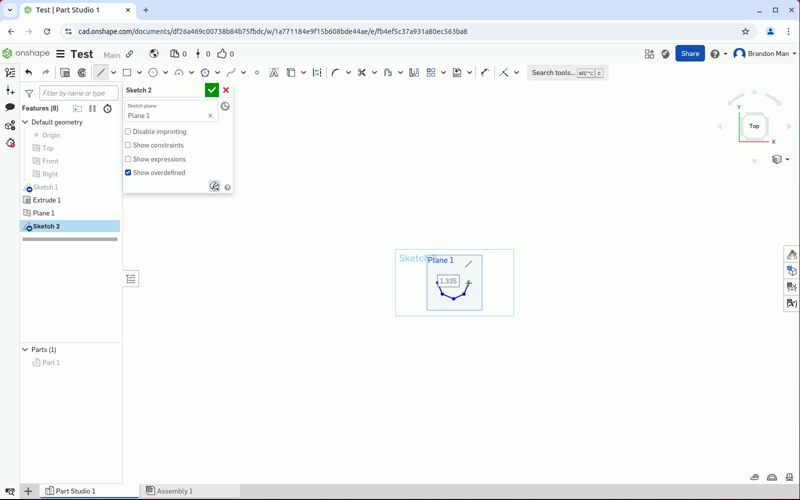
scroll(-6)
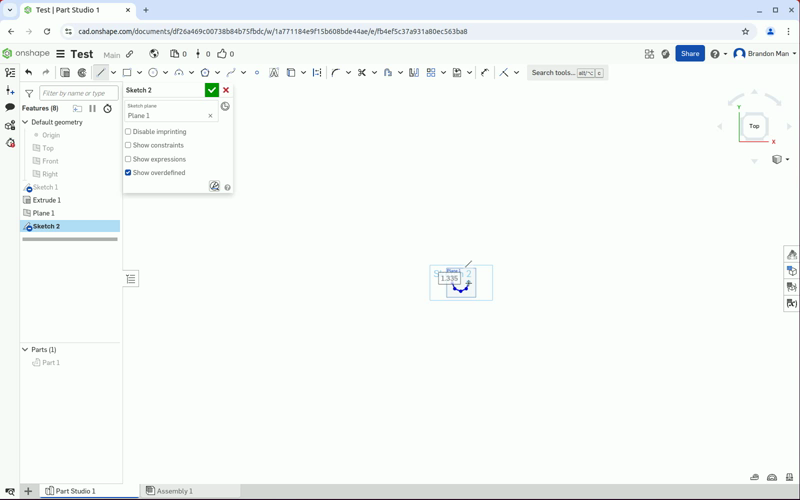
key_up(shift)
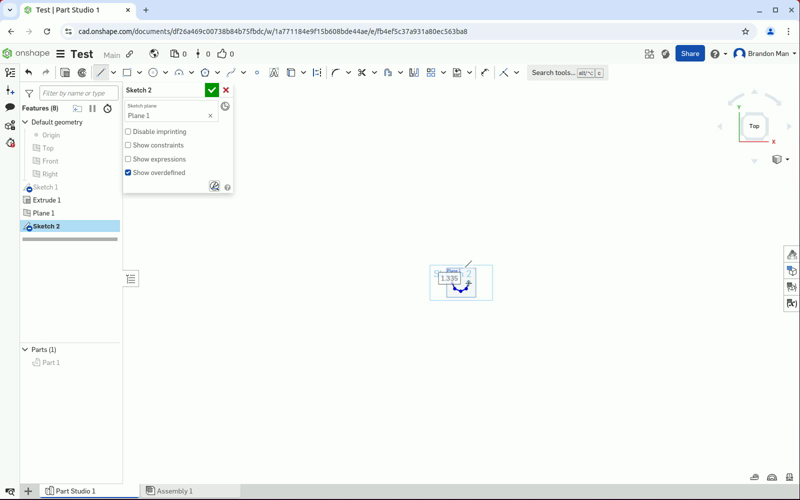
key_down(shift)
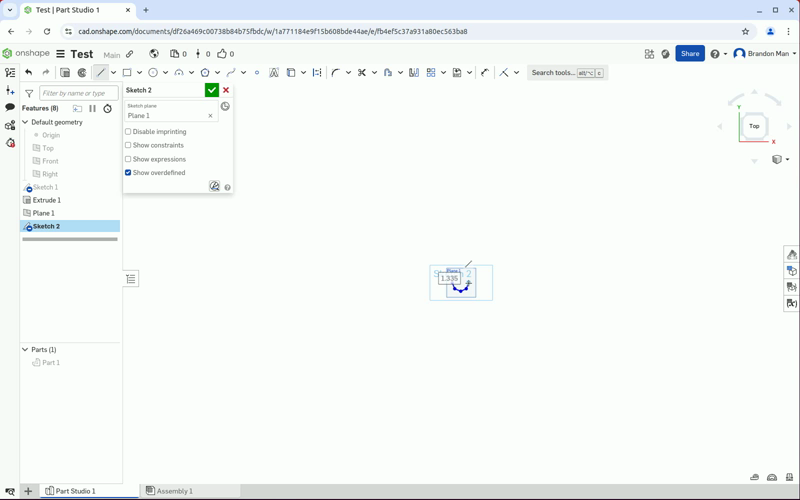
mouse_move(498, 282)
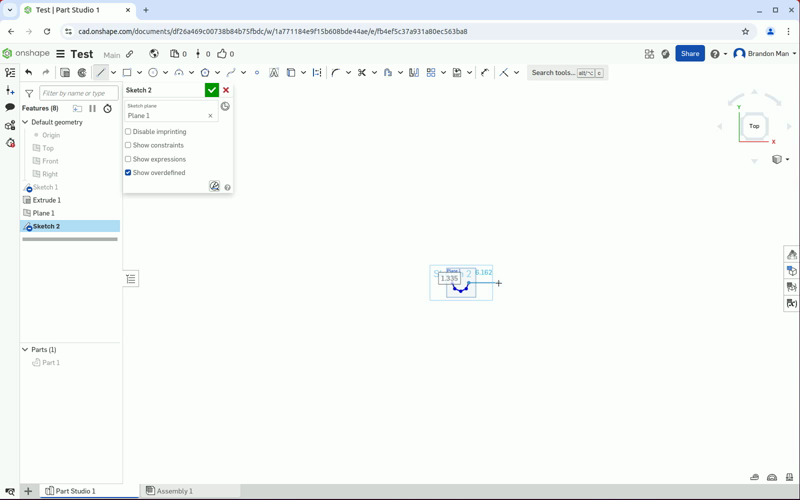
mouse_move(466, 277)
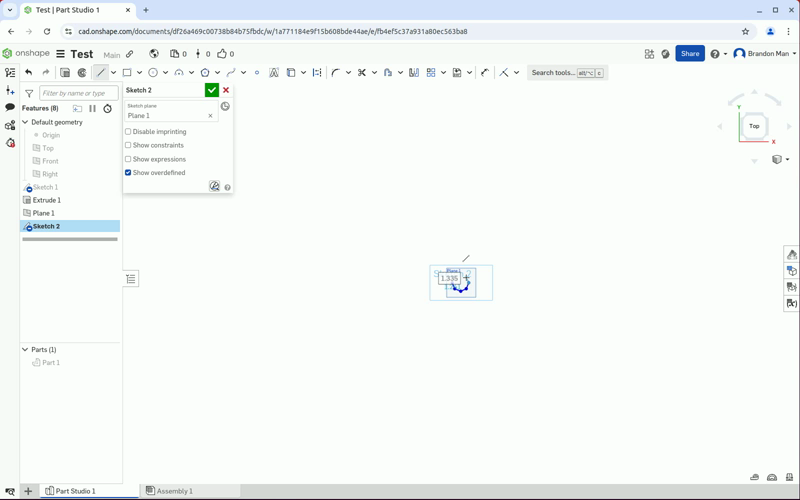
scroll(6)
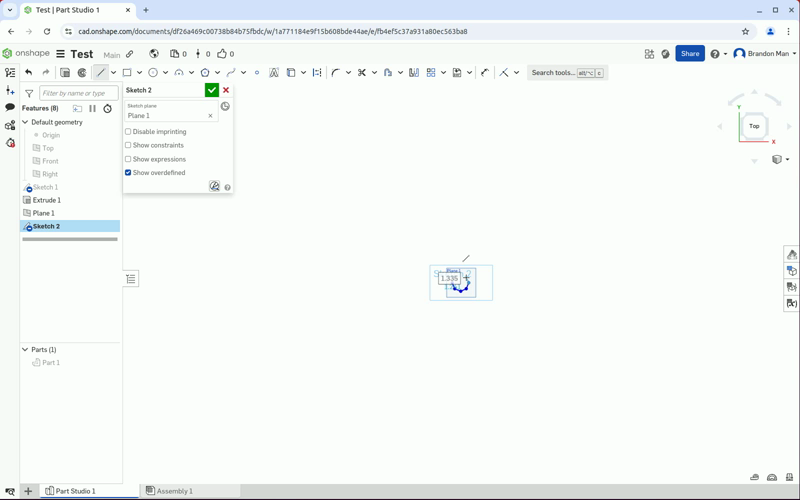
scroll(6)
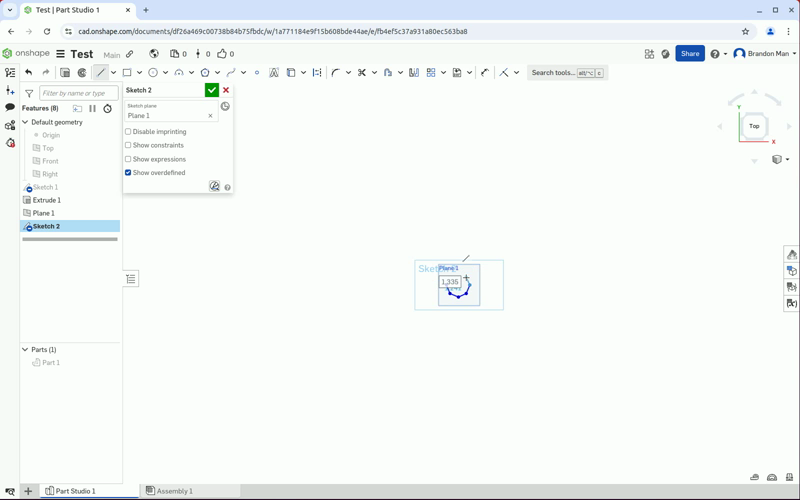
scroll(6)
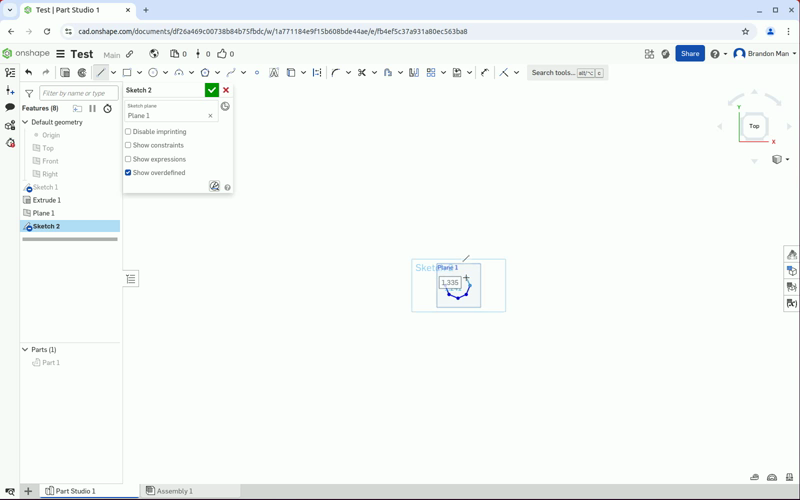
scroll(6)
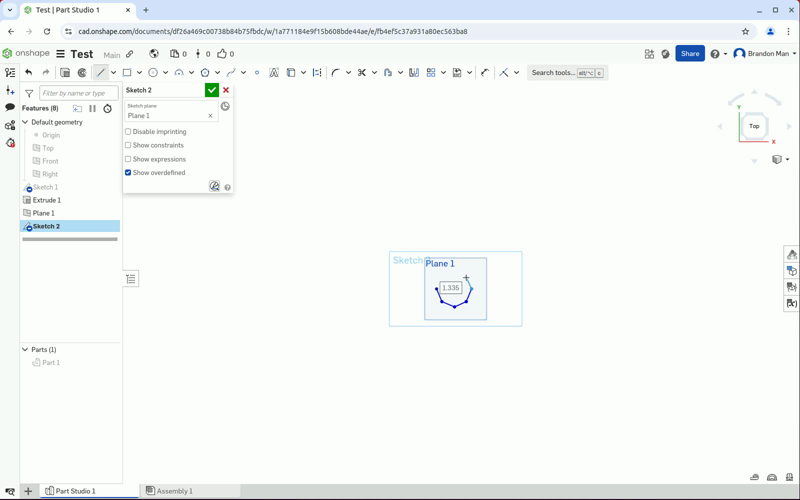
scroll(6)
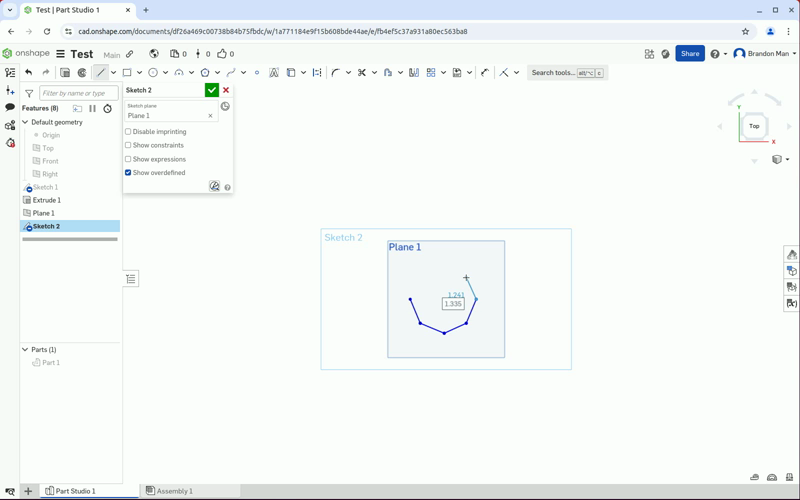
scroll(6)
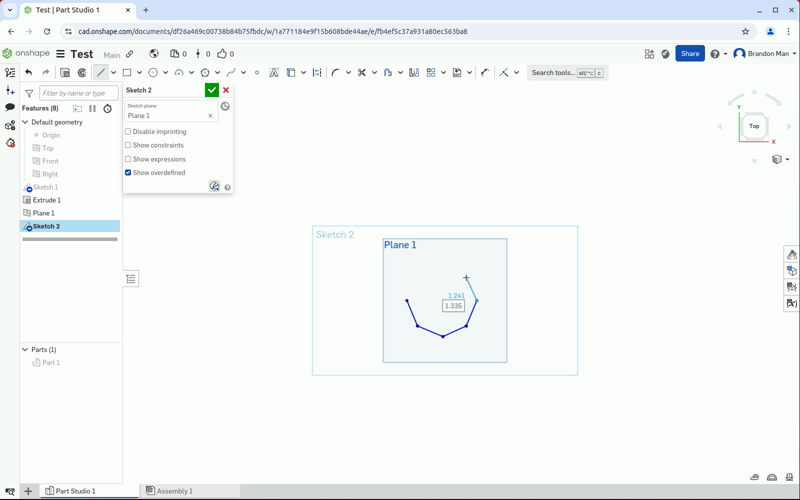
scroll(6)
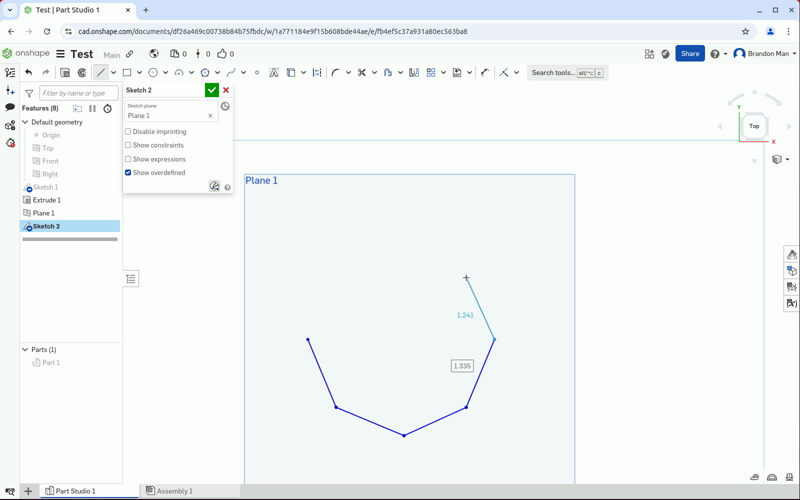
click(466, 277)
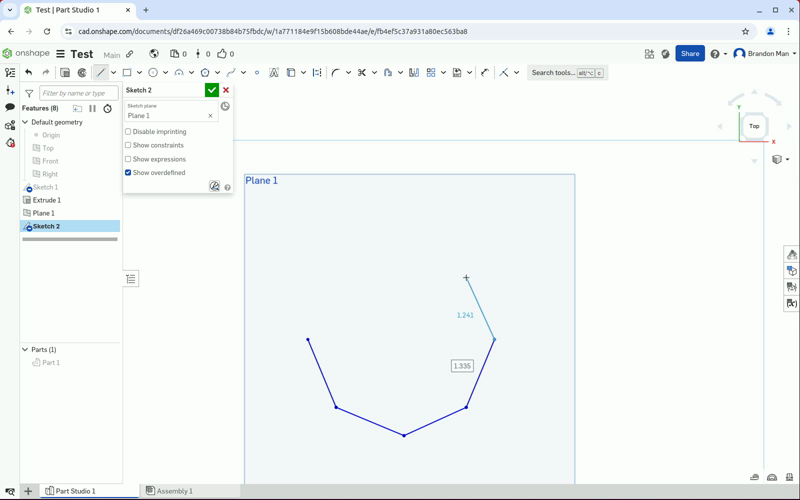
scroll(-6)
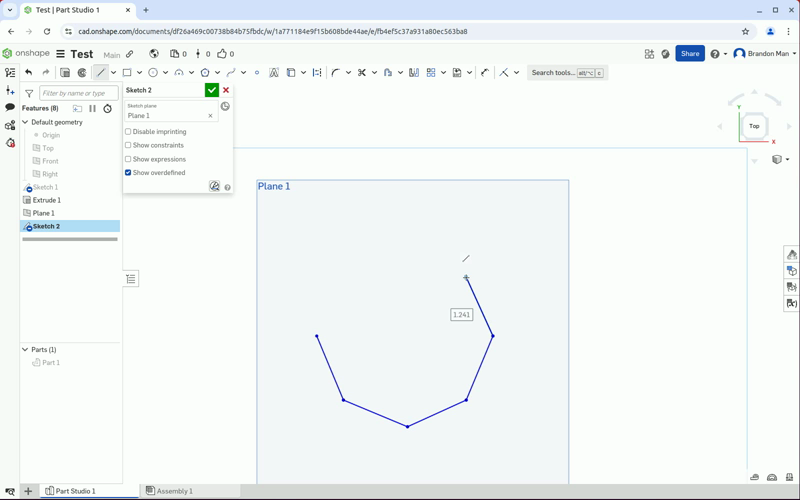
scroll(-6)
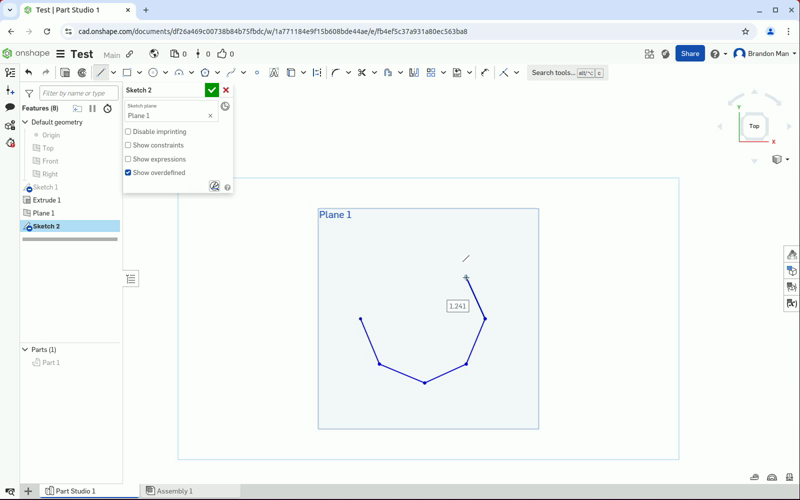
scroll(-6)
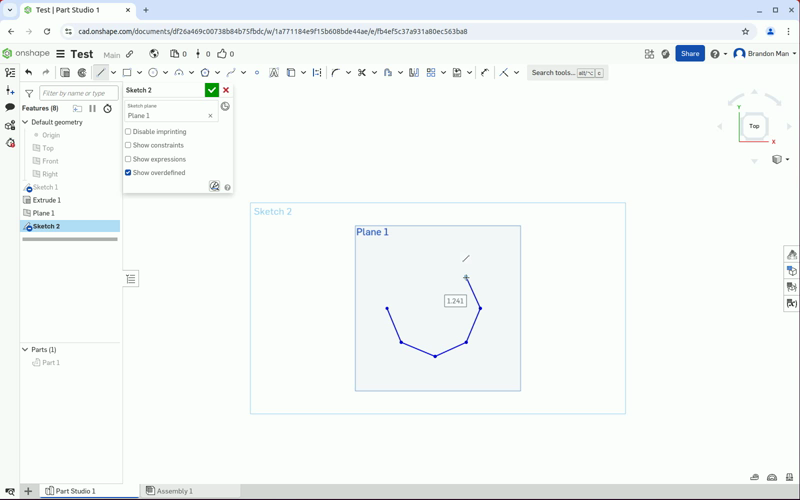
scroll(-6)
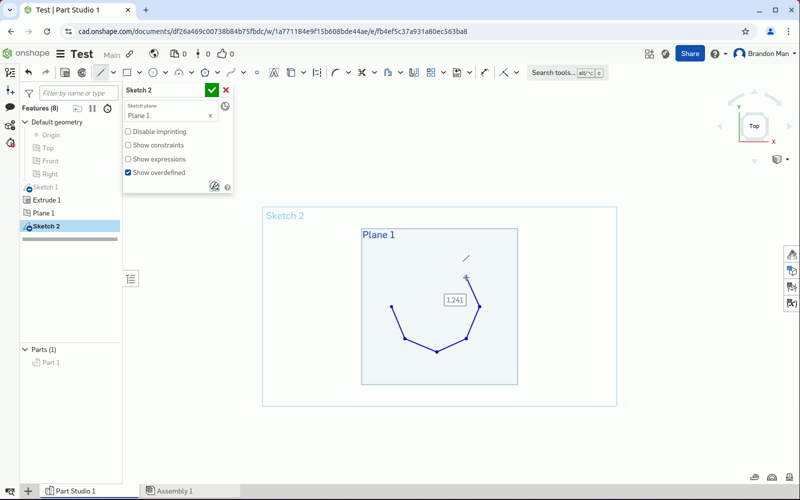
scroll(-6)
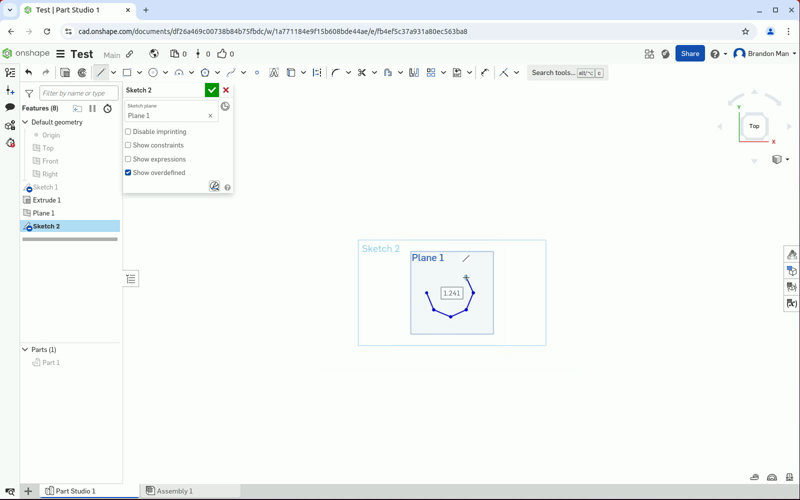
scroll(-6)
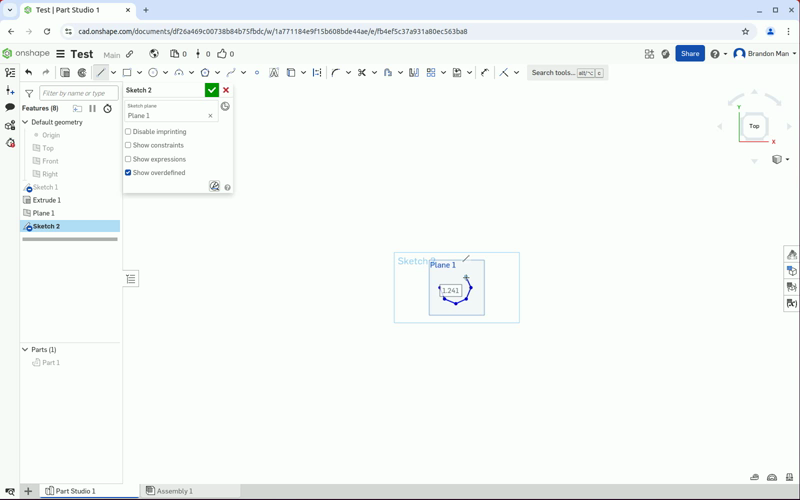
scroll(-6)
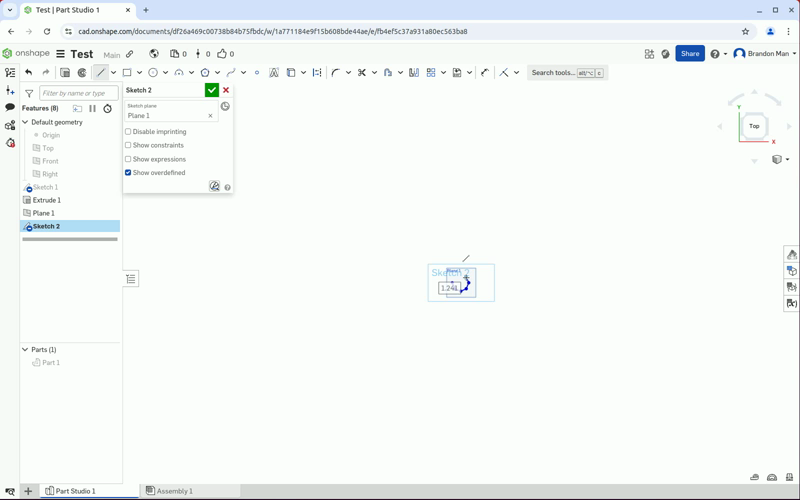
key_up(shift)
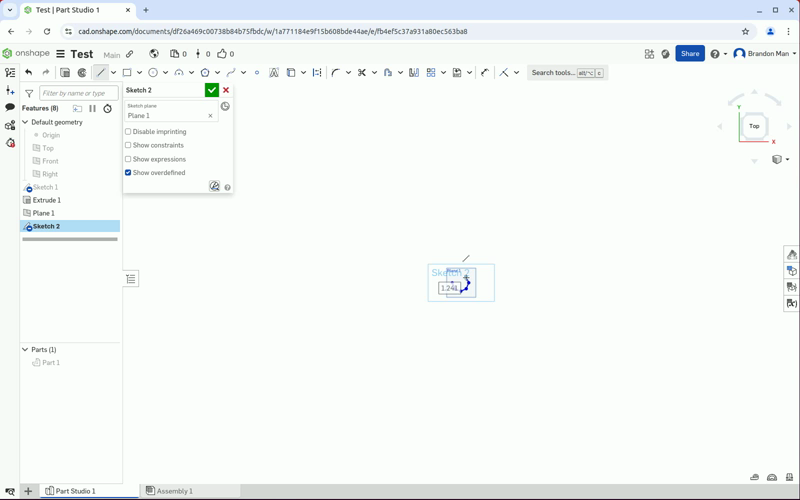
key_down(shift)
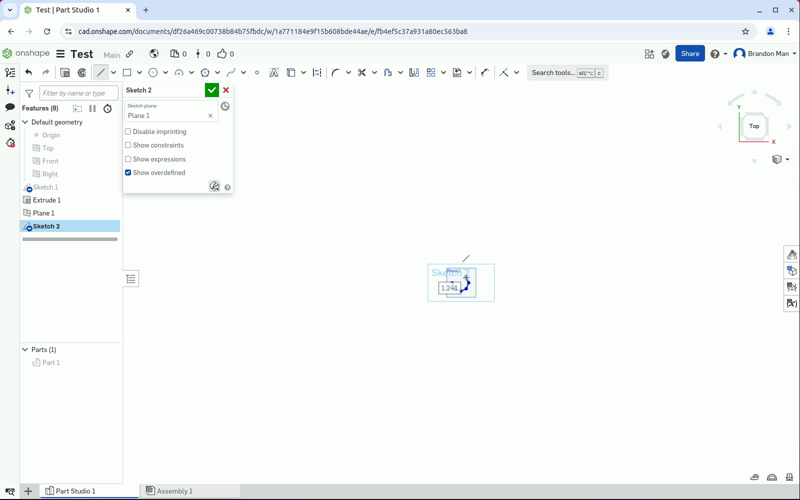
mouse_move(496, 277)
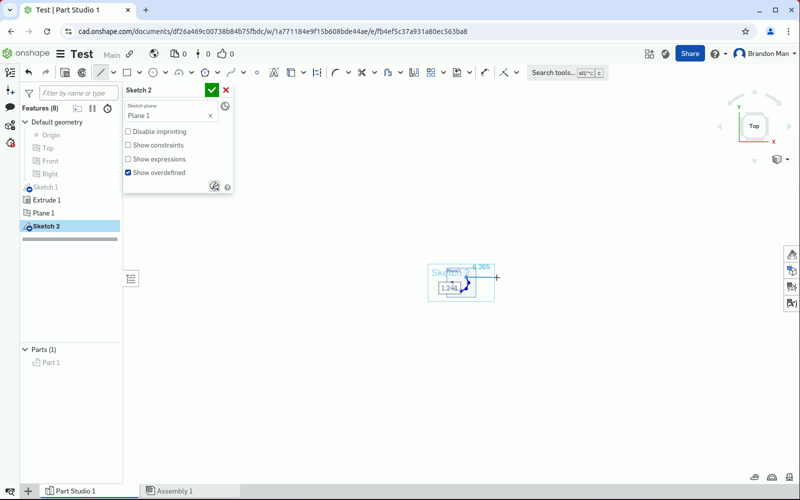
mouse_move(460, 274)
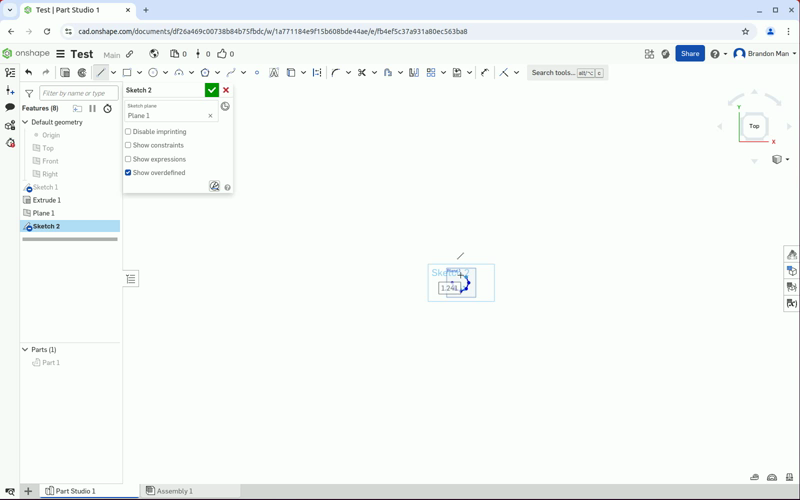
scroll(6)
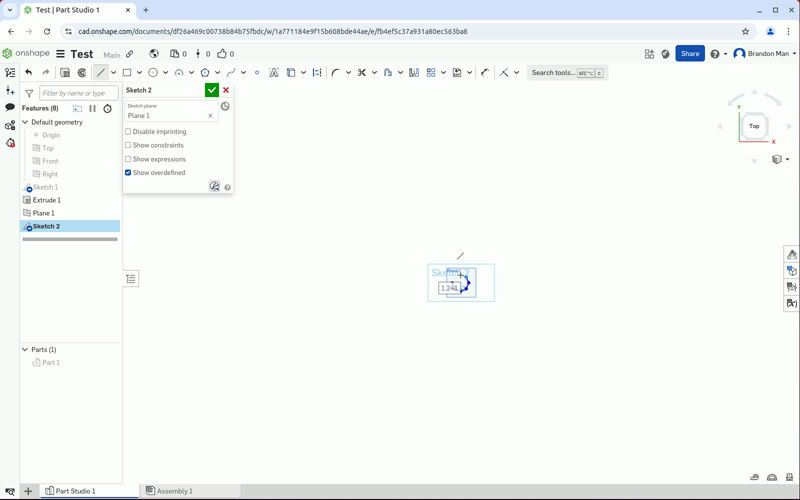
scroll(6)
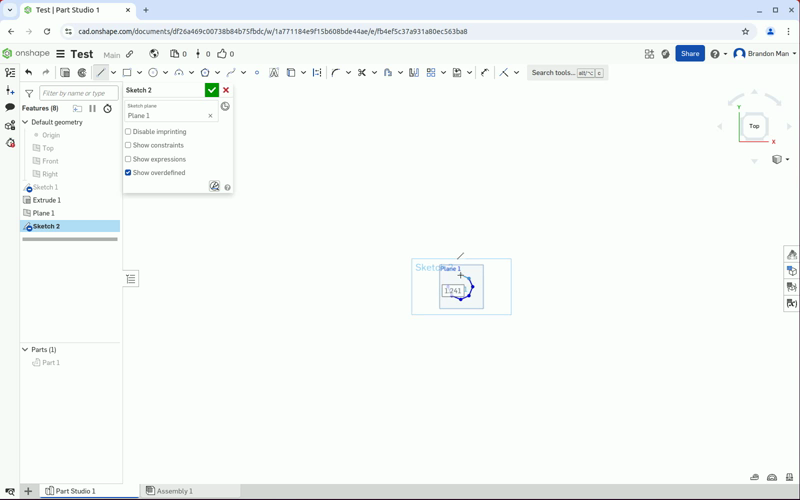
scroll(6)
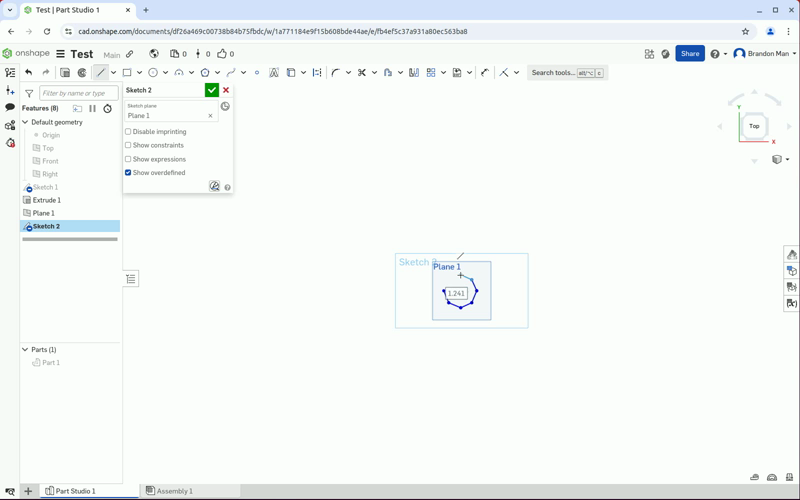
scroll(6)
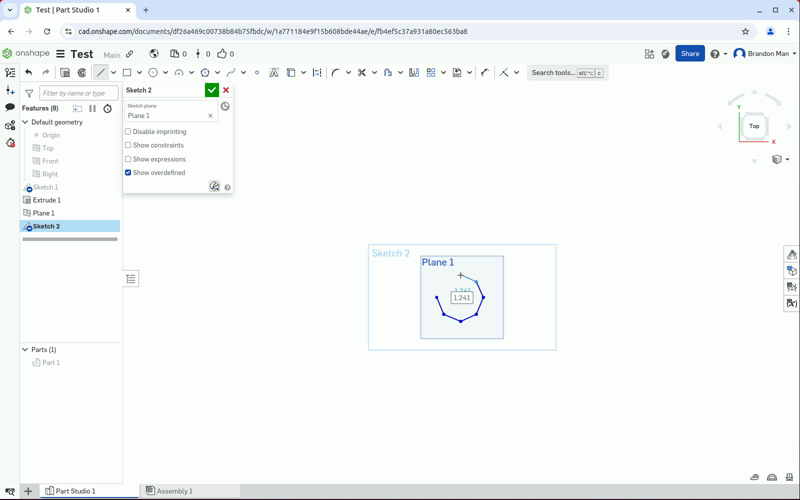
scroll(6)
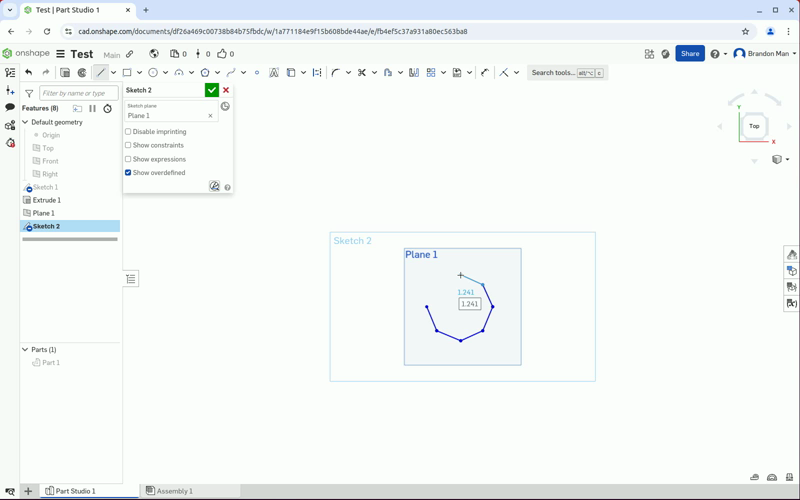
scroll(6)
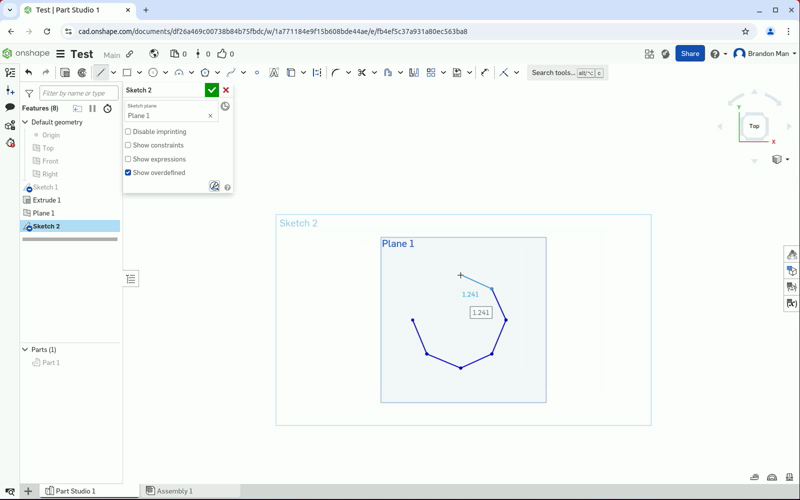
scroll(6)
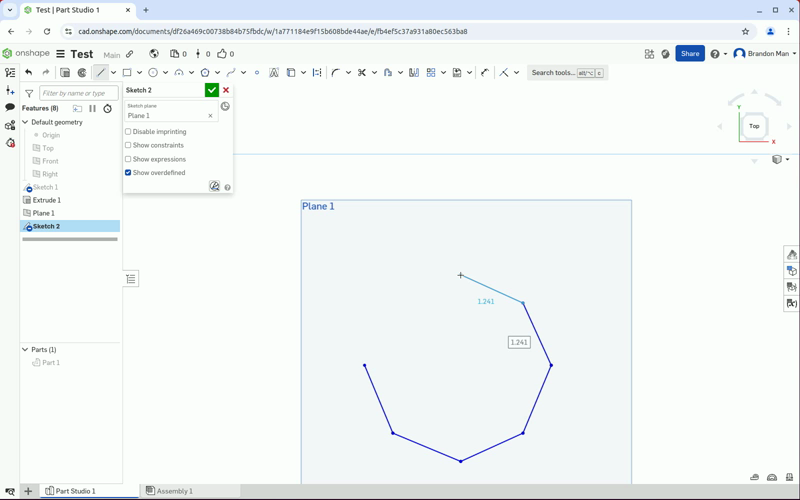
click(460, 274)
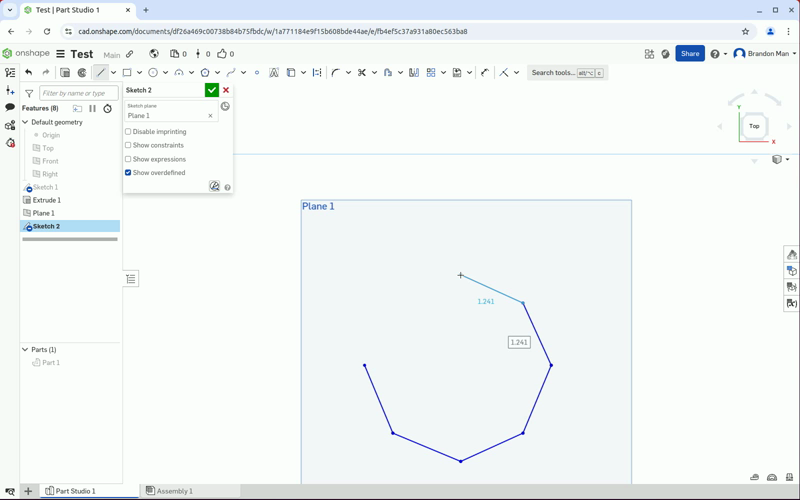
scroll(-6)
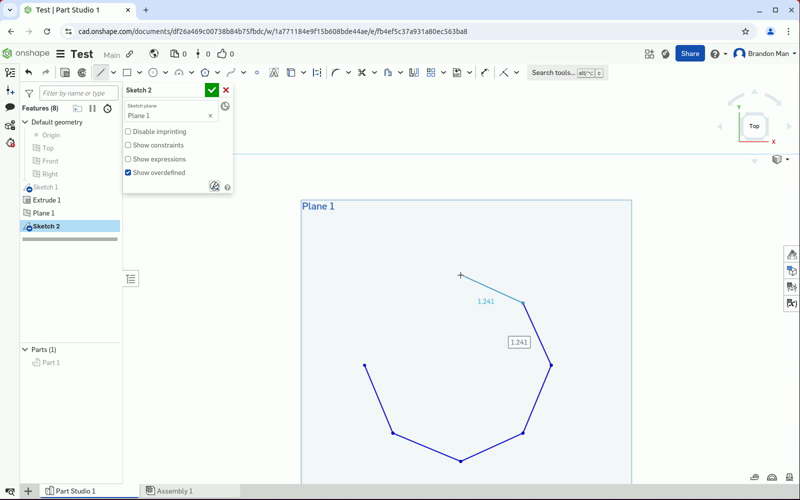
scroll(-6)
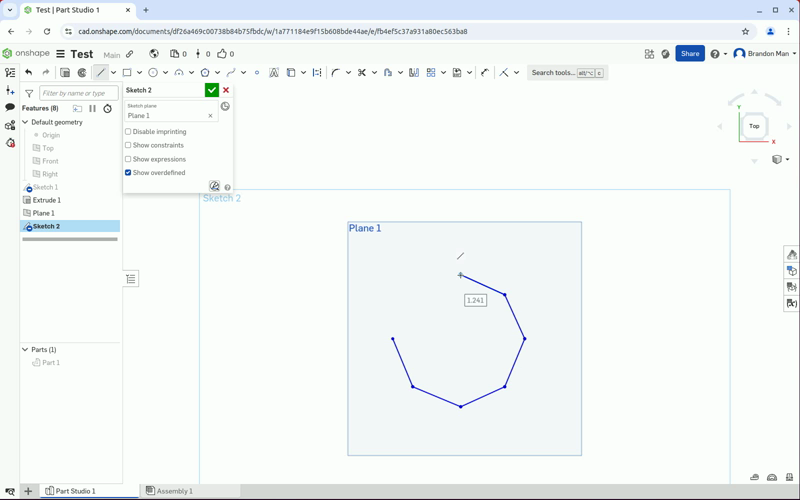
scroll(-6)
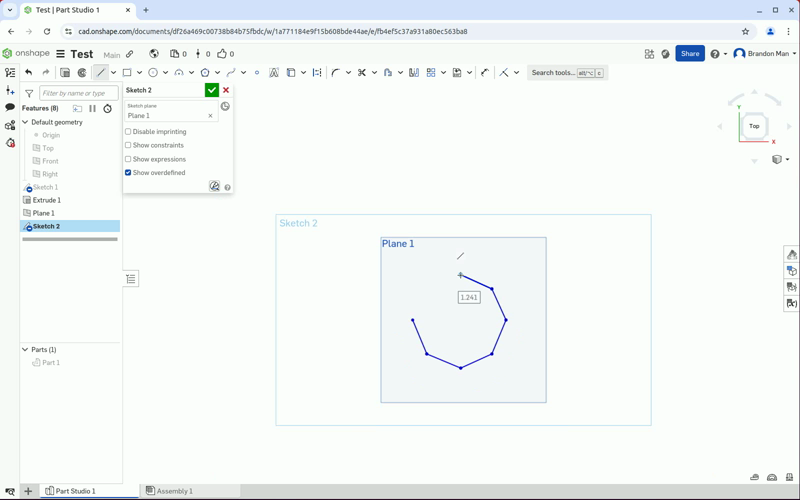
scroll(-6)
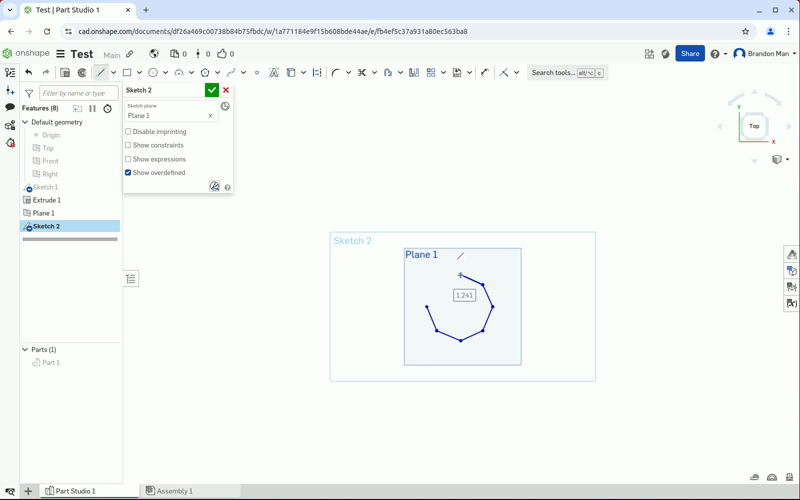
scroll(-6)
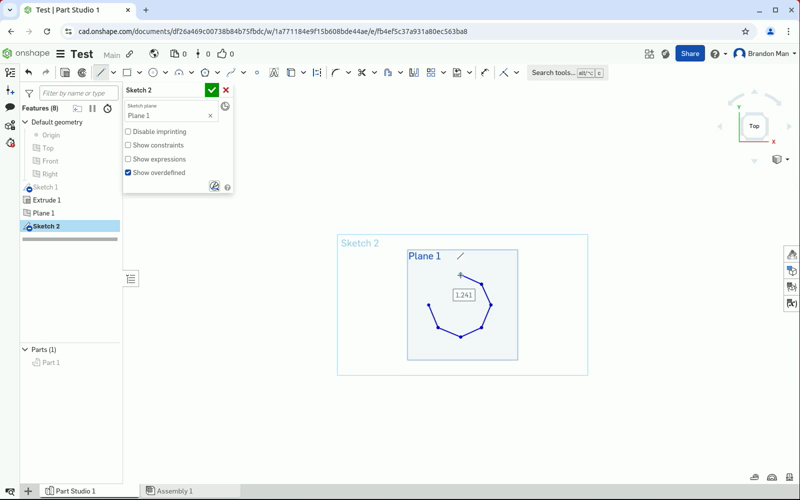
scroll(-6)
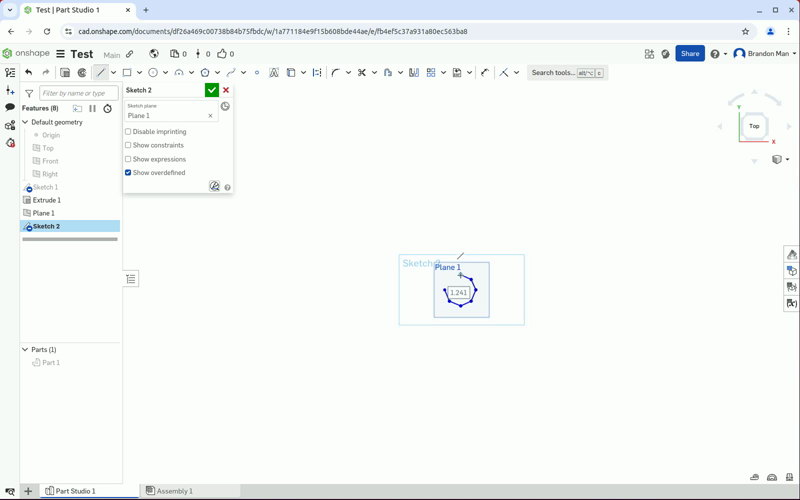
scroll(-6)
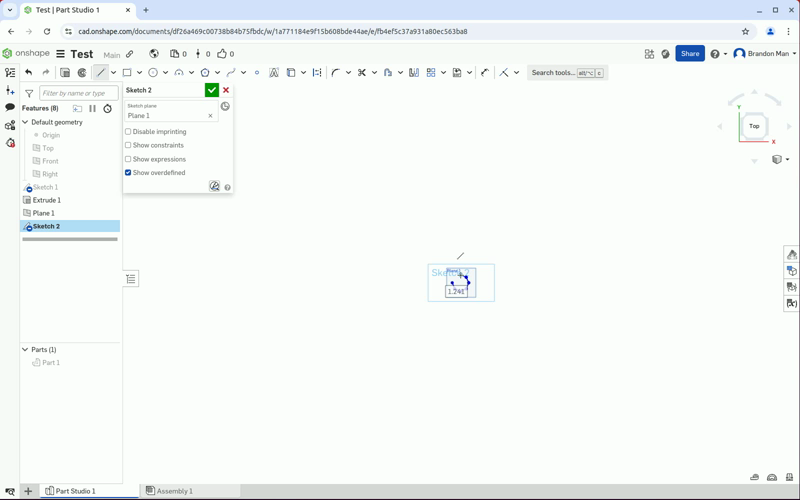
key_up(shift)
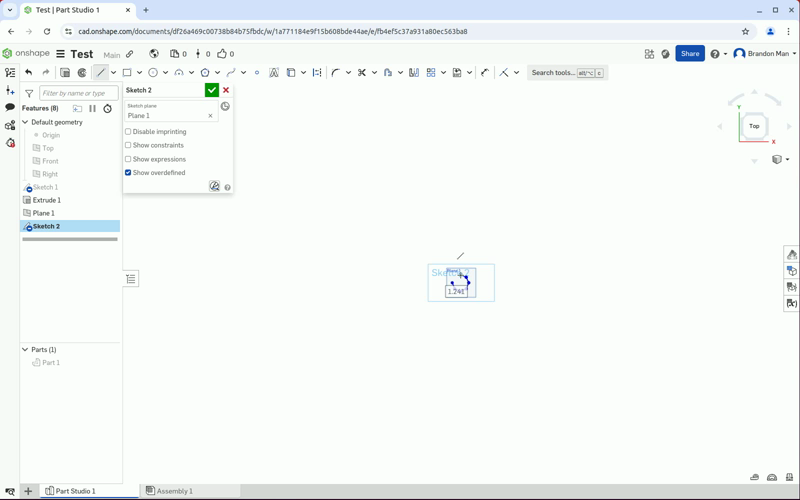
key_down(shift)
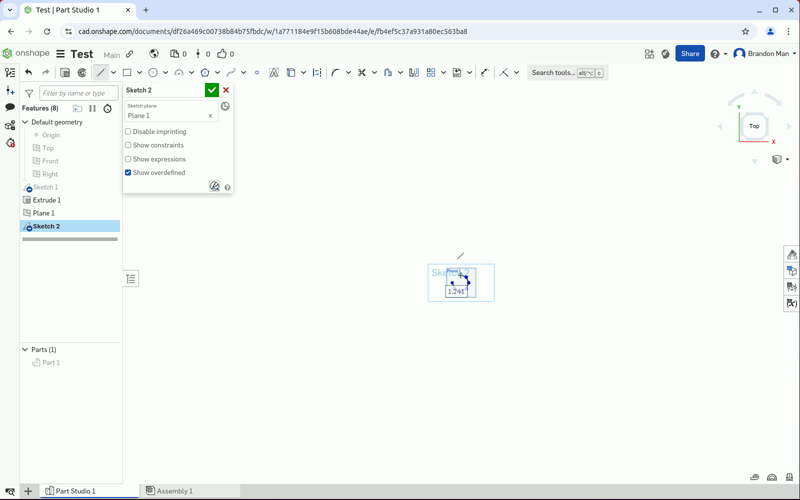
mouse_move(490, 274)
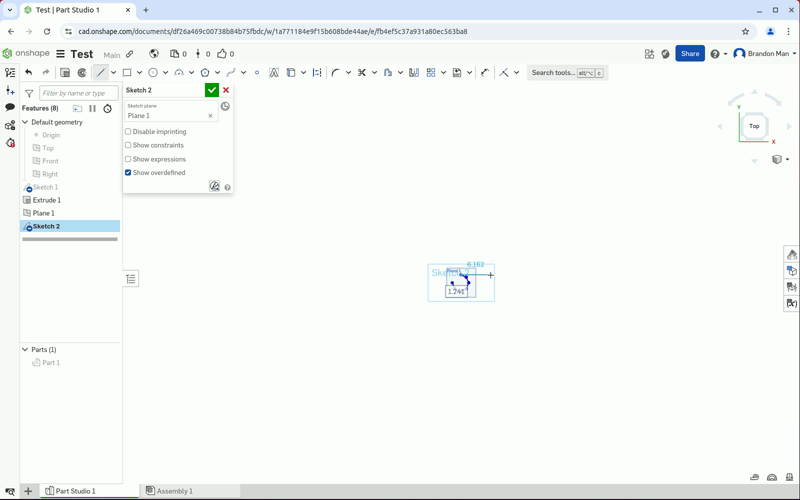
mouse_move(454, 277)
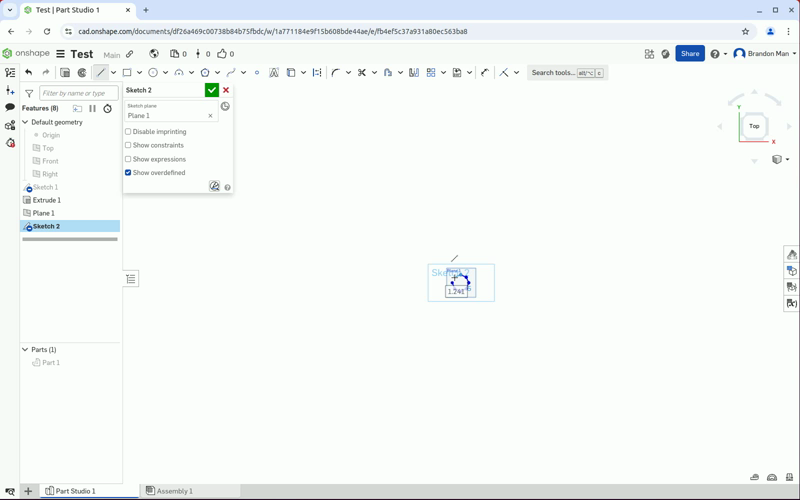
scroll(6)
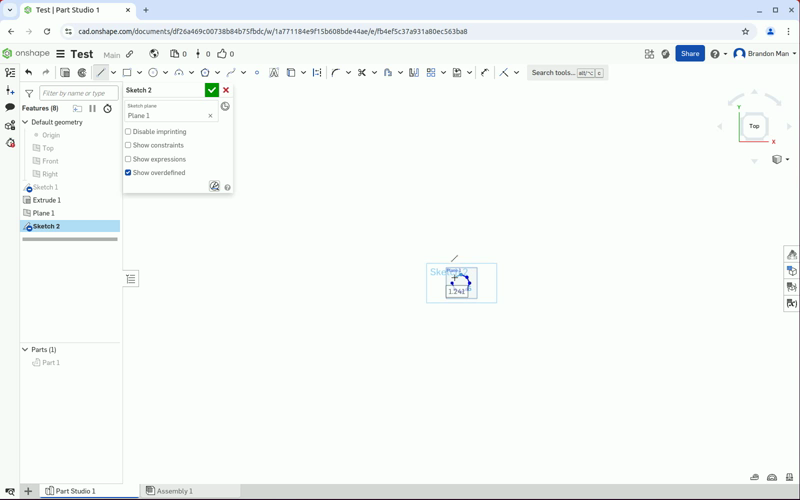
scroll(6)
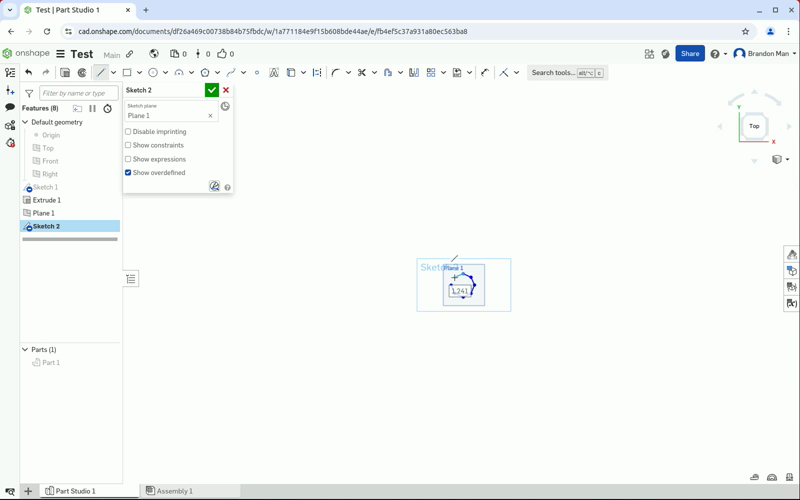
scroll(6)
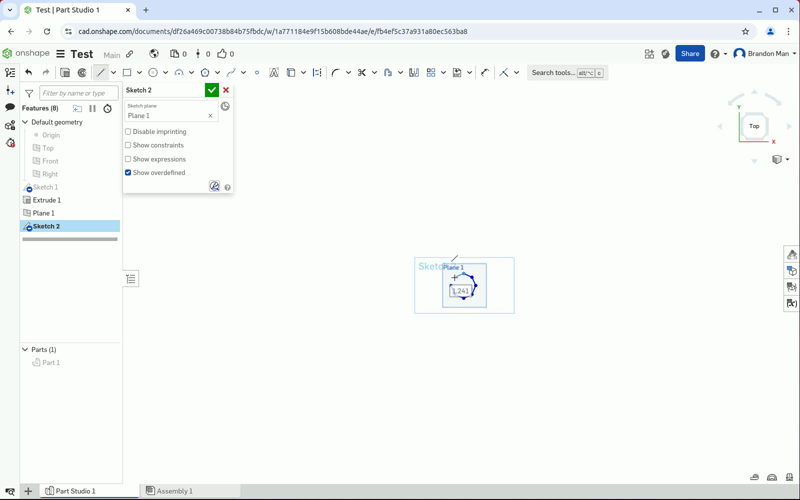
scroll(6)
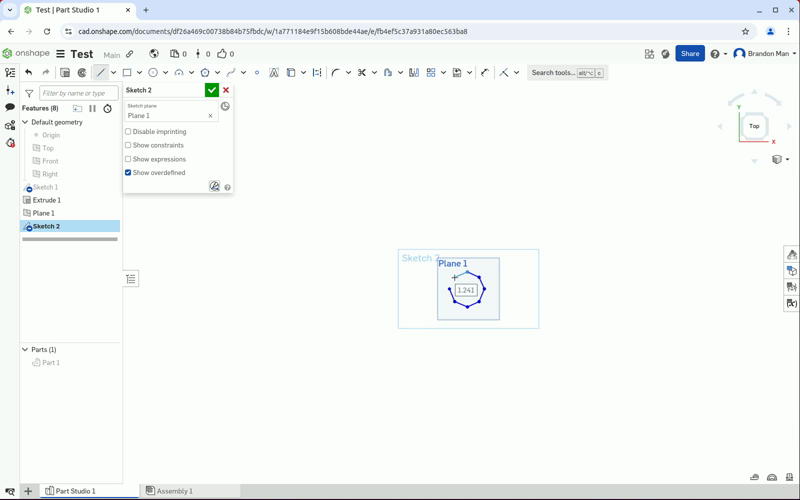
scroll(6)
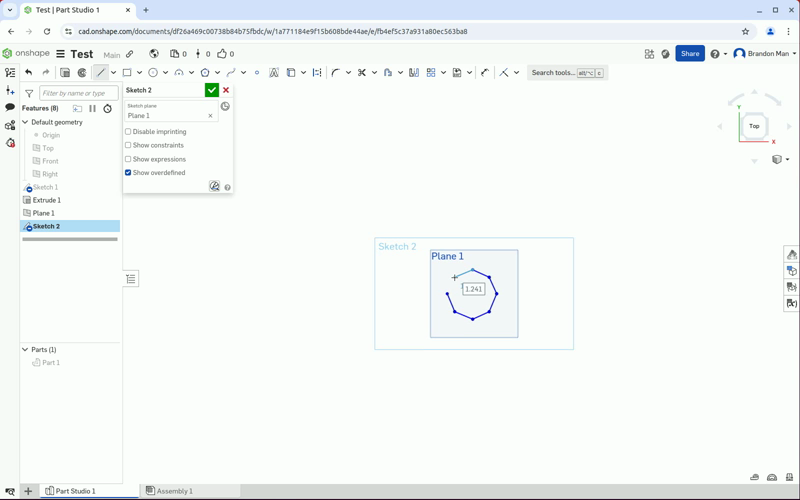
scroll(6)
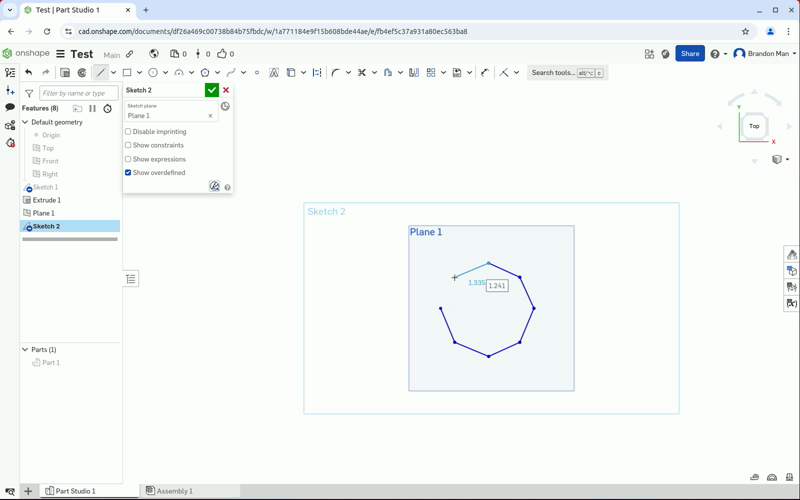
scroll(6)
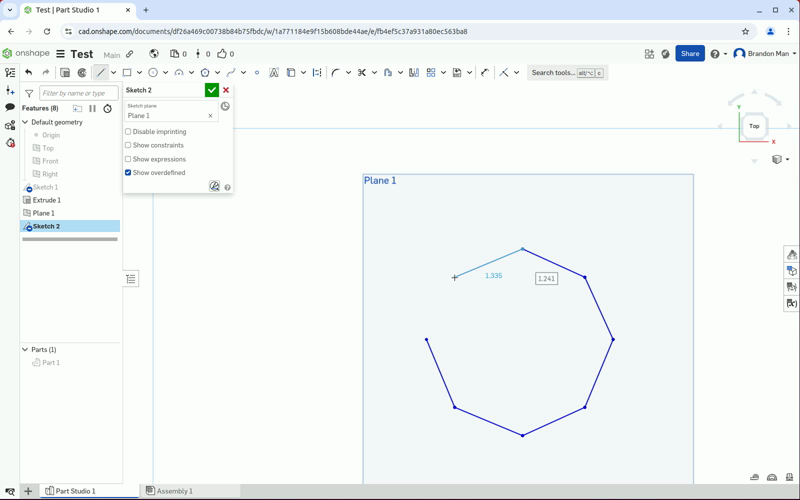
click(454, 277)
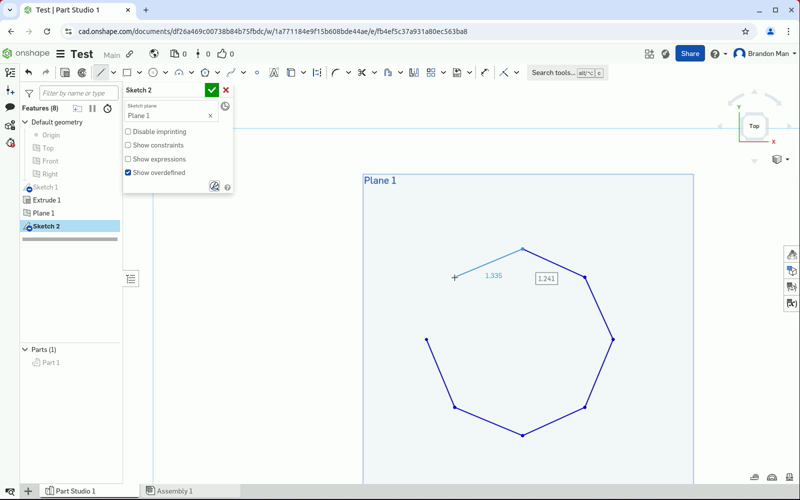
scroll(-6)
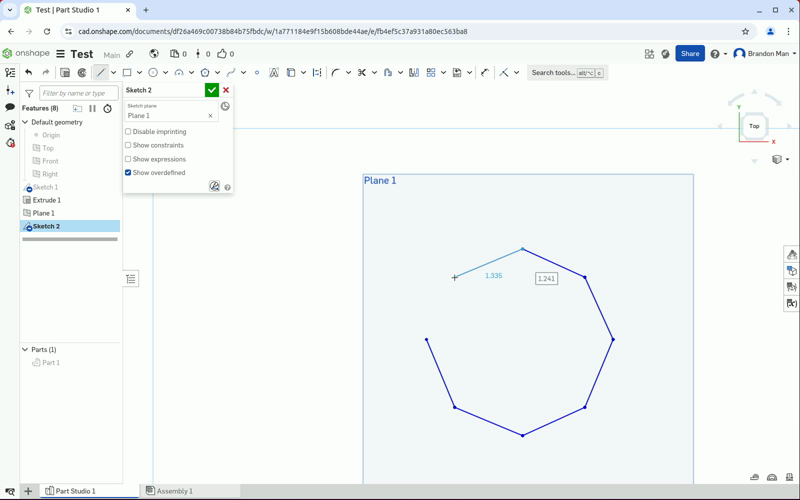
scroll(-6)
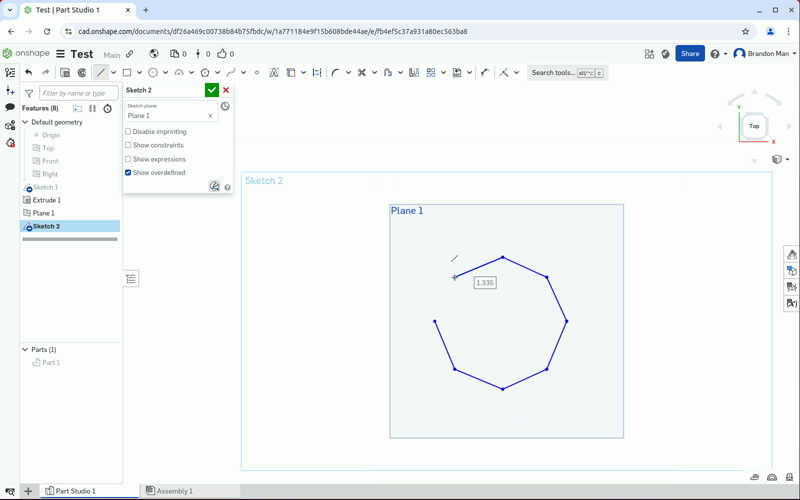
scroll(-6)
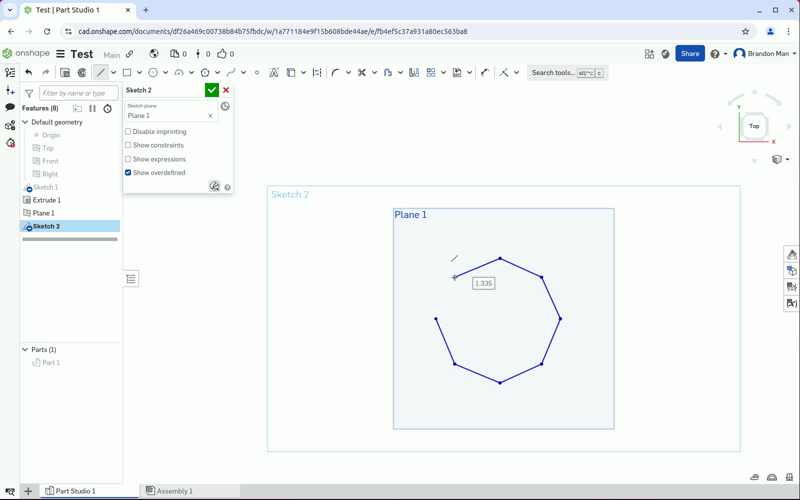
scroll(-6)
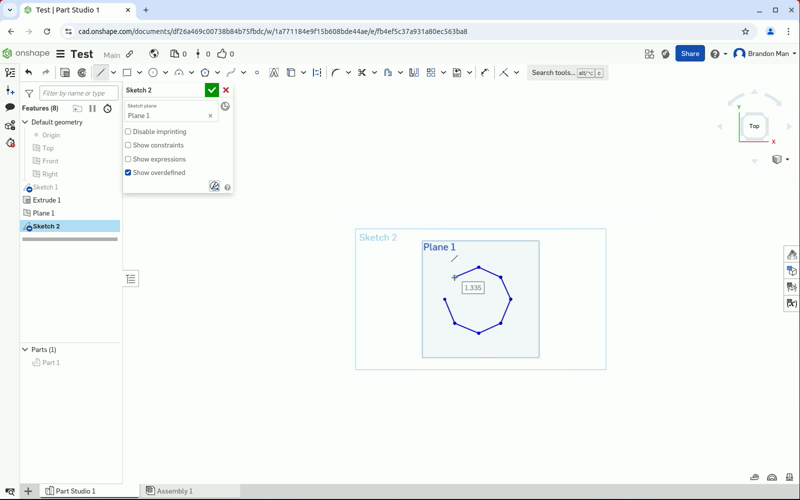
scroll(-6)
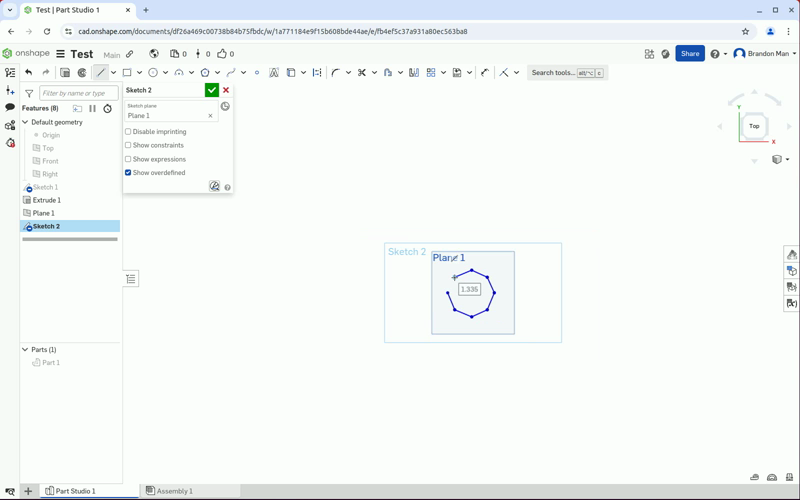
scroll(-6)
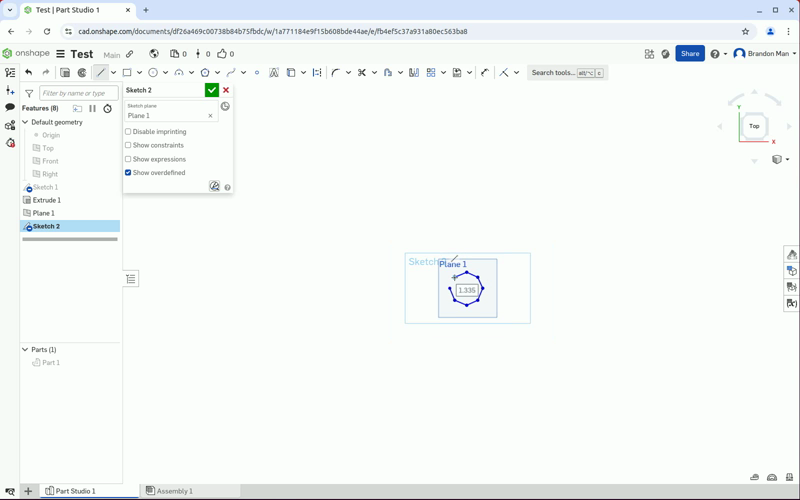
scroll(-6)
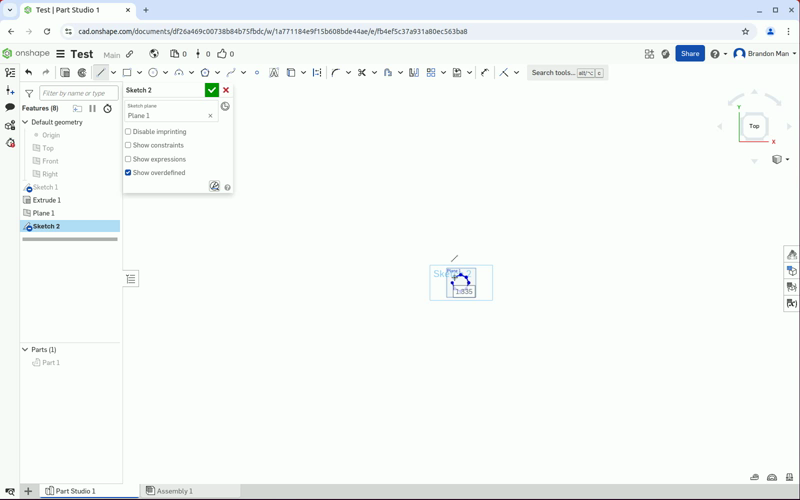
key_up(shift)
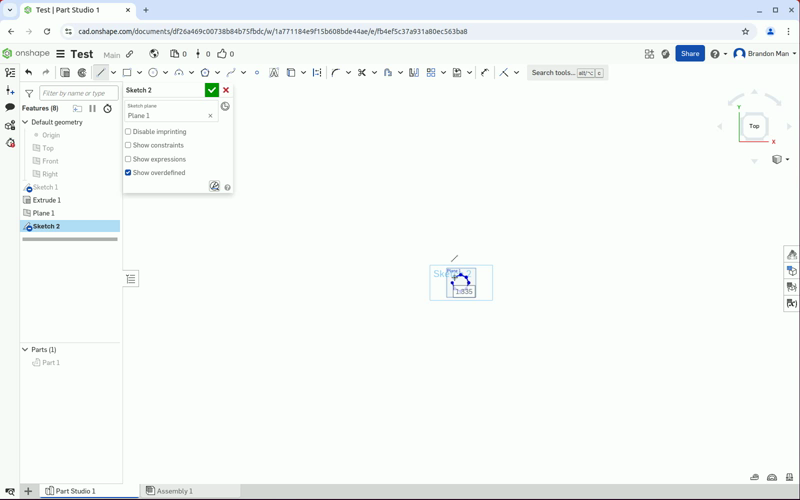
mouse_move(484, 277)
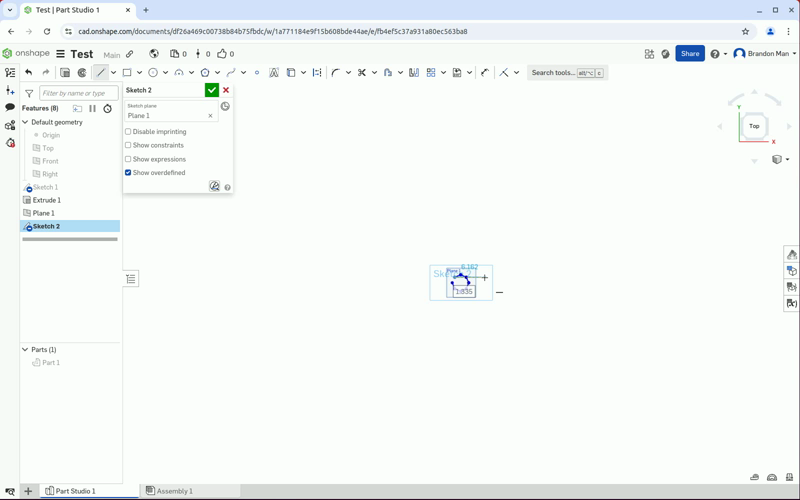
key_down(shift)
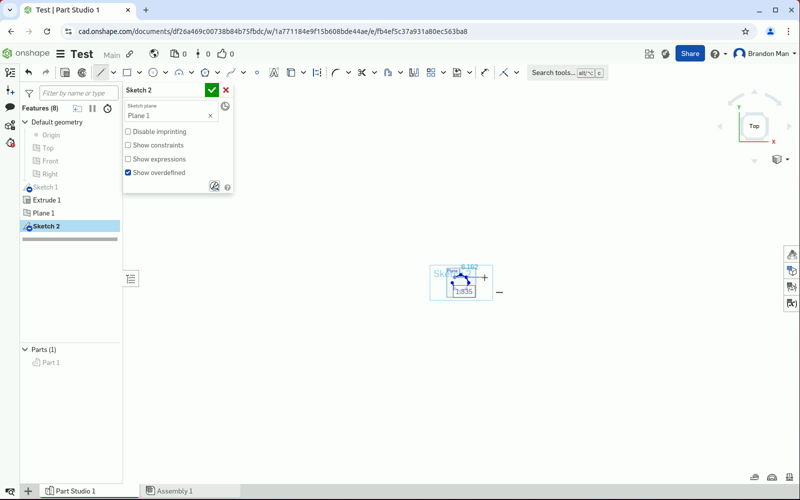
mouse_move(452, 282)
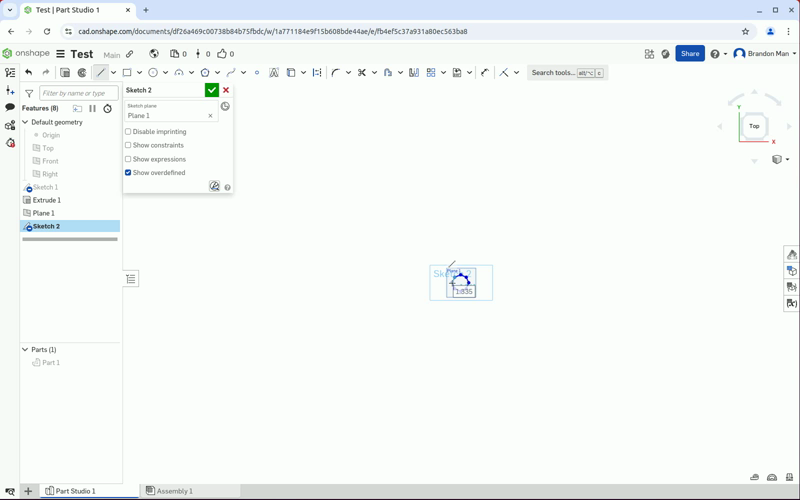
scroll(6)
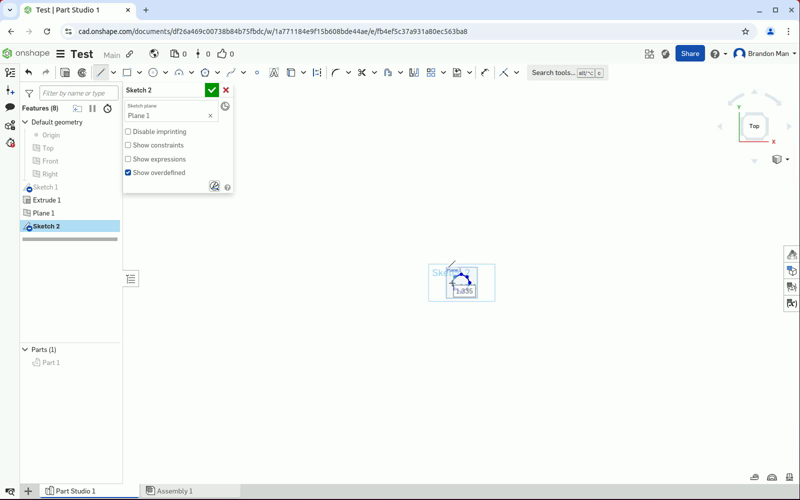
scroll(6)
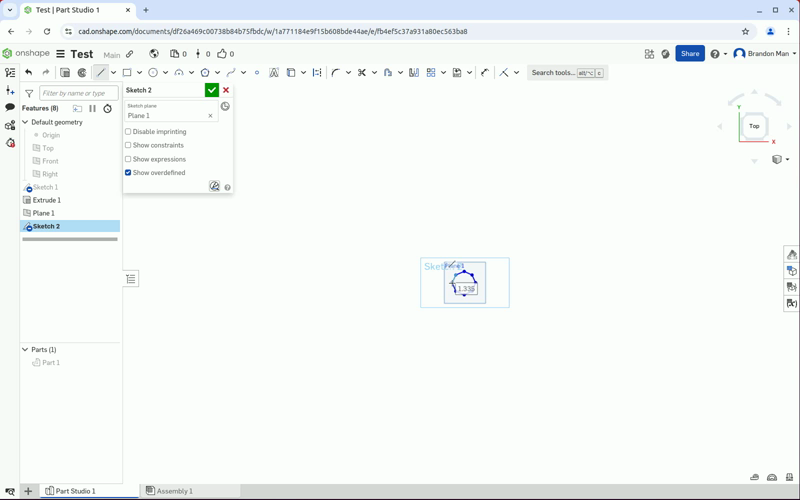
scroll(6)
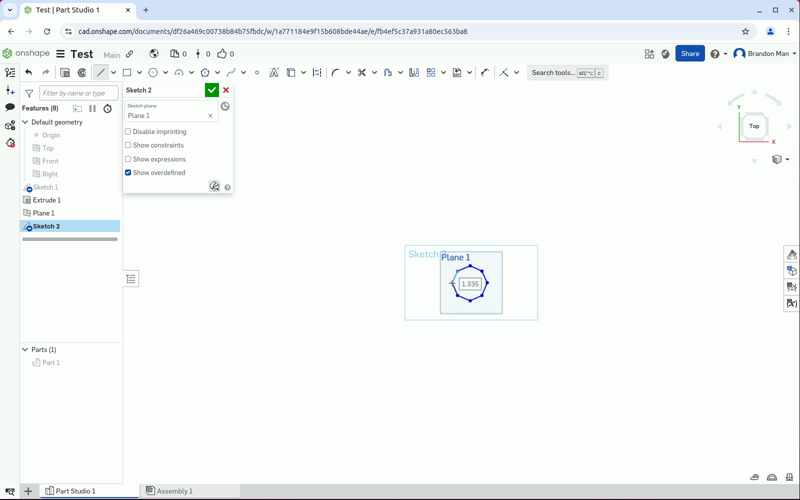
scroll(6)
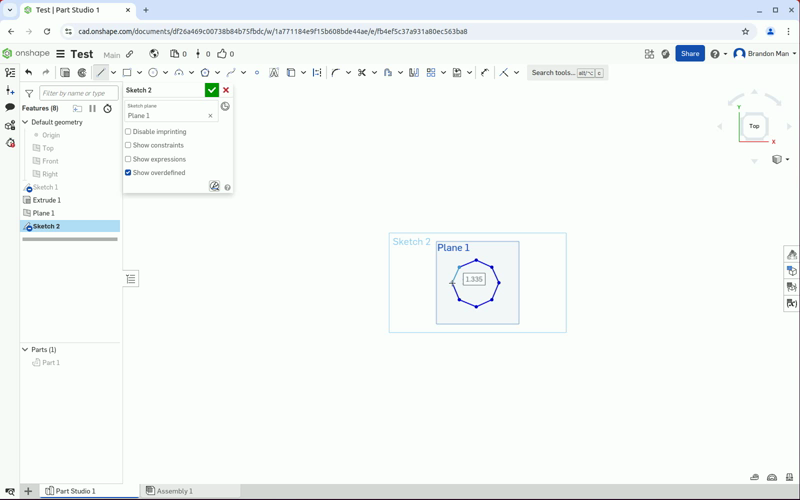
scroll(6)
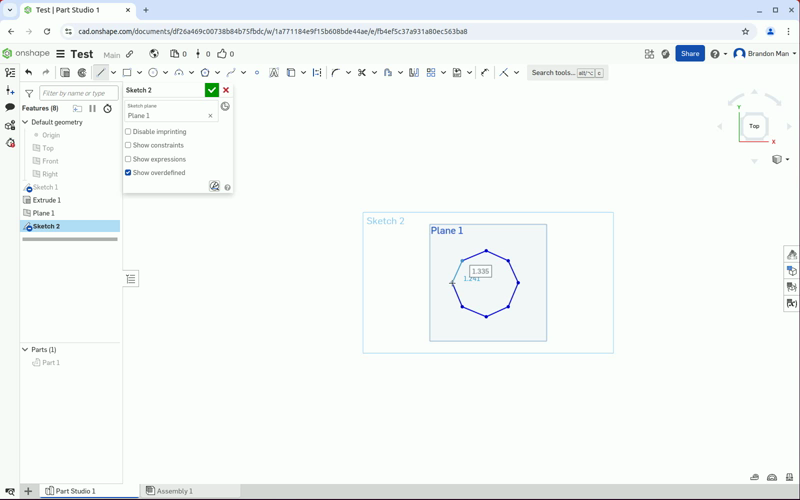
scroll(6)
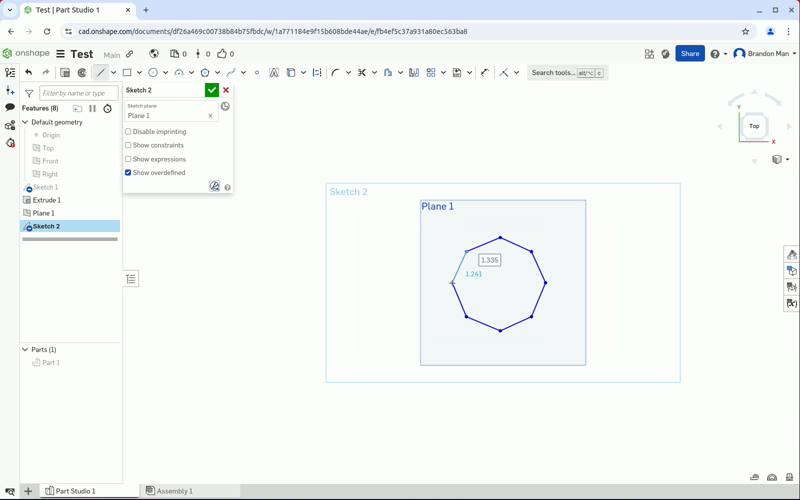
scroll(6)
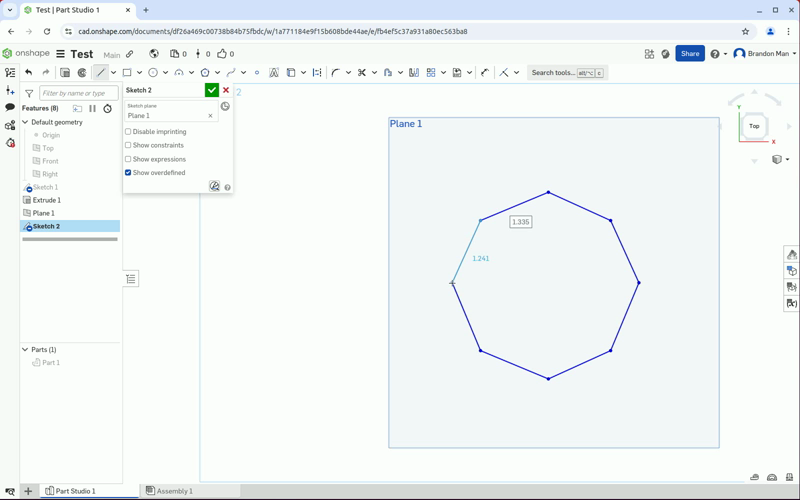
key_up(shift)
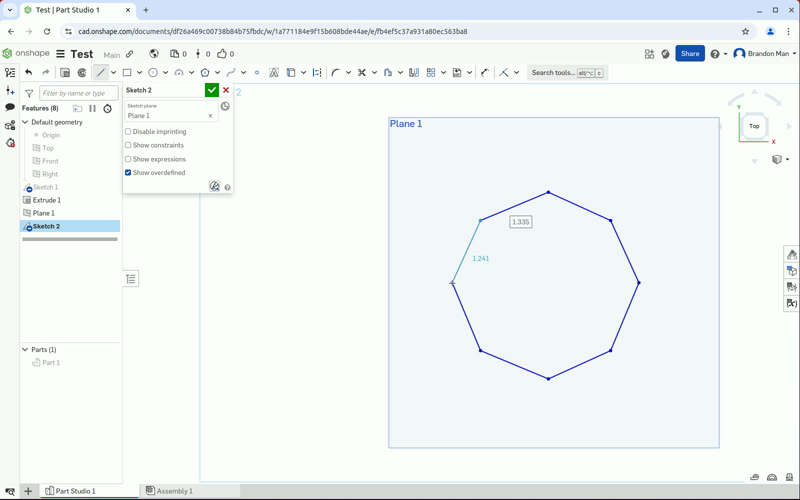
click(452, 282)
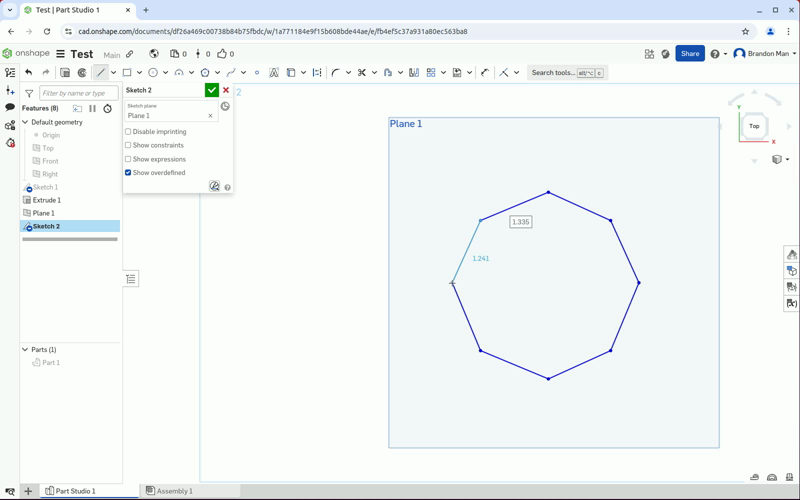
scroll(-6)
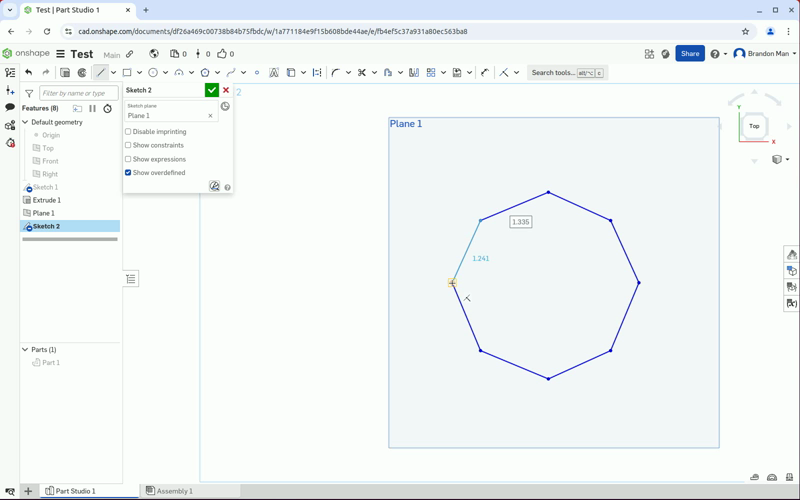
scroll(-6)
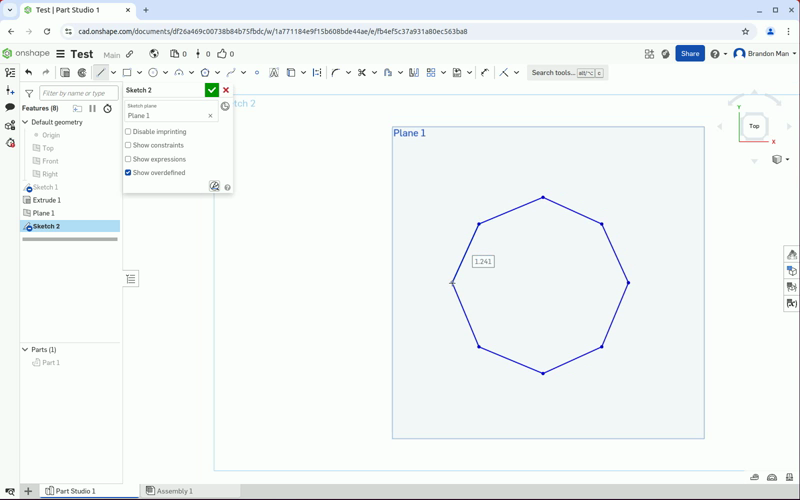
scroll(-6)
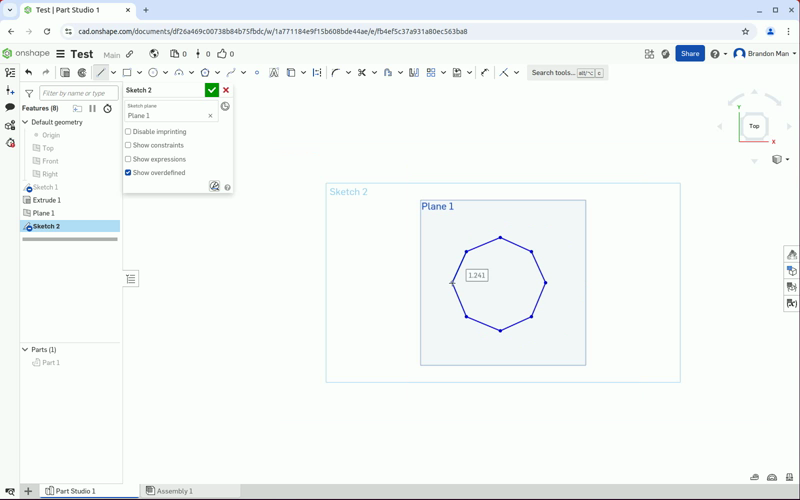
scroll(-6)
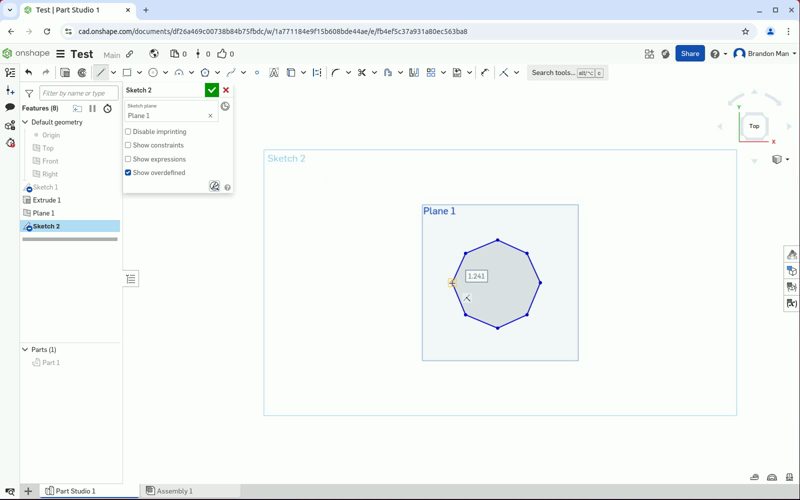
scroll(-6)
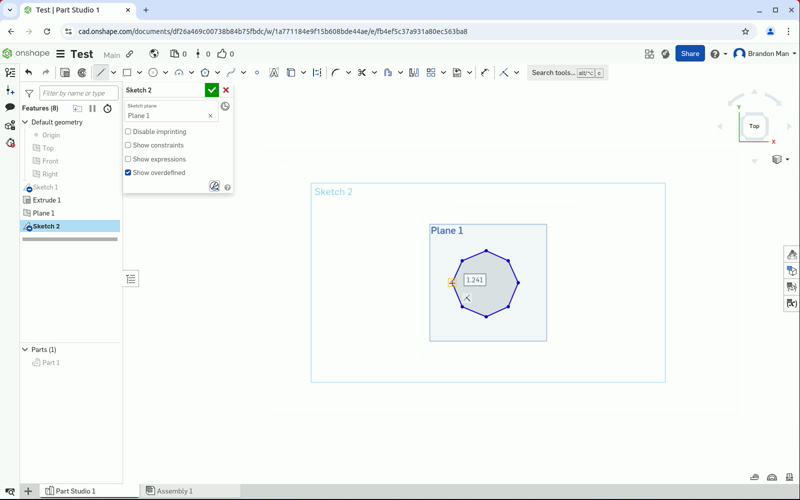
scroll(-6)
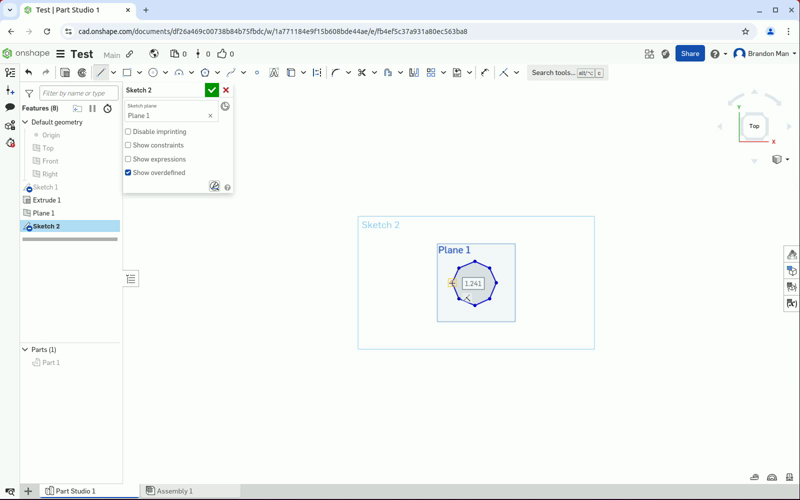
scroll(-6)
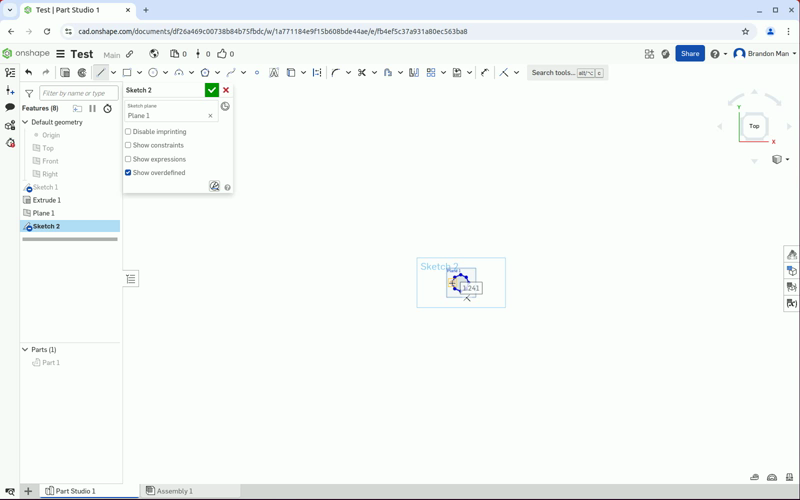
key(esc)
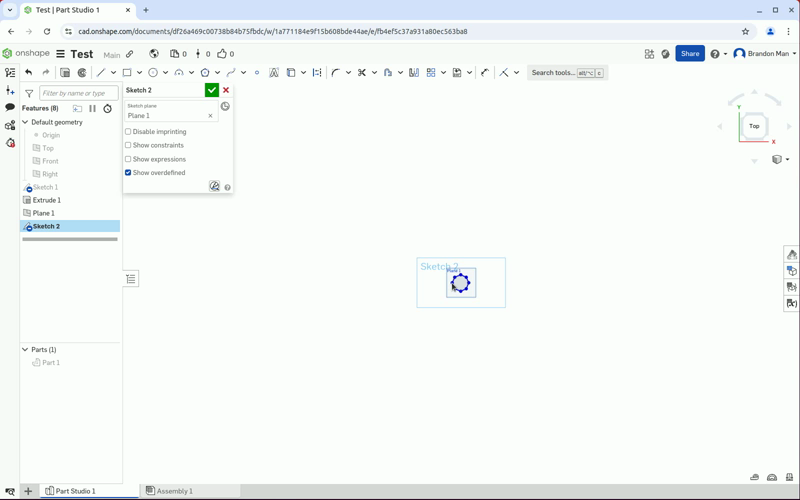
mouse_move(463, 277)
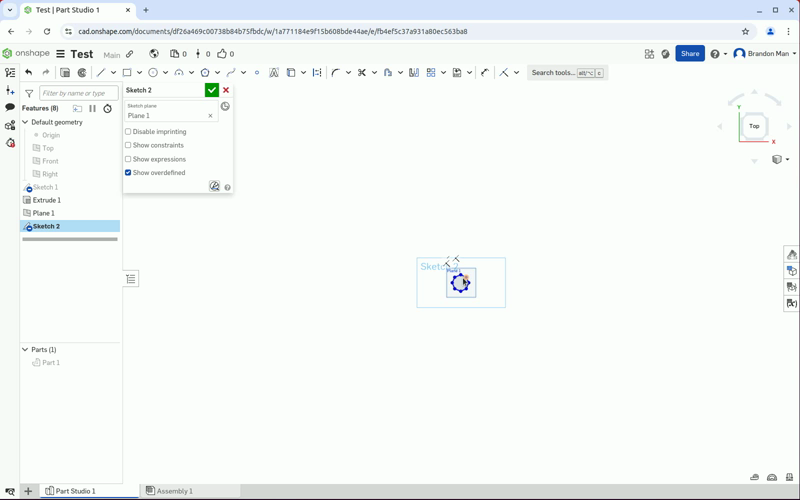
scroll(6)
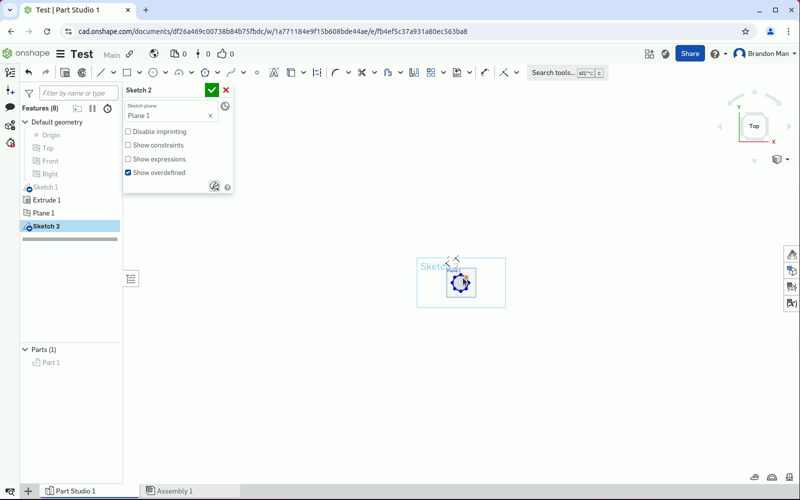
scroll(6)
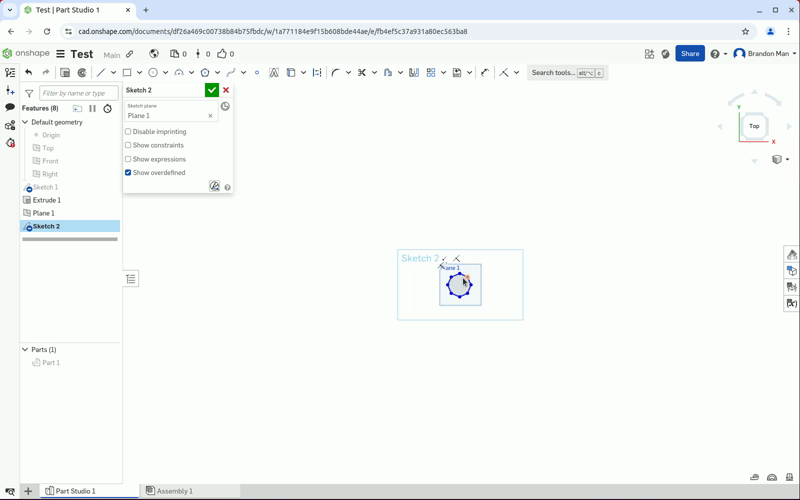
scroll(6)
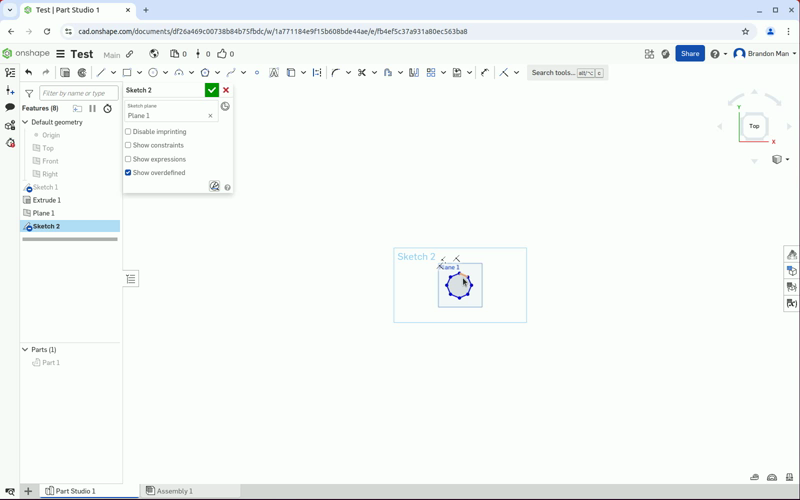
scroll(6)
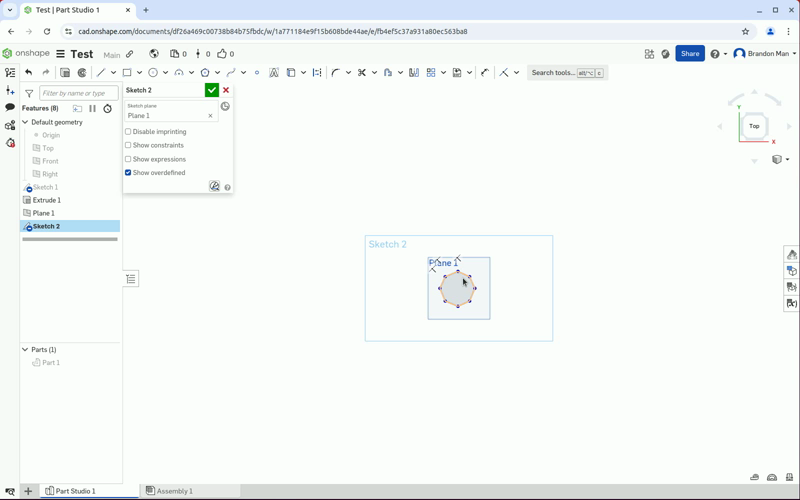
scroll(6)
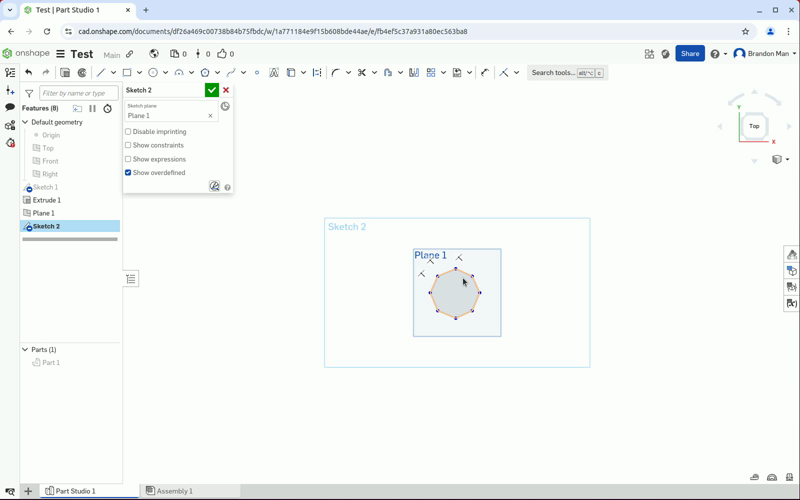
scroll(6)
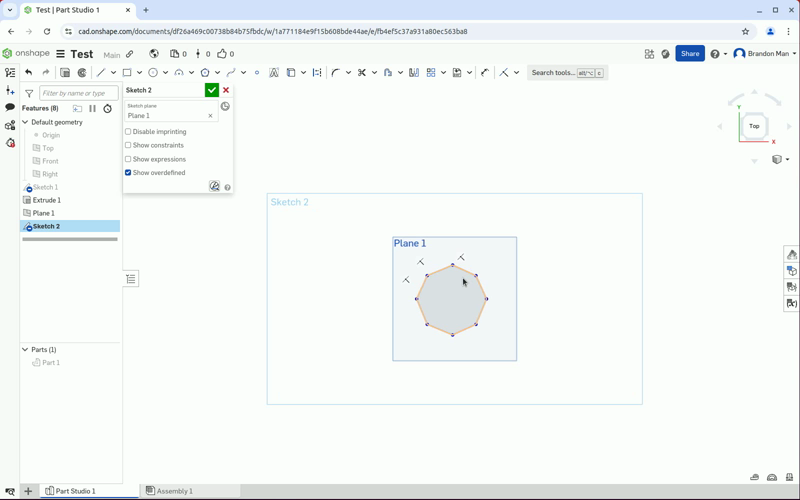
scroll(6)
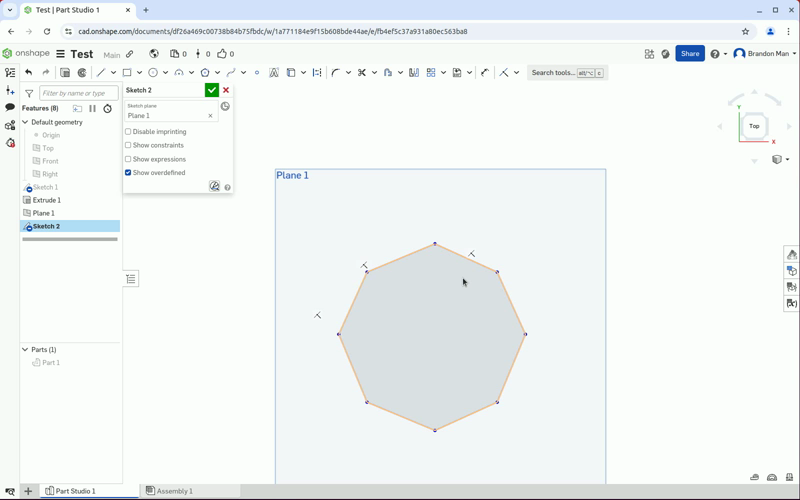
click(463, 277)
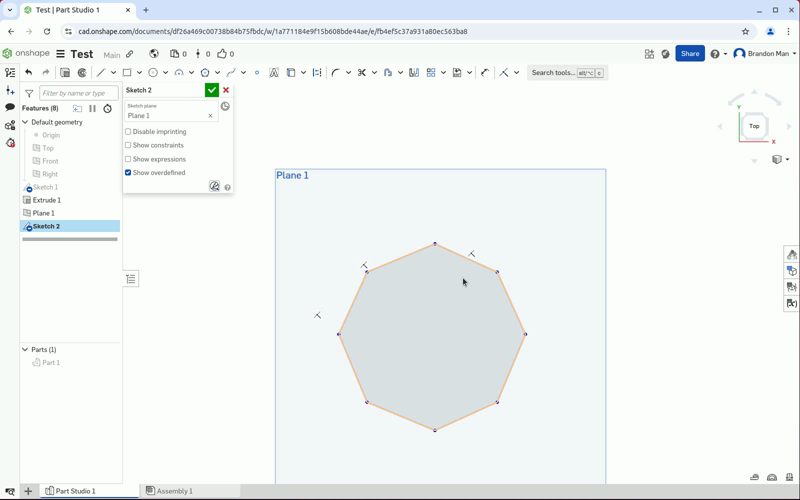
scroll(-6)
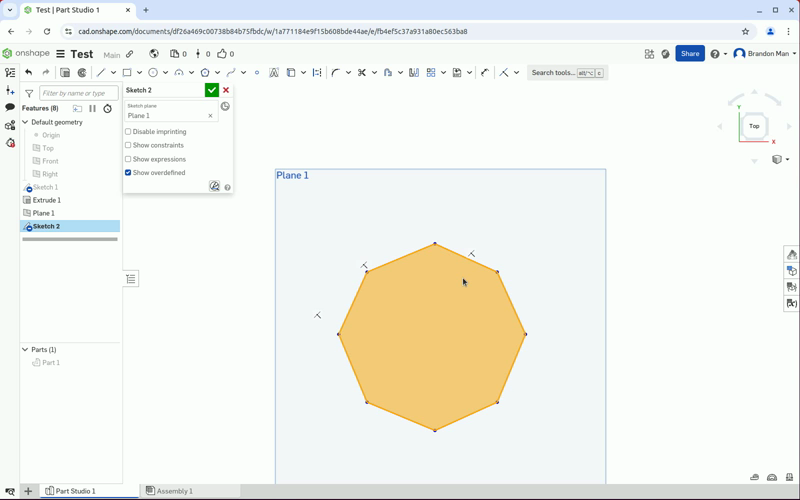
scroll(-6)
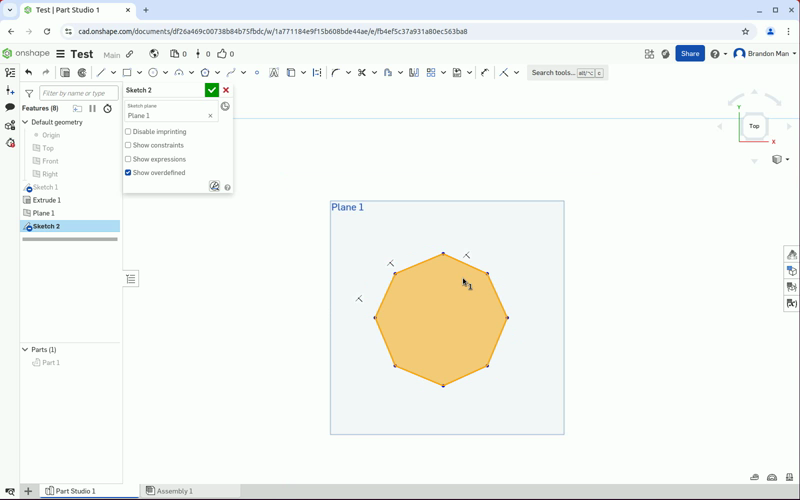
scroll(-6)
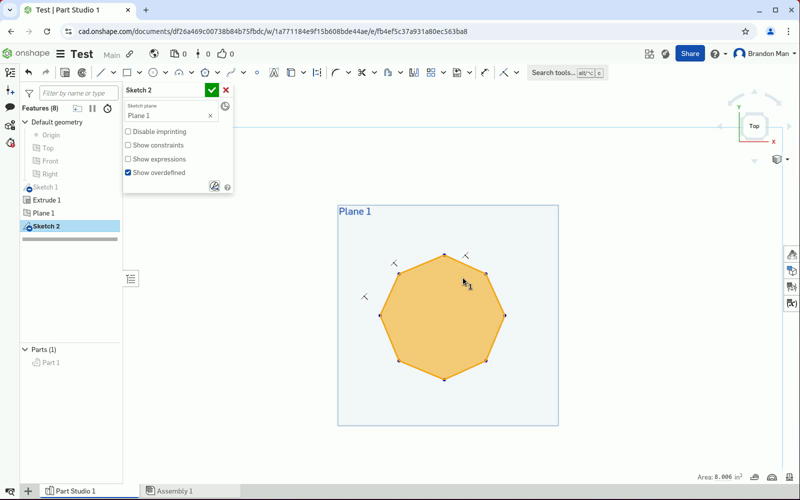
scroll(-6)
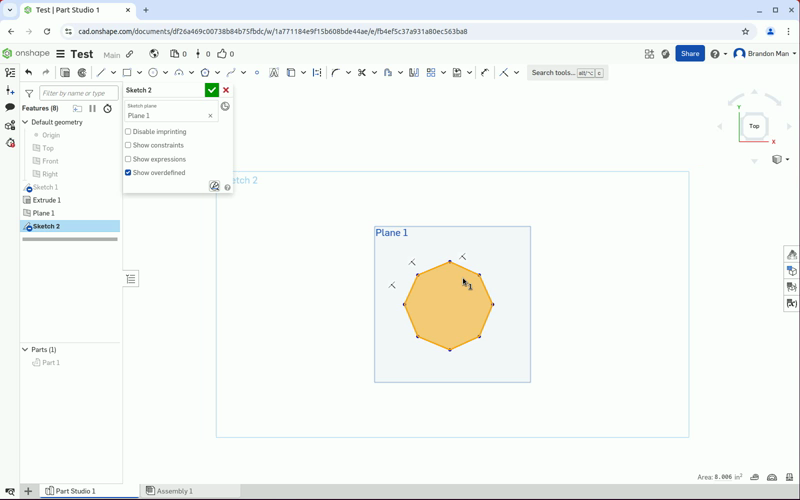
scroll(-6)
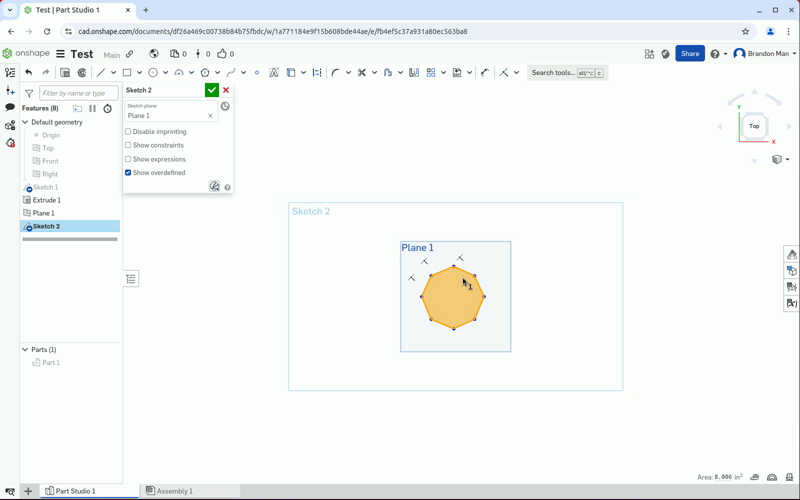
scroll(-6)
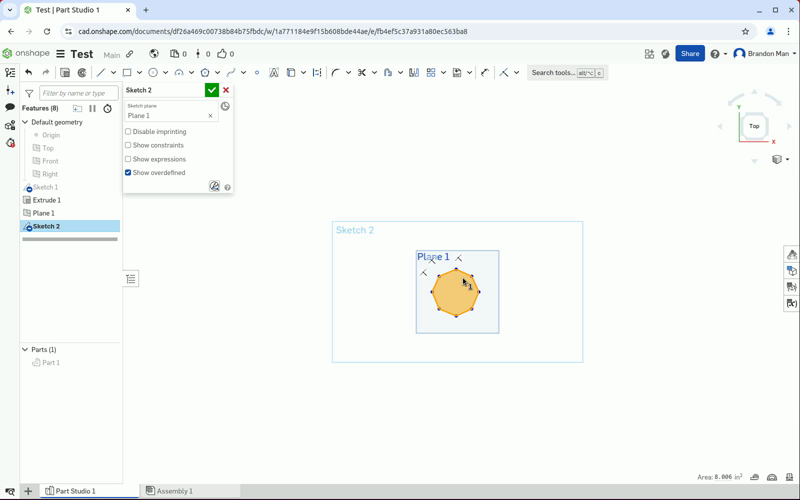
scroll(-6)
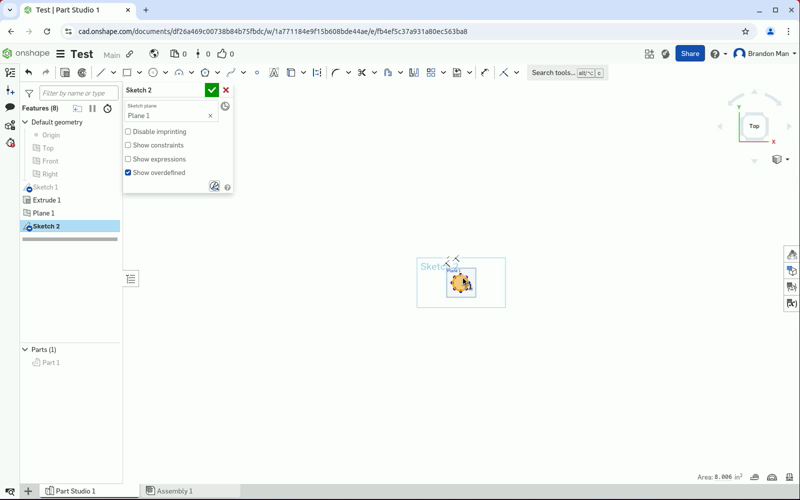
mouse_move(73, 352)
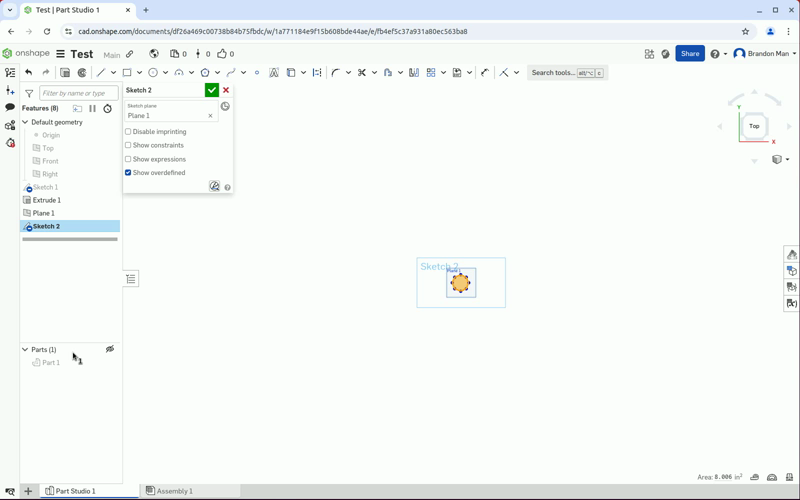
key(shift+y)
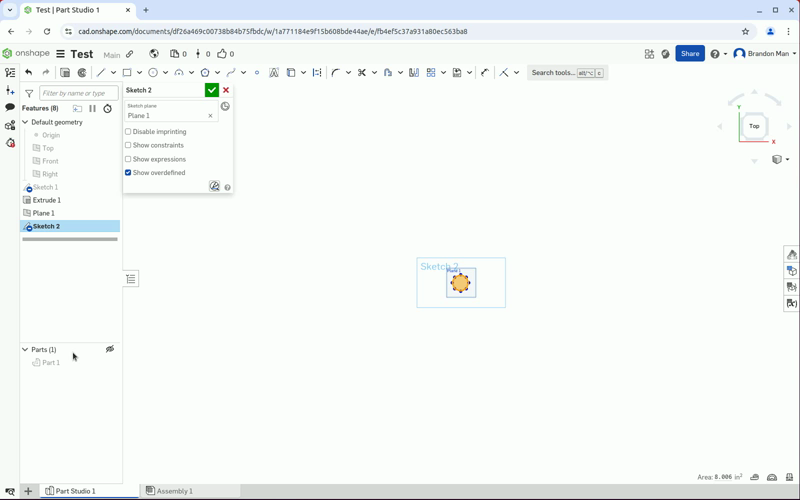
key(shift+e)
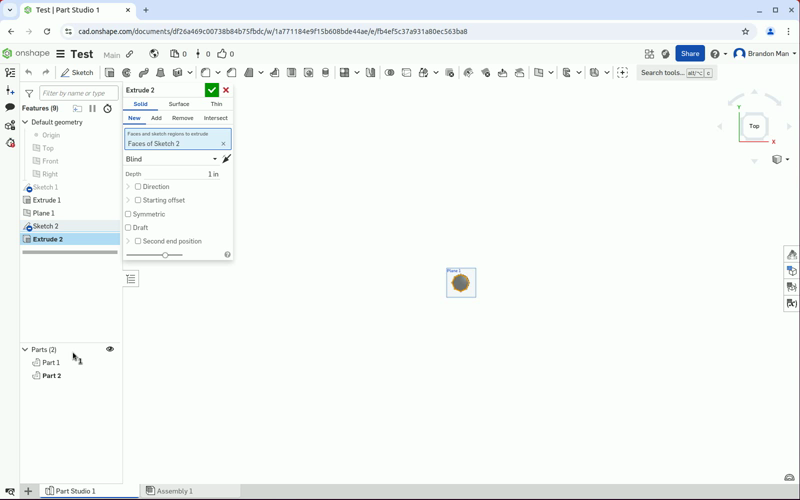
mouse_move(143, 106)
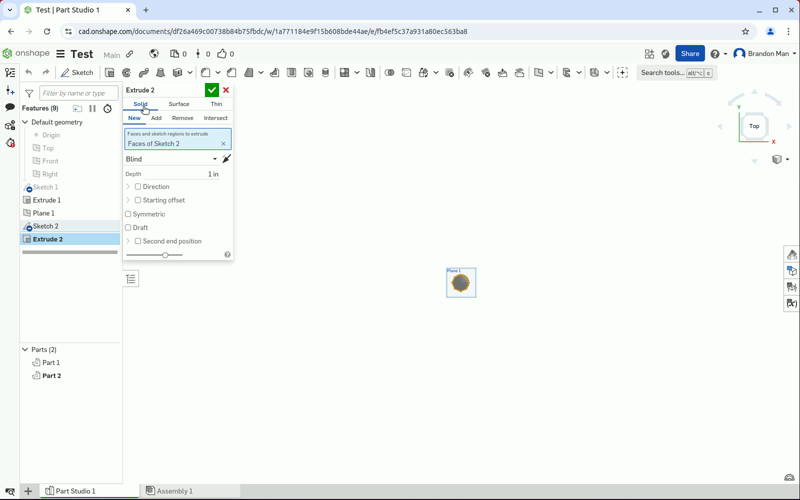
click(143, 106)
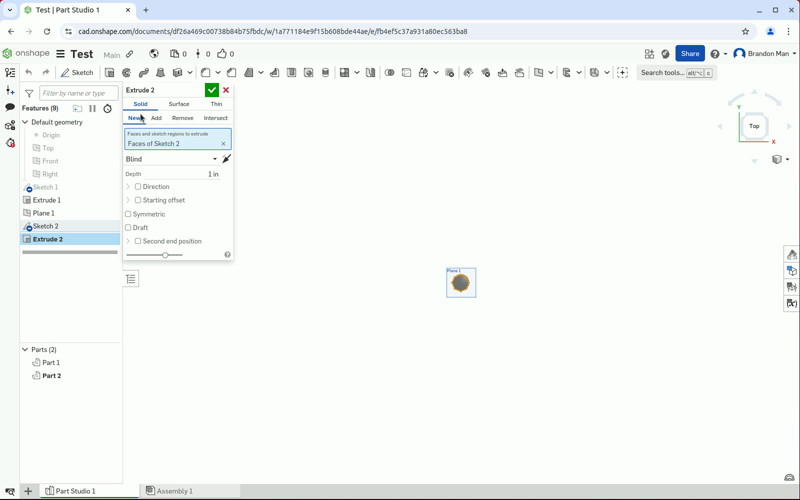
mouse_move(137, 120)
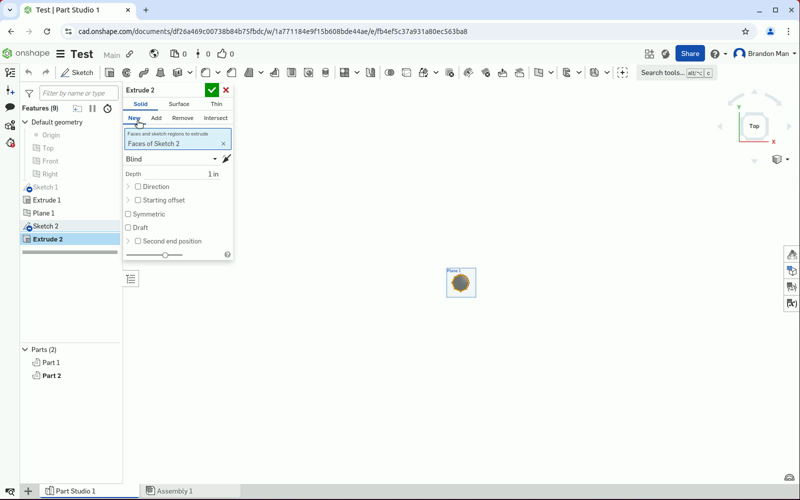
click(137, 120)
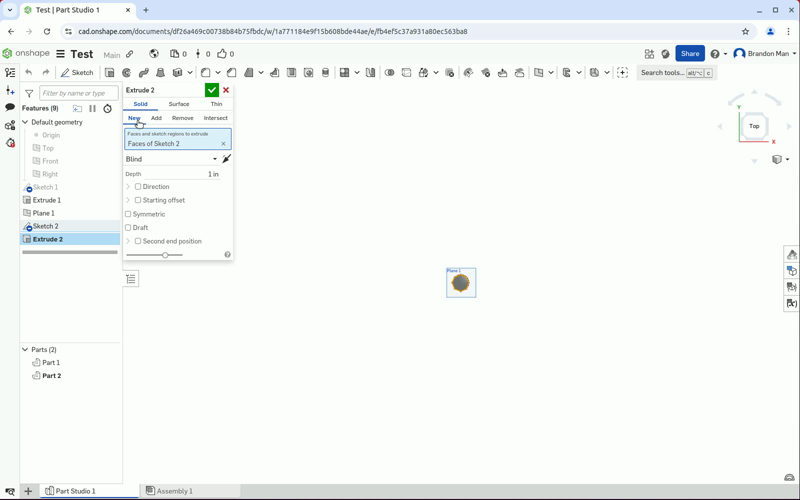
key(tab, 4)
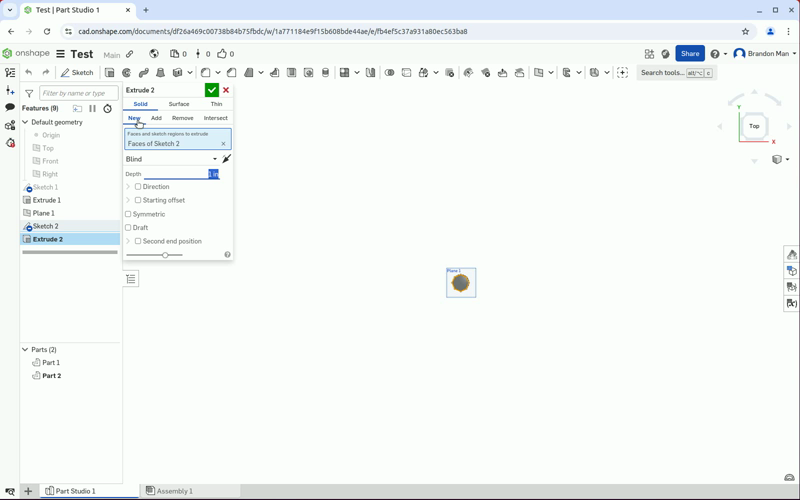
text(4.574)
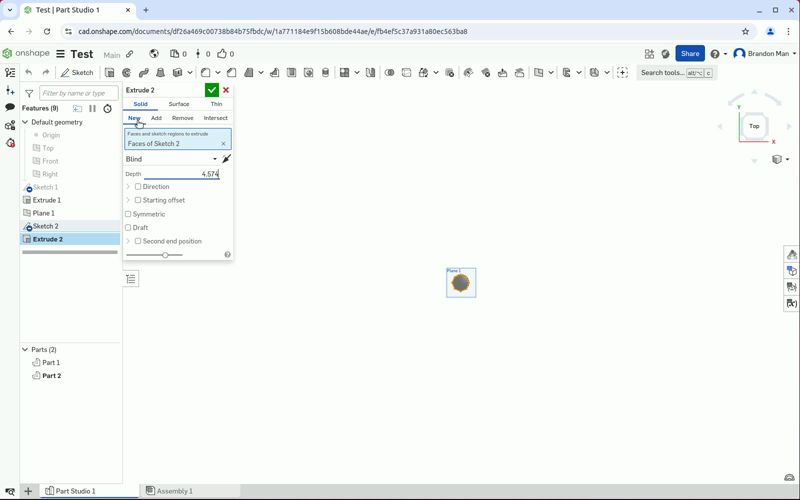
key(enter)
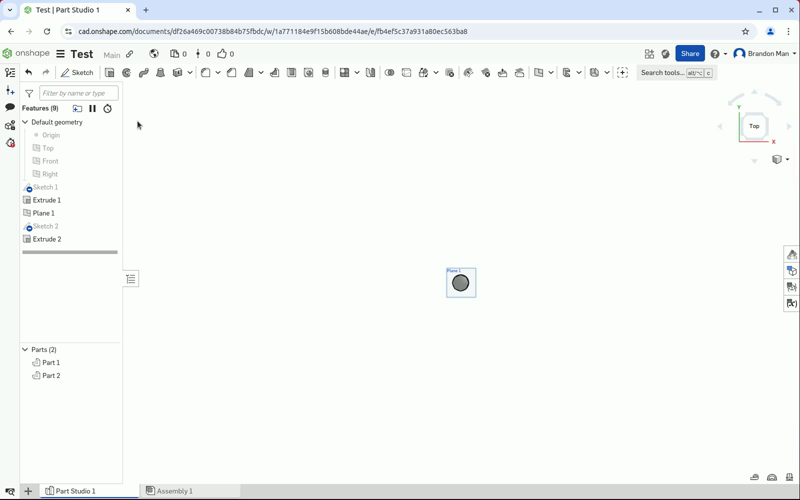
key(shift+h)
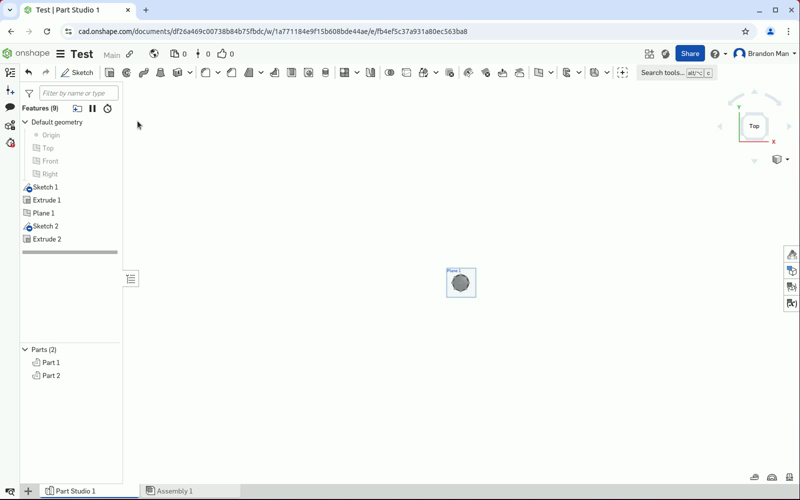
key(shift+h)
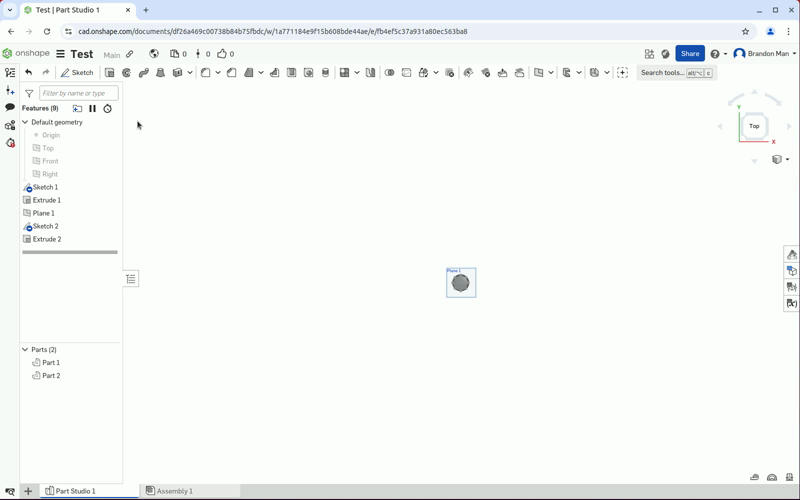
key(shift+7)
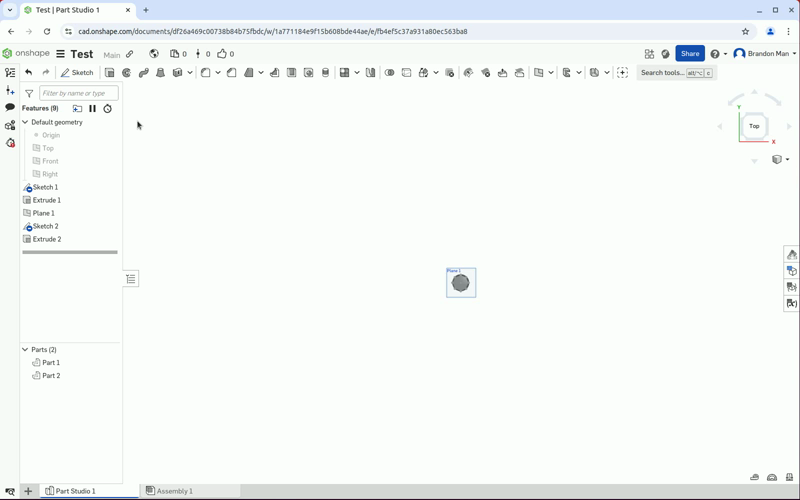
key(up, 3)
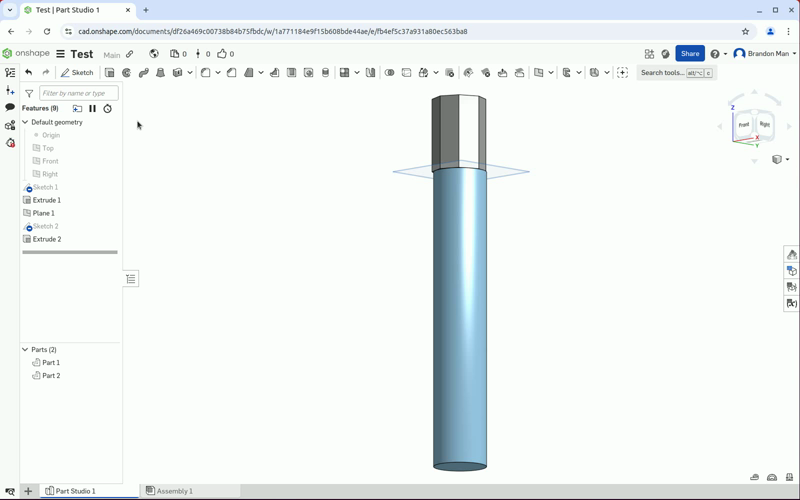
key(left, 3)
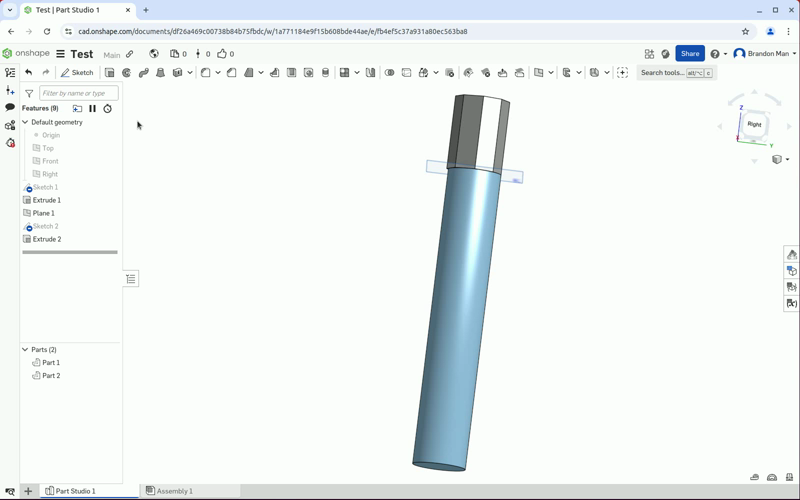
key(right, 3)
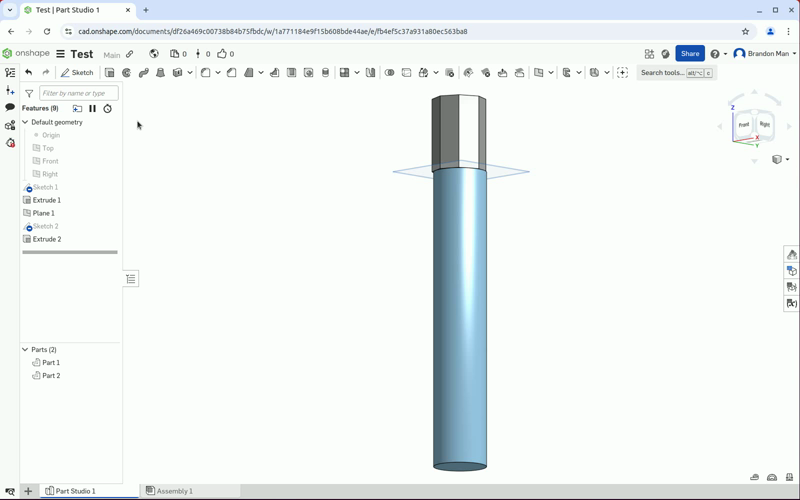
key(down, 3)
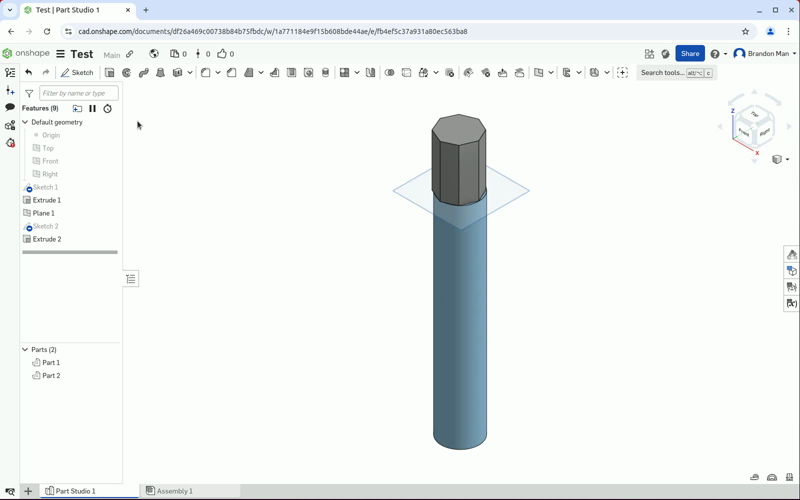
mouse_move(73, 189)
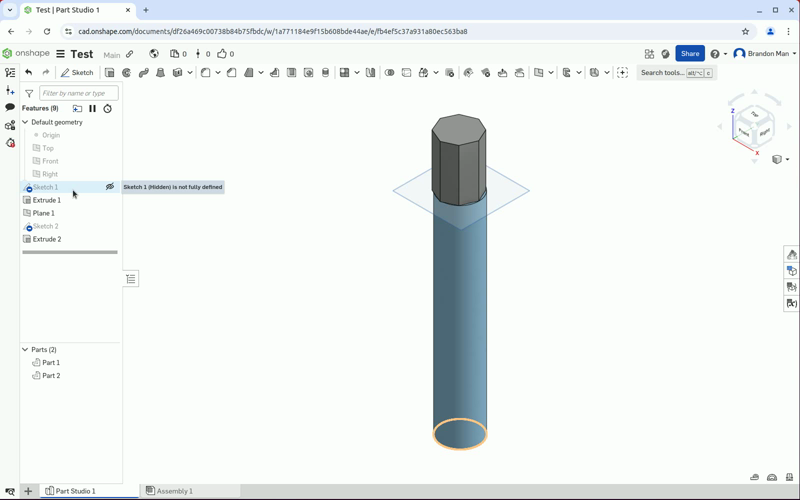
click(73, 189)